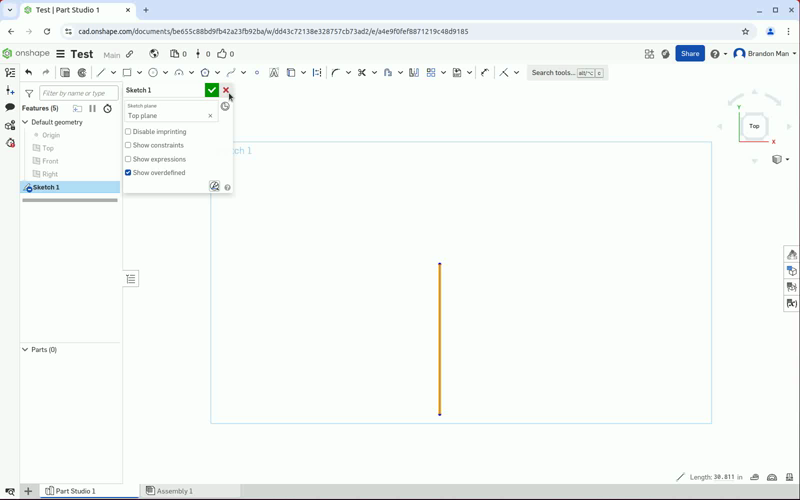
key(shift+h)
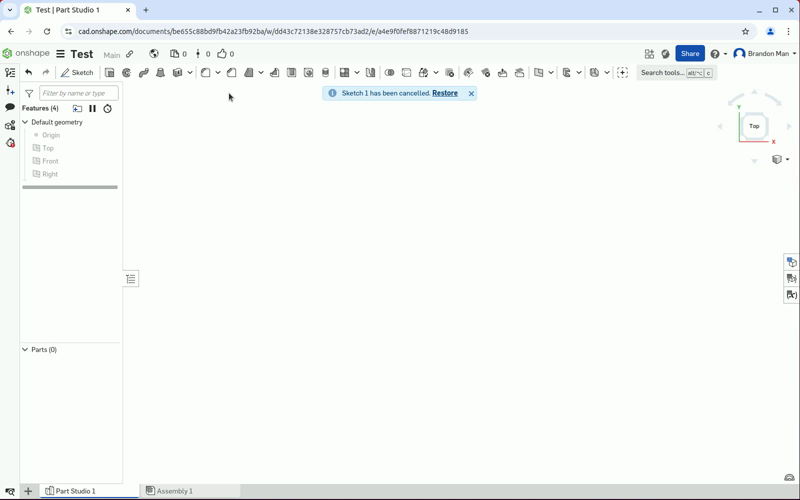
mouse_move(73, 352)
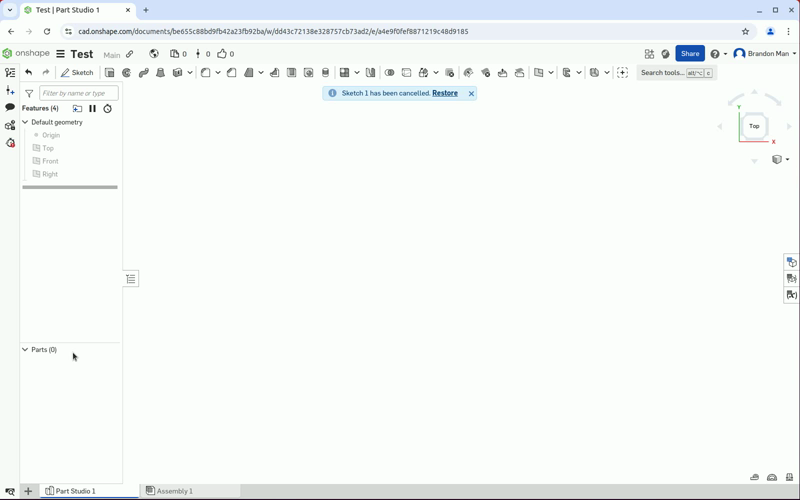
key(y)
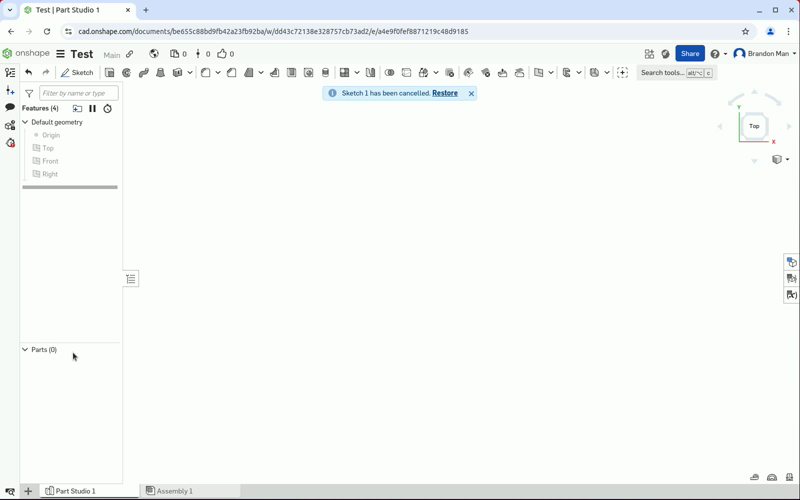
key(shift+p)
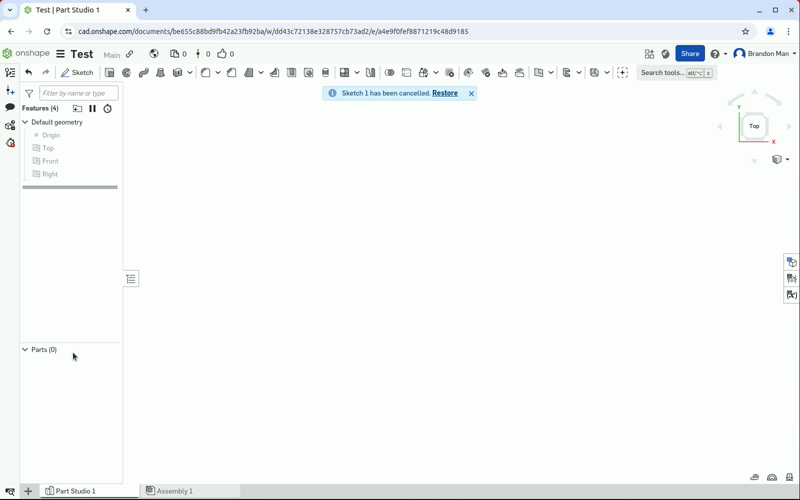
key(space)
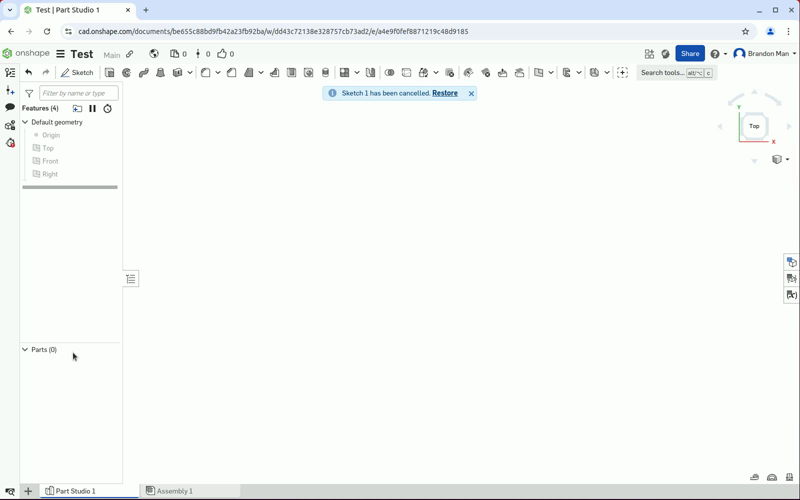
key_down(shift)
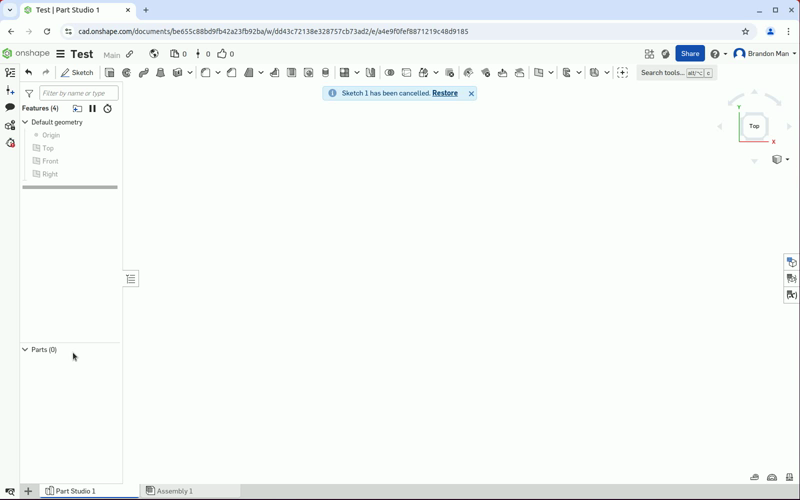
key(up)
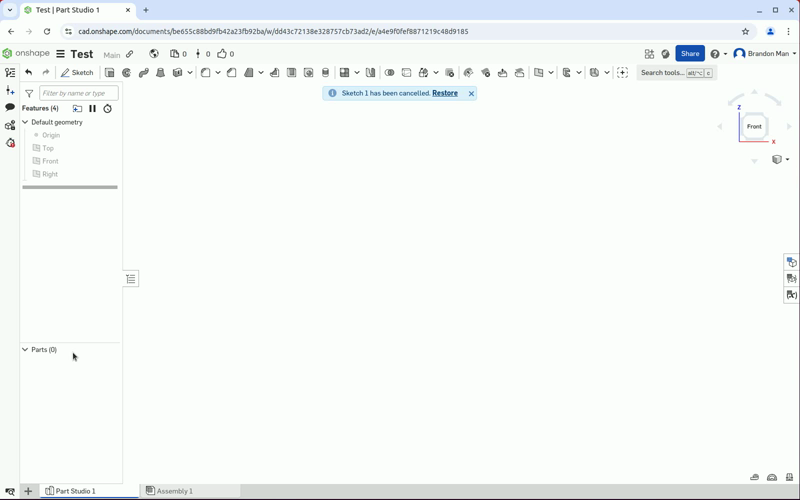
key_up(shift)
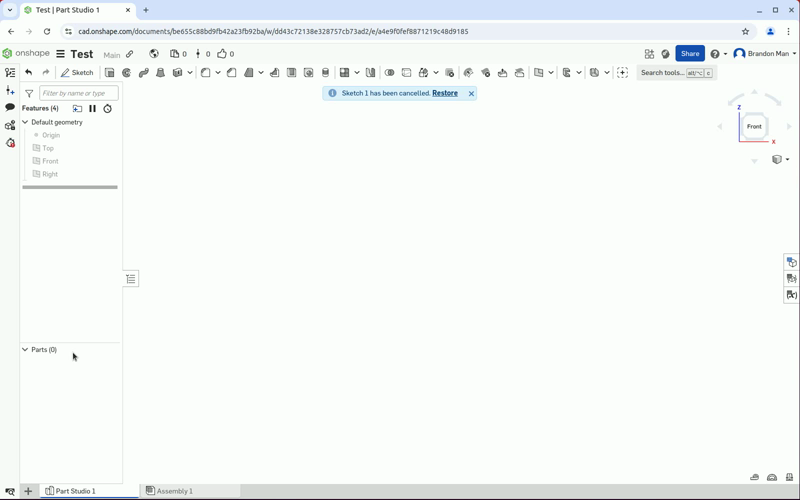
key(space)
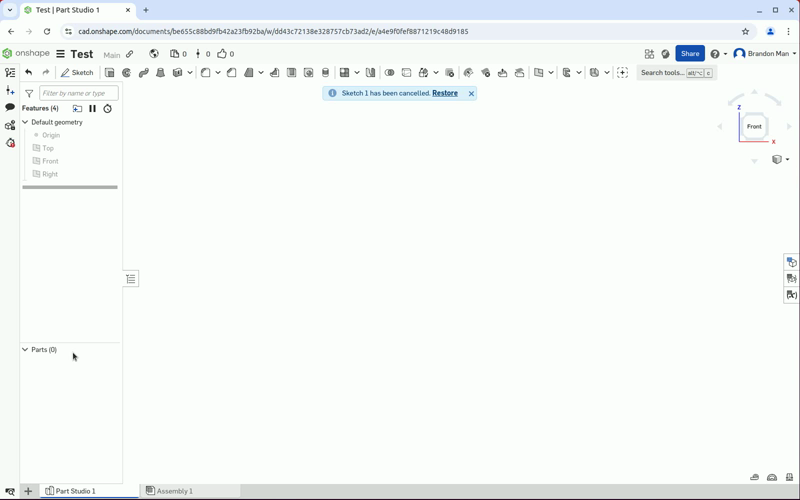
key_down(shift)
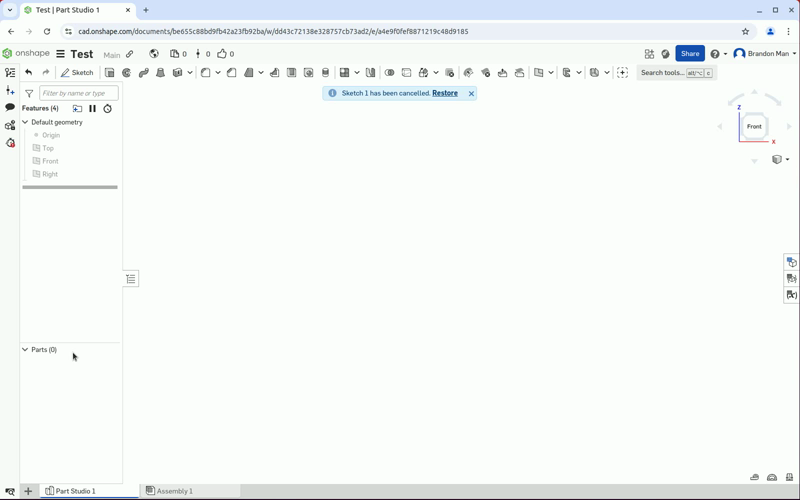
key(left)
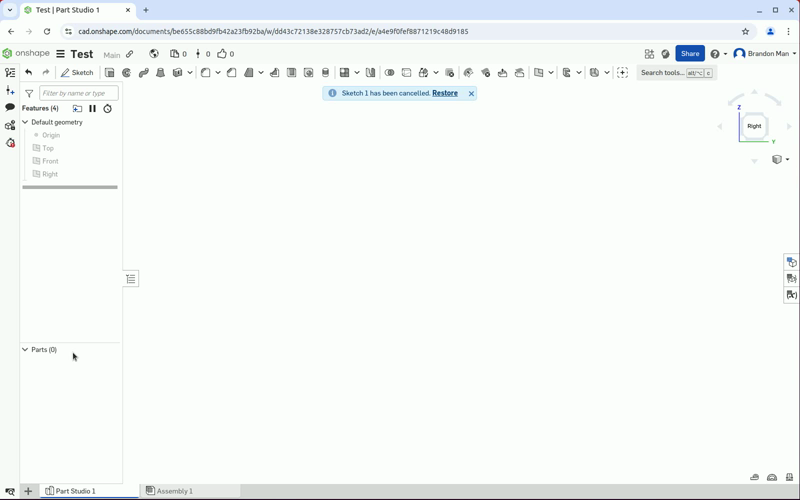
key_up(shift)
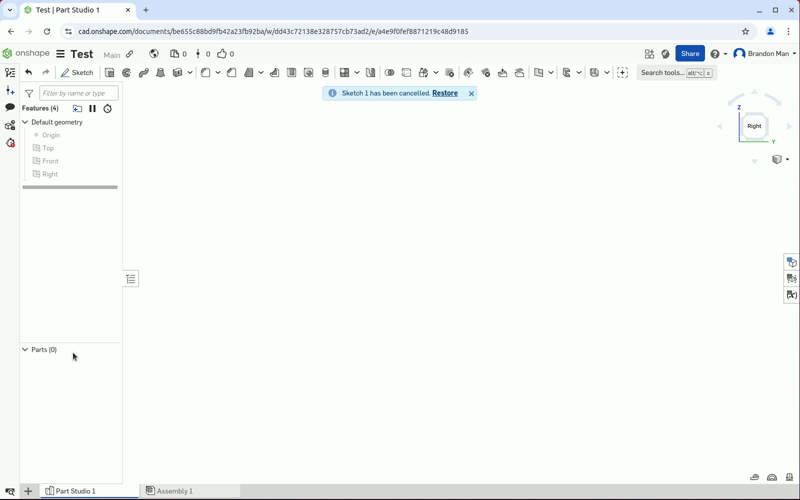
mouse_move(73, 352)
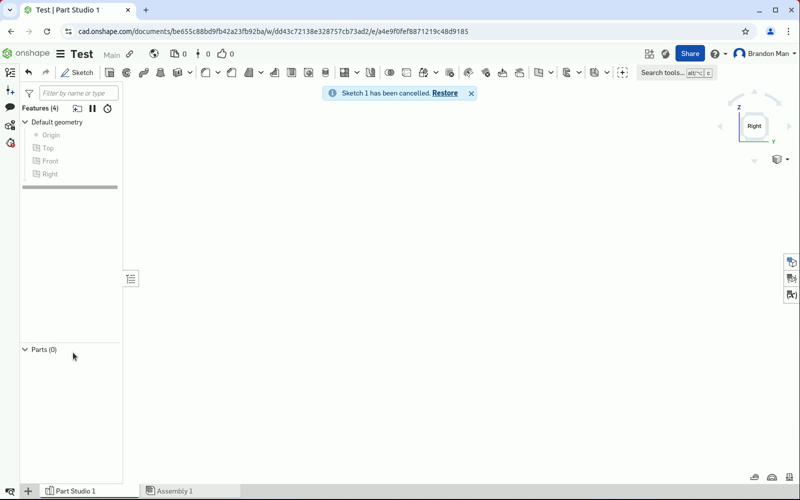
key(shift+y)
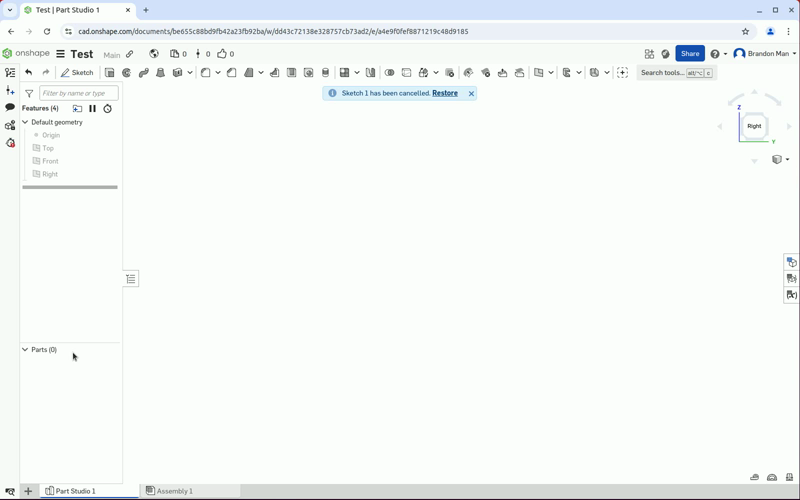
key(shift+s)
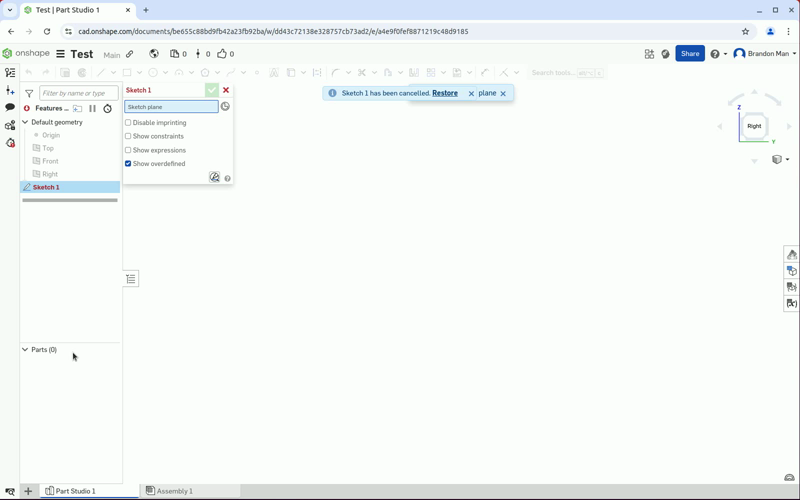
mouse_move(73, 176)
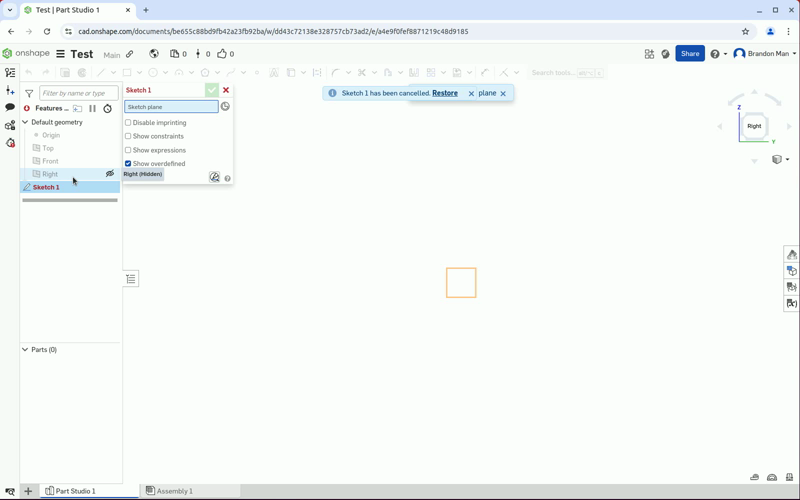
click(73, 176)
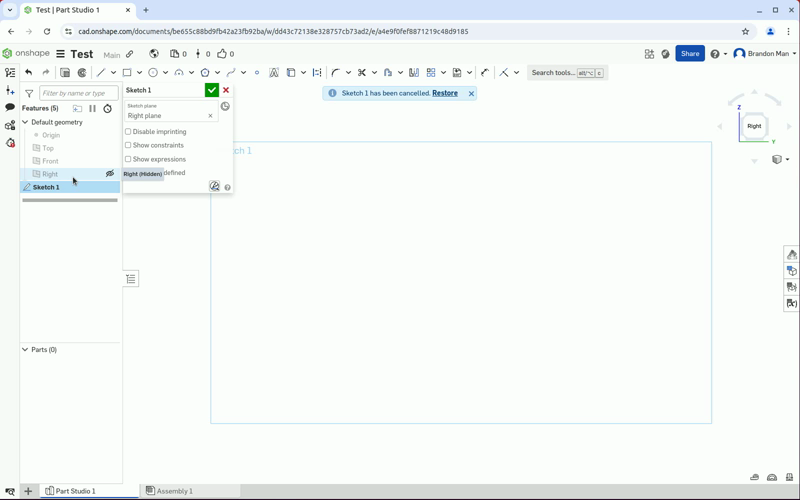
mouse_move(73, 352)
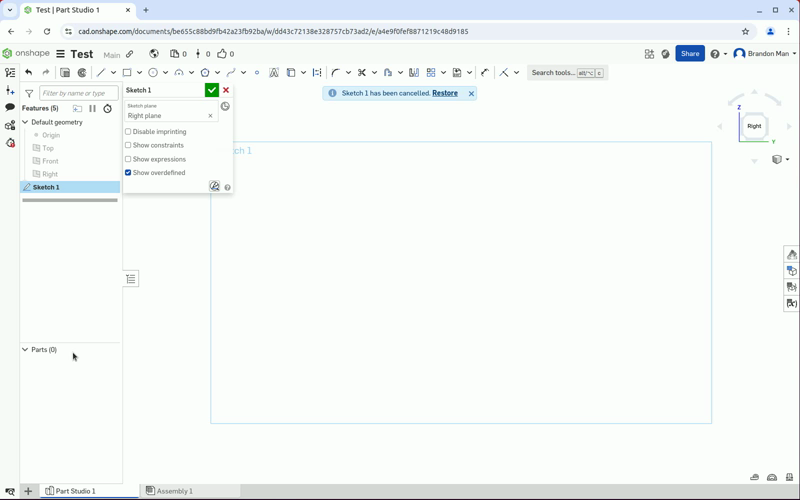
key(y)
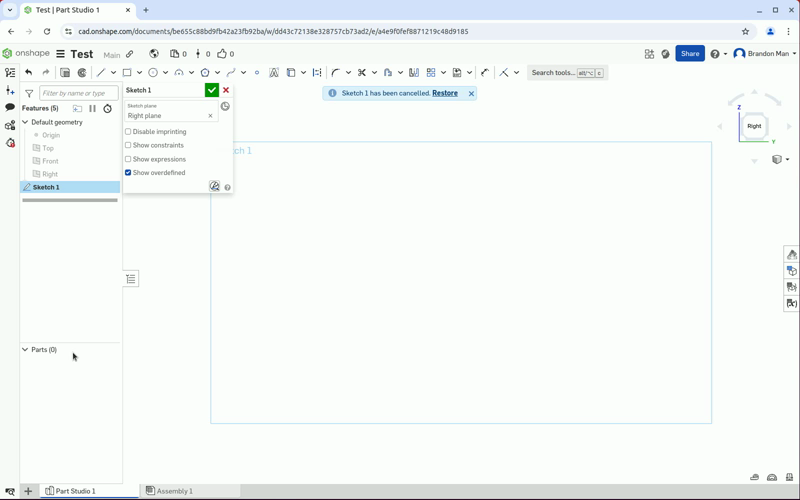
key(l)
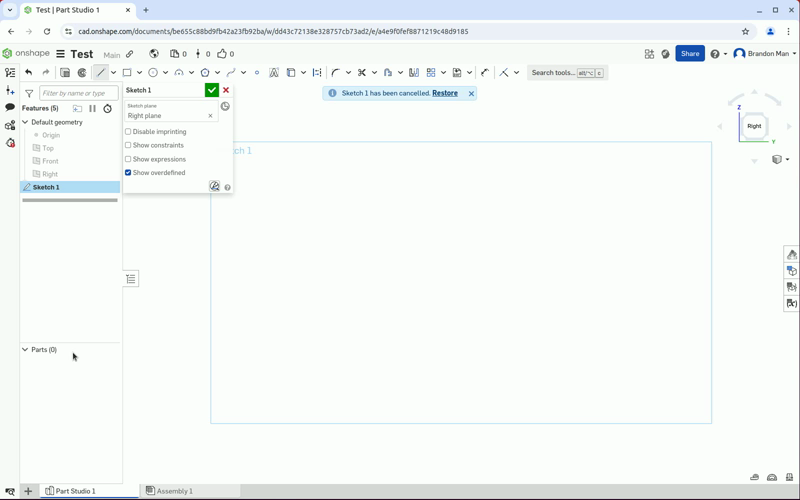
key_down(shift)
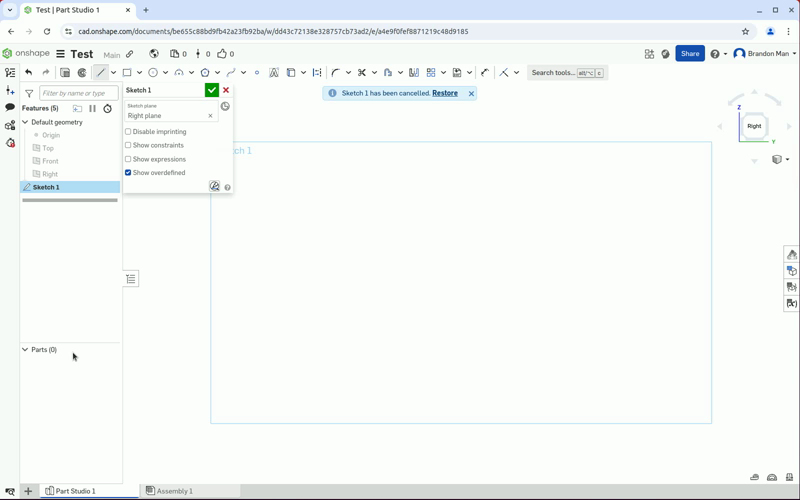
mouse_move(420, 290)
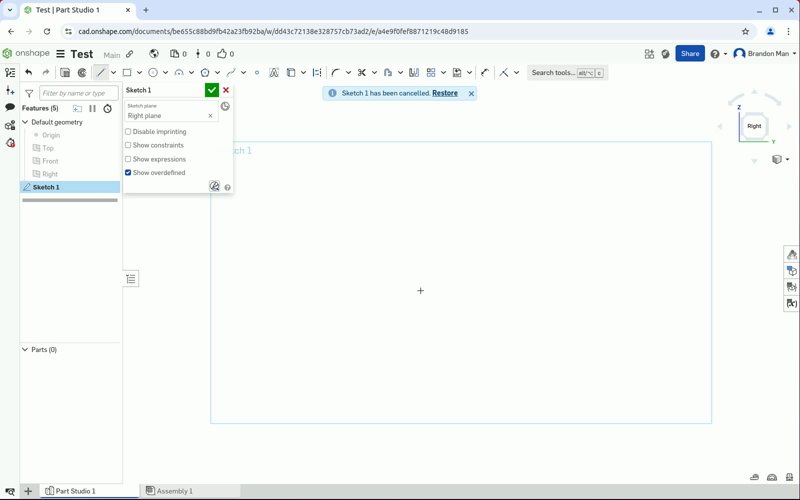
click(420, 290)
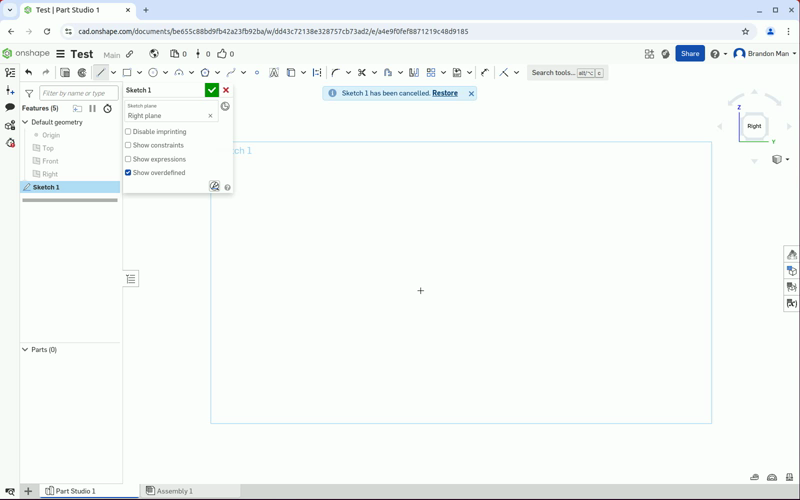
key_up(shift)
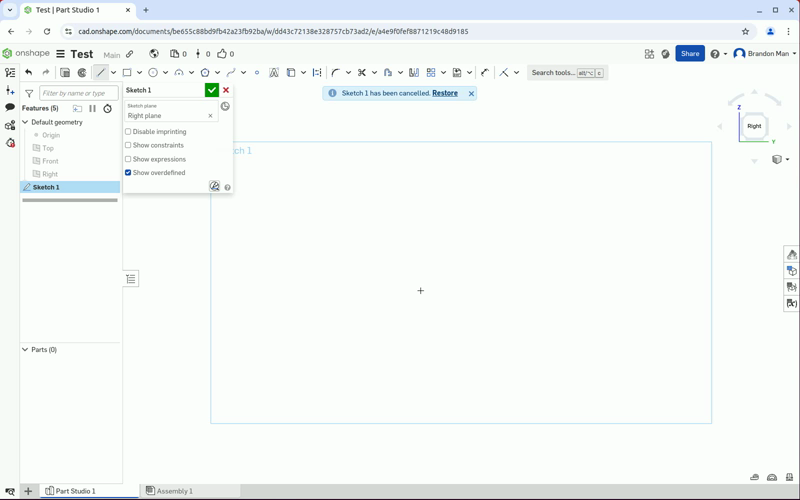
key_down(shift)
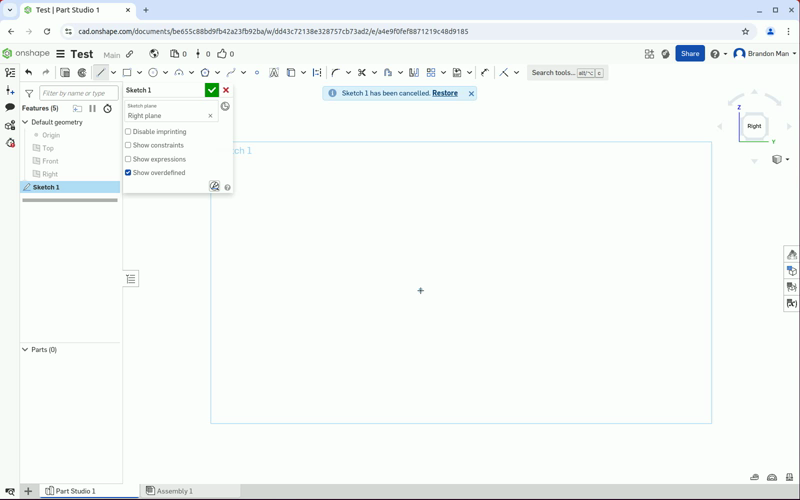
mouse_move(450, 290)
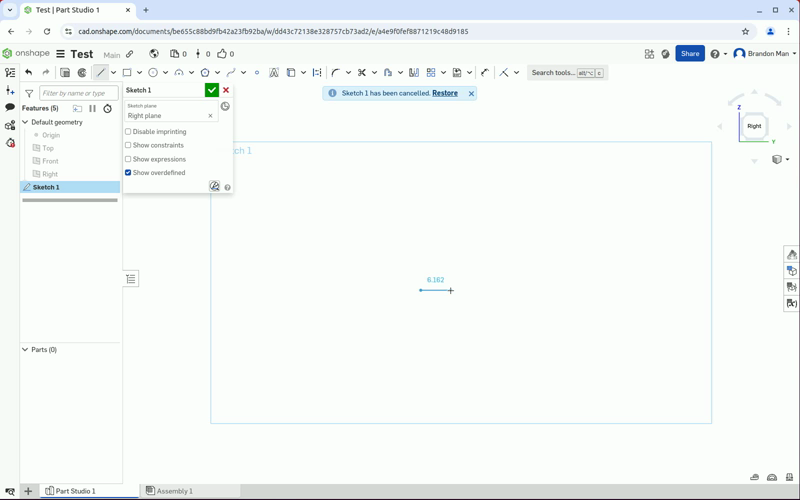
mouse_move(434, 314)
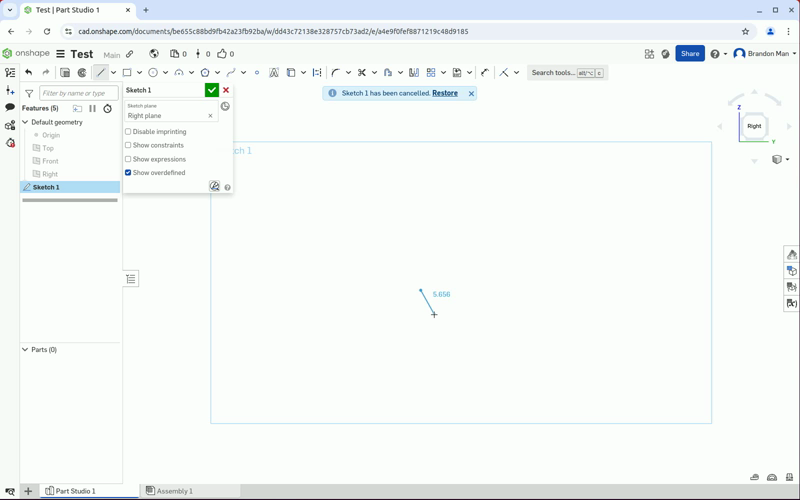
click(434, 314)
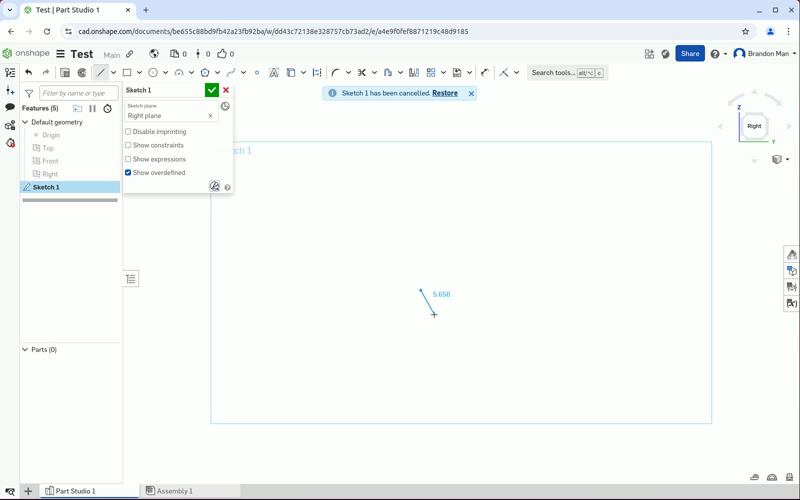
key_up(shift)
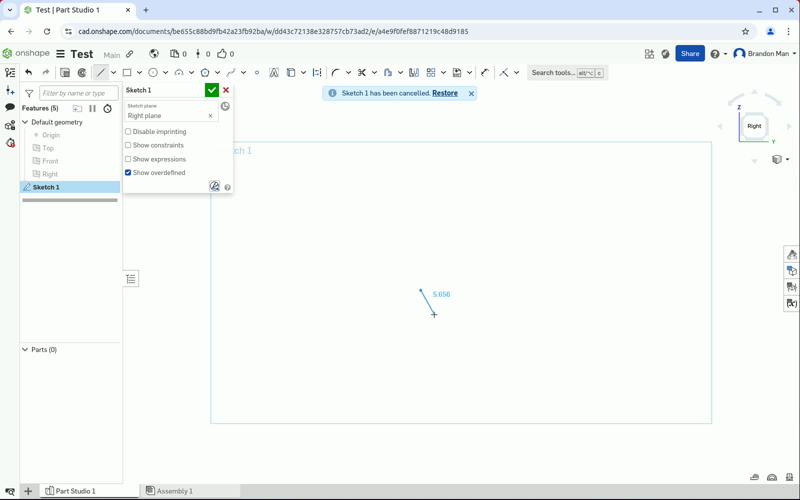
key_down(shift)
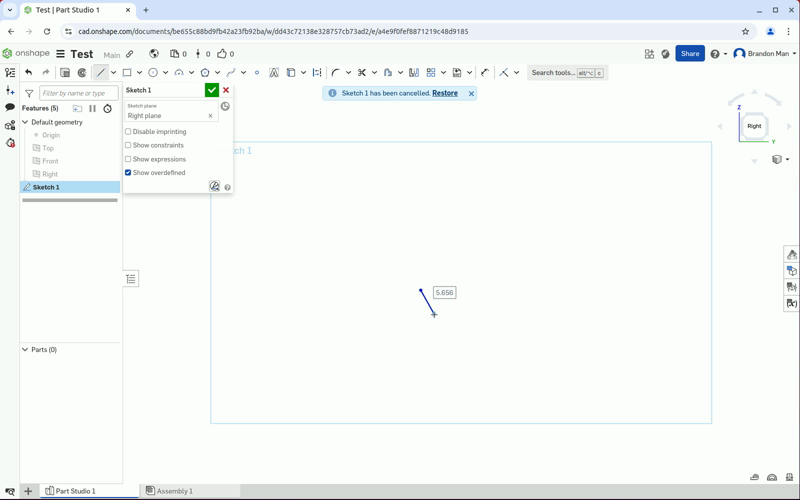
mouse_move(464, 314)
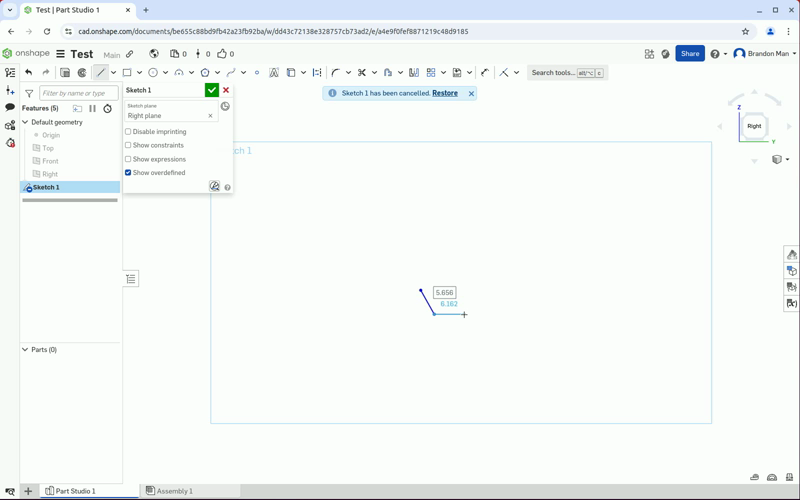
mouse_move(460, 323)
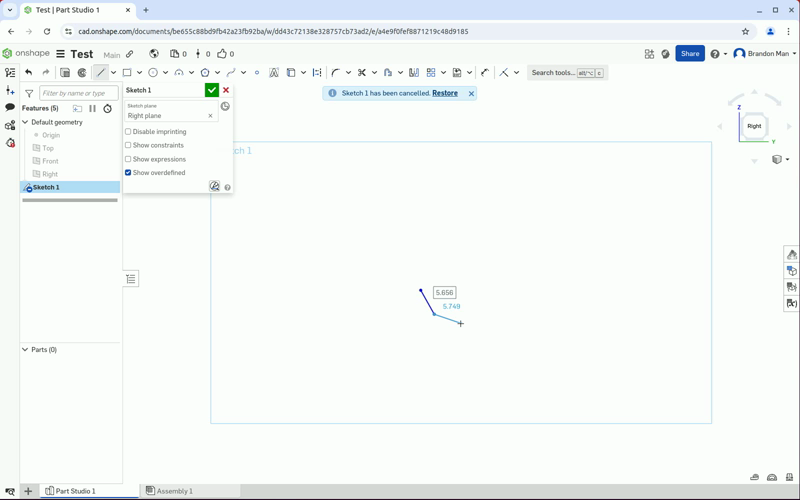
click(460, 323)
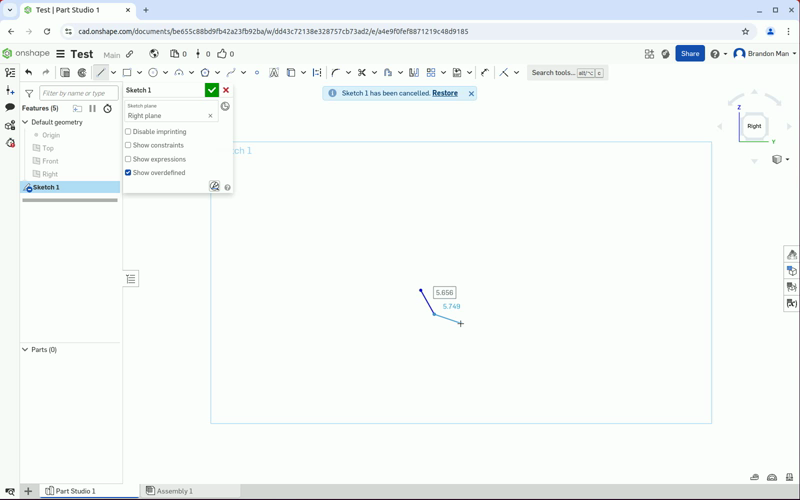
key_up(shift)
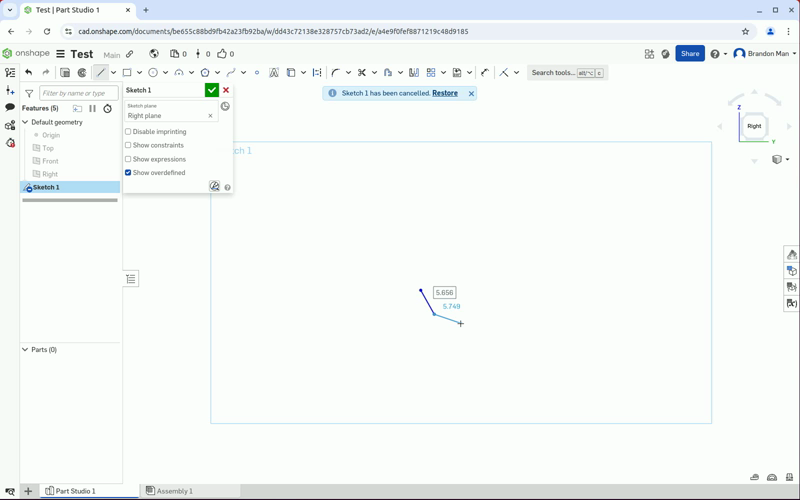
key_down(shift)
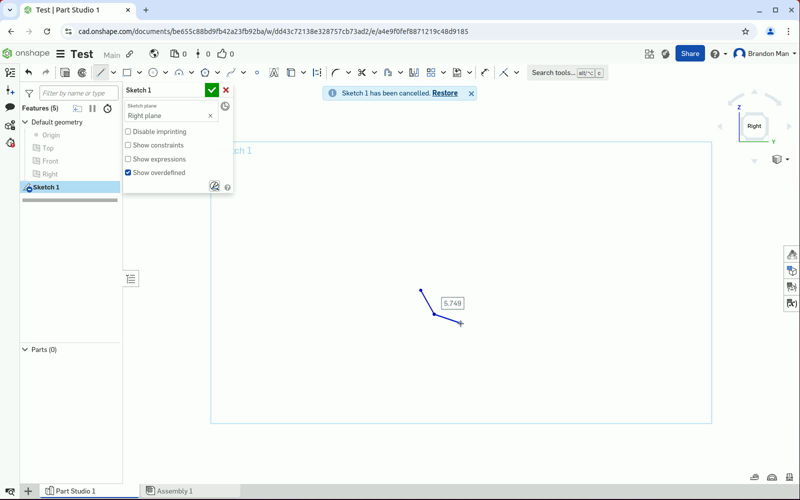
mouse_move(490, 323)
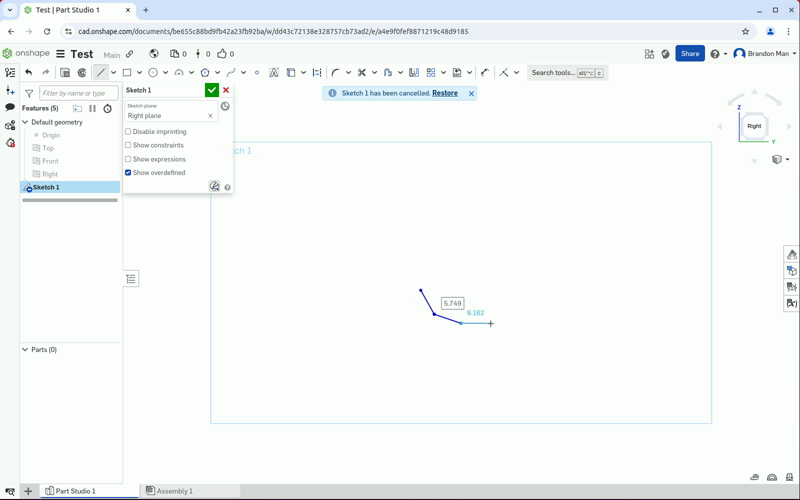
mouse_move(486, 314)
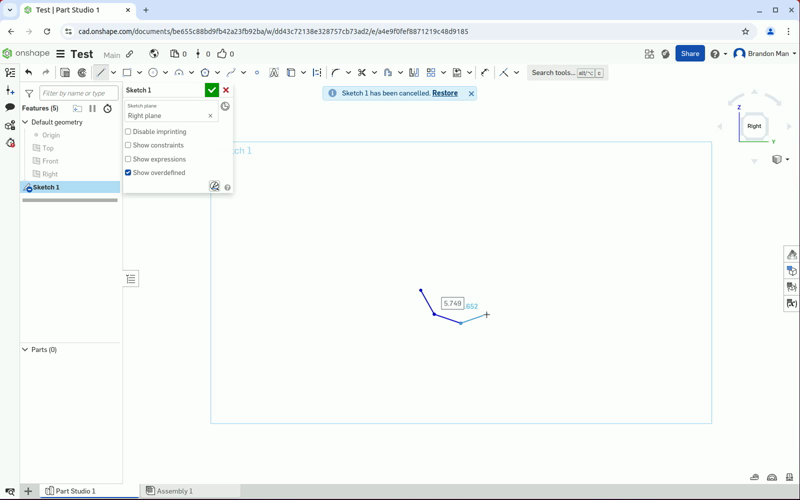
click(486, 314)
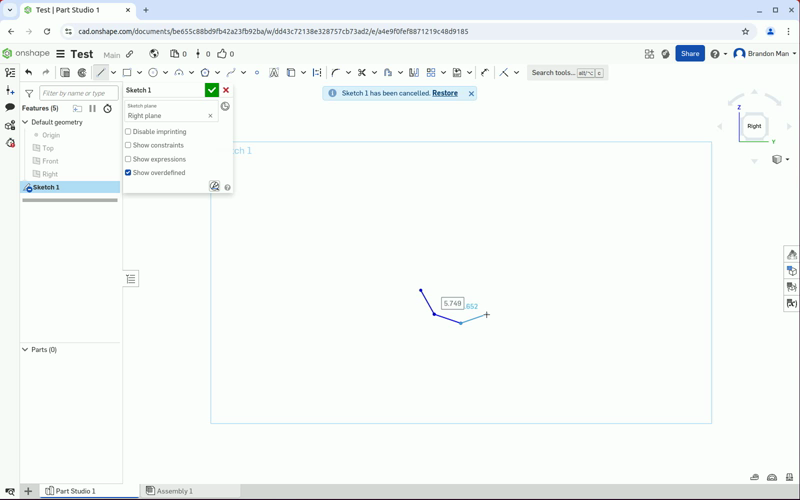
key_up(shift)
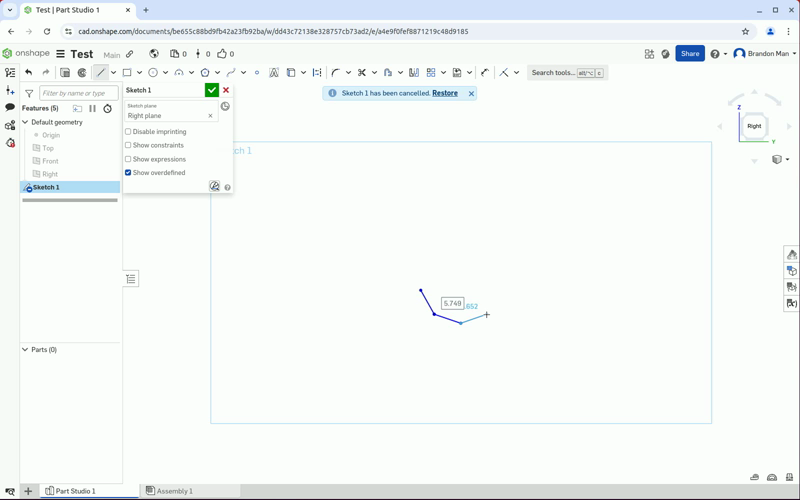
key_down(shift)
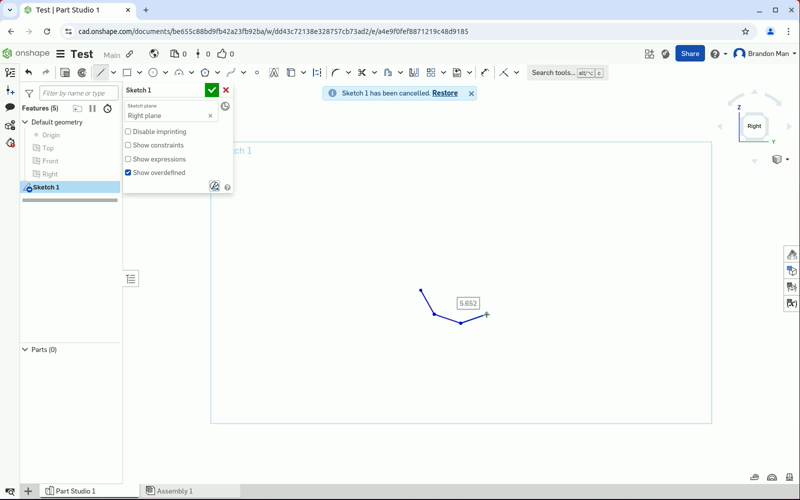
mouse_move(516, 314)
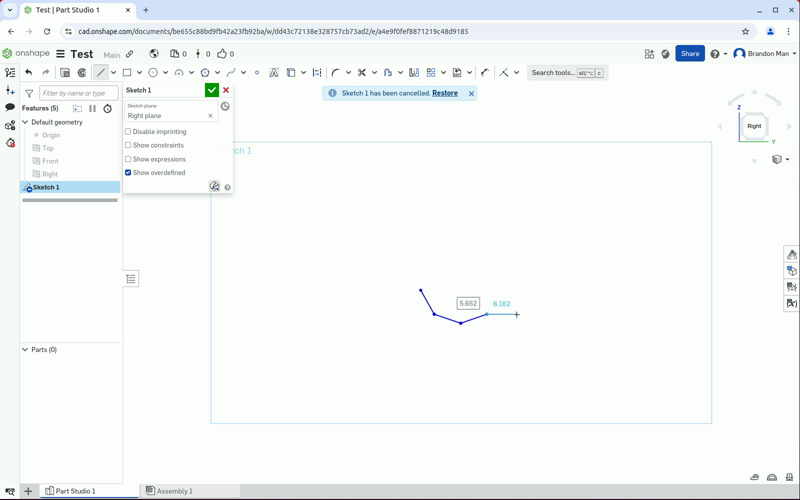
mouse_move(499, 290)
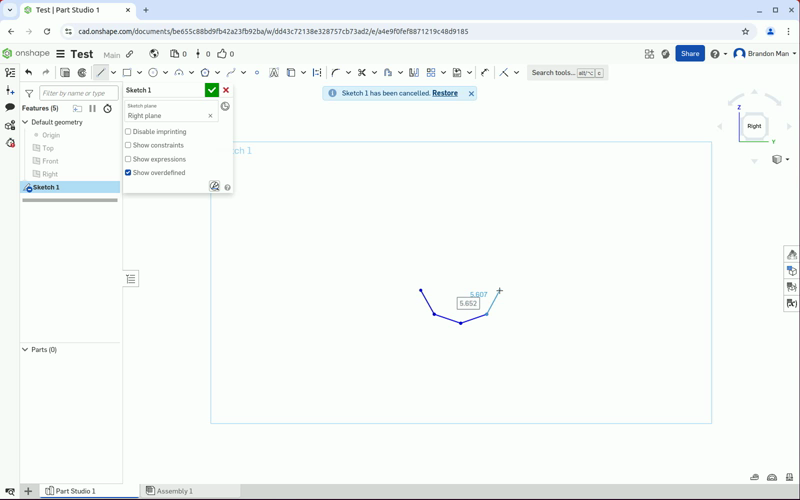
click(499, 290)
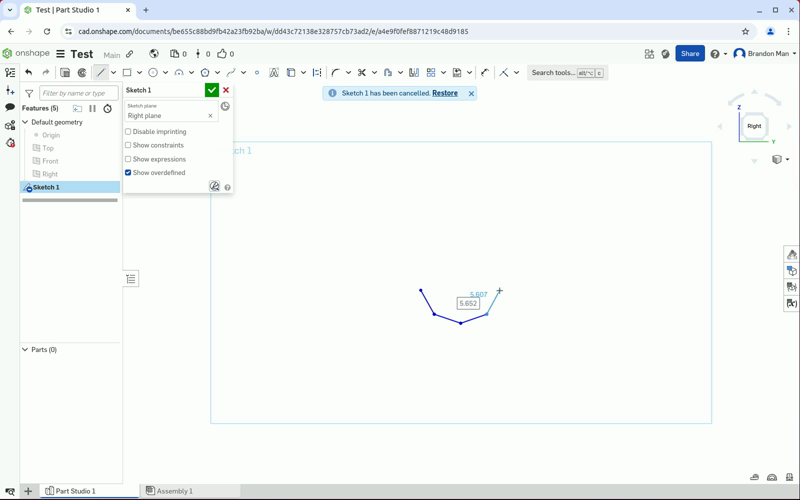
key_up(shift)
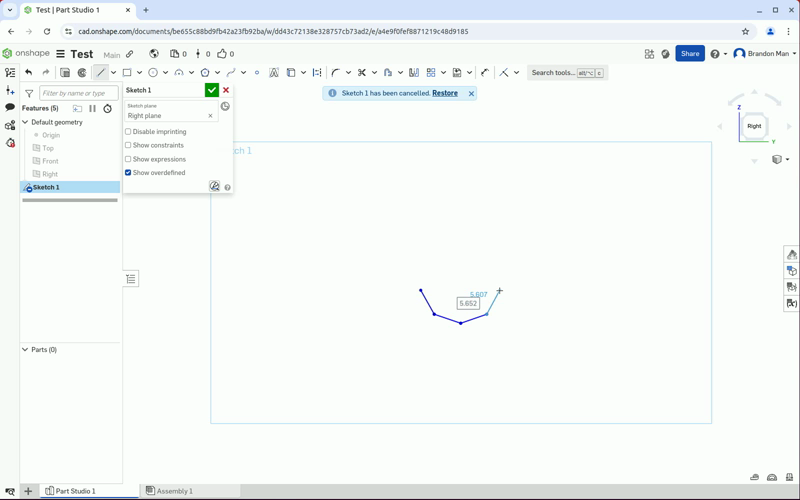
key_down(shift)
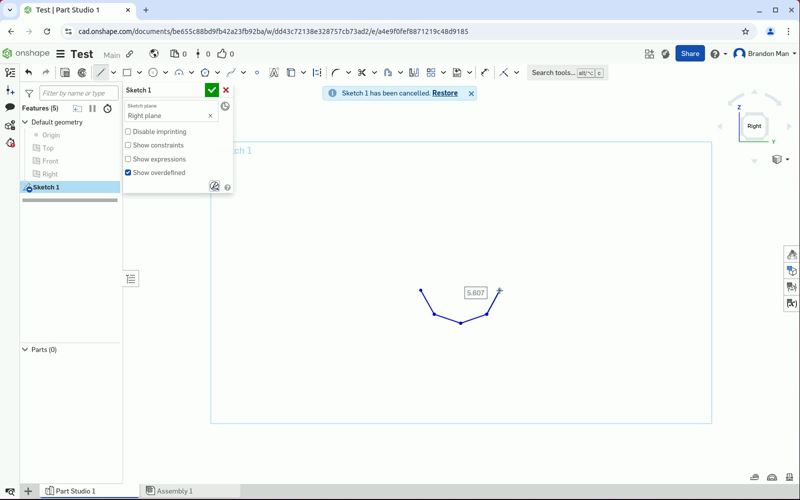
mouse_move(529, 290)
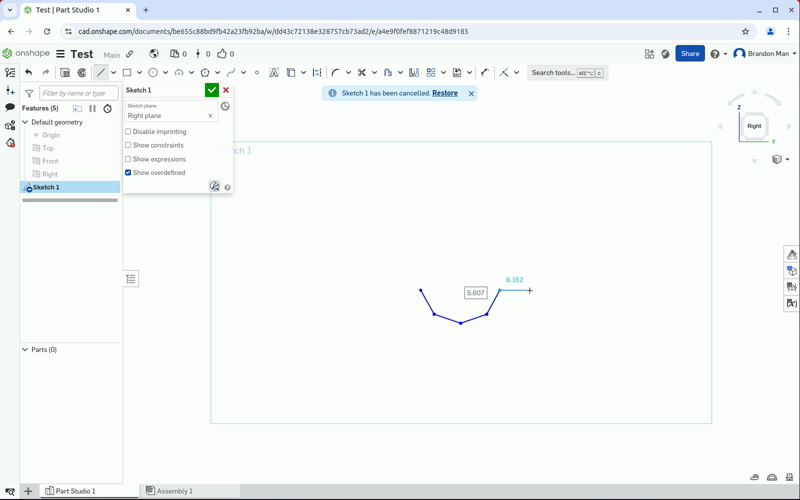
mouse_move(494, 263)
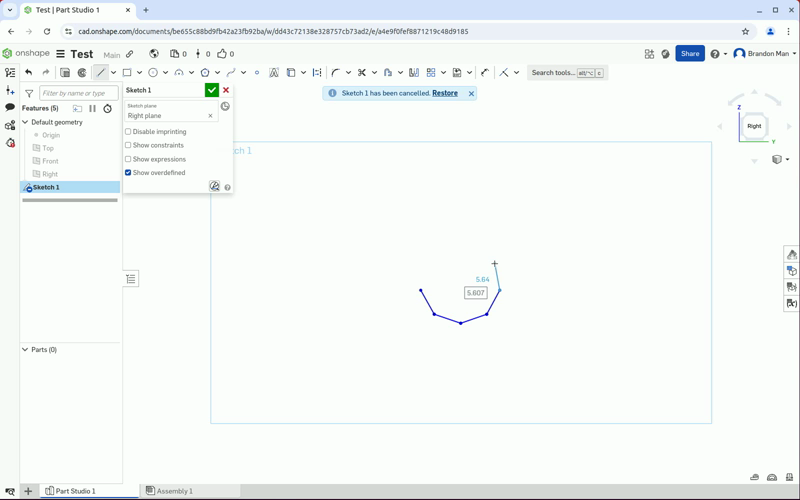
click(494, 263)
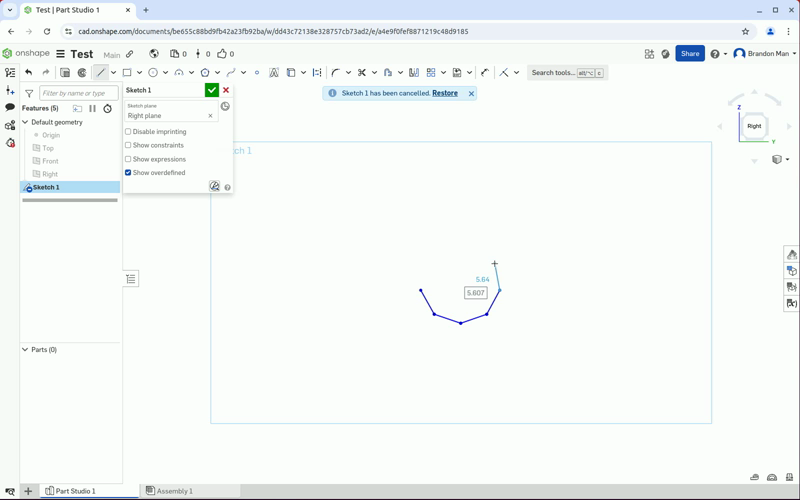
key_up(shift)
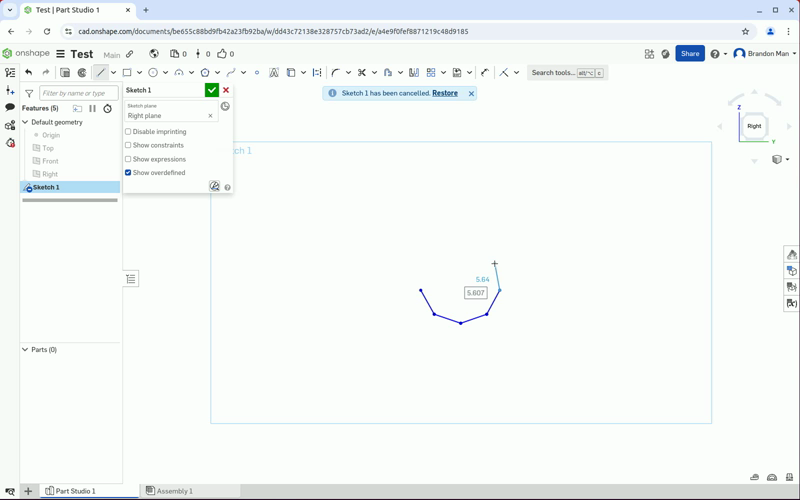
key_down(shift)
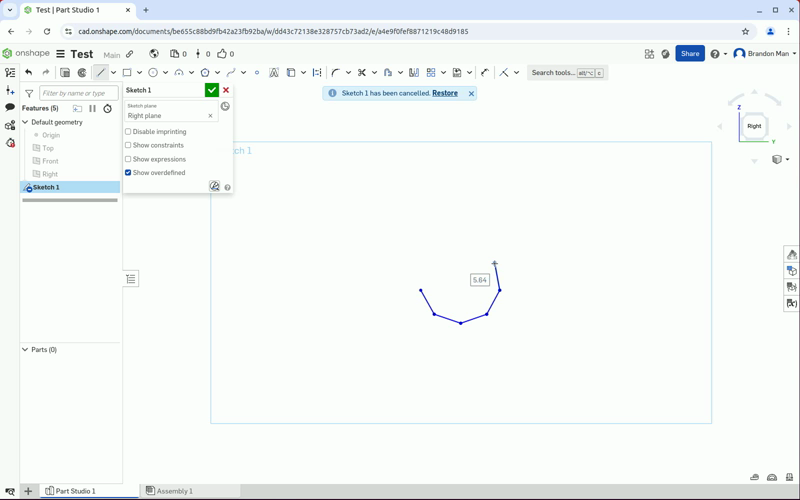
mouse_move(524, 263)
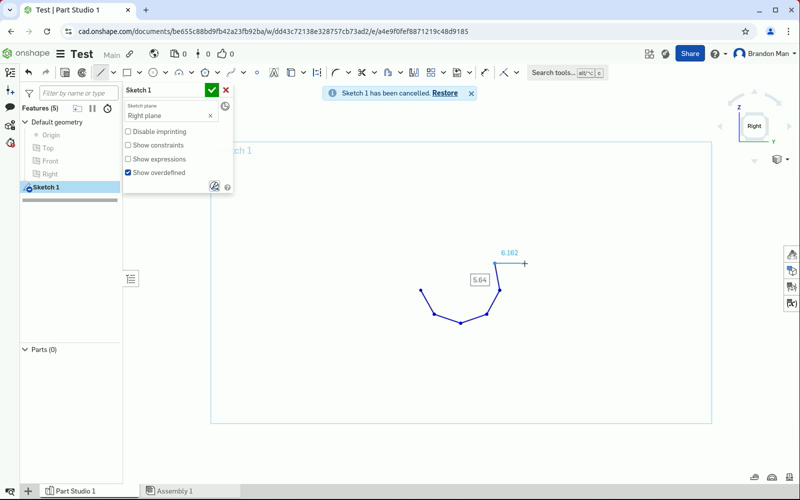
mouse_move(474, 245)
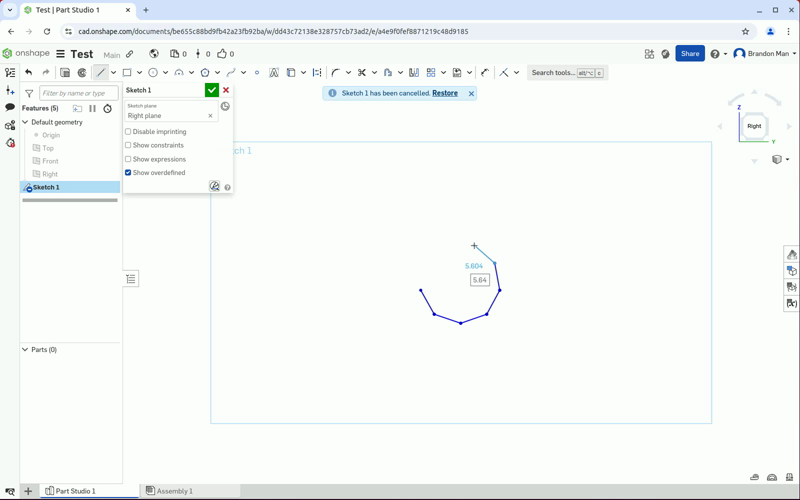
click(474, 245)
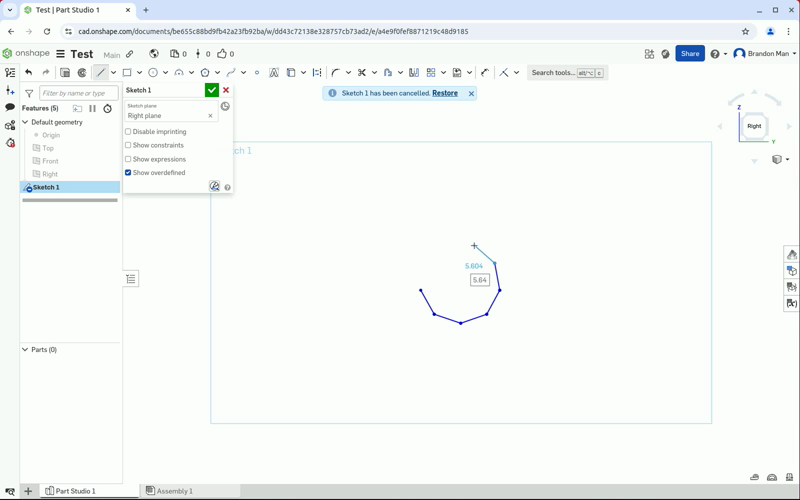
key_up(shift)
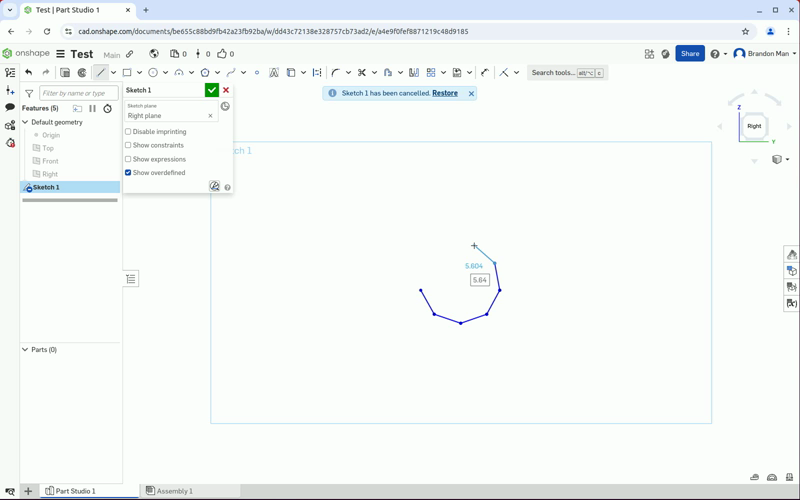
key_down(shift)
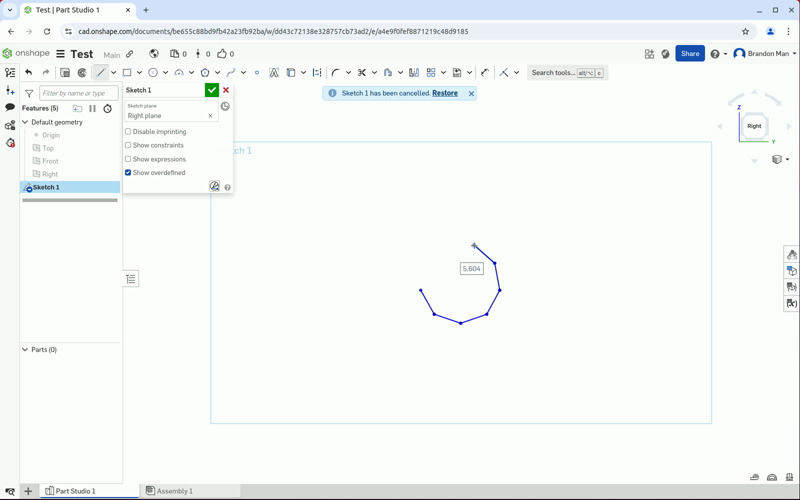
mouse_move(504, 245)
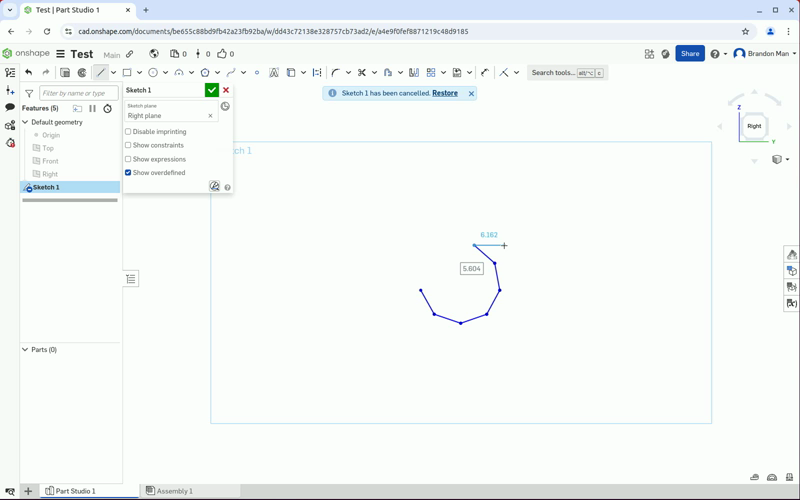
mouse_move(446, 245)
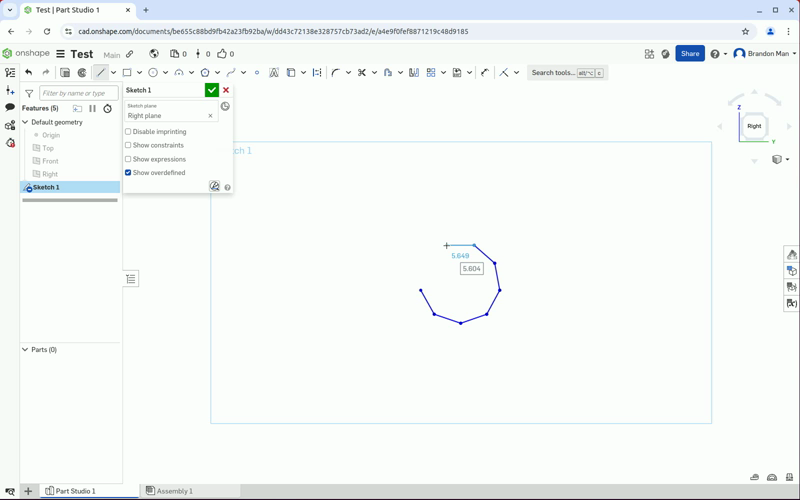
click(446, 245)
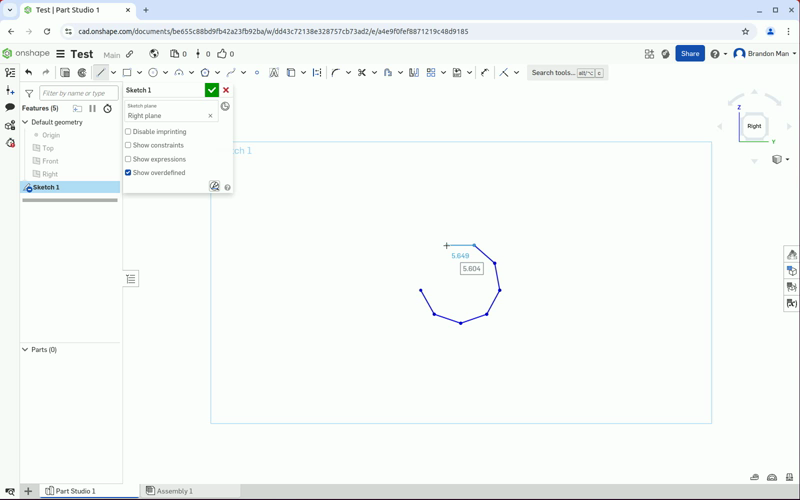
key_up(shift)
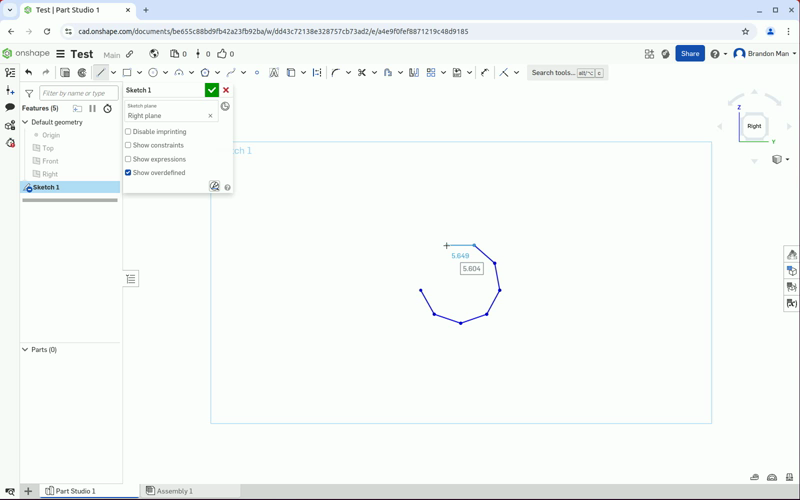
key_down(shift)
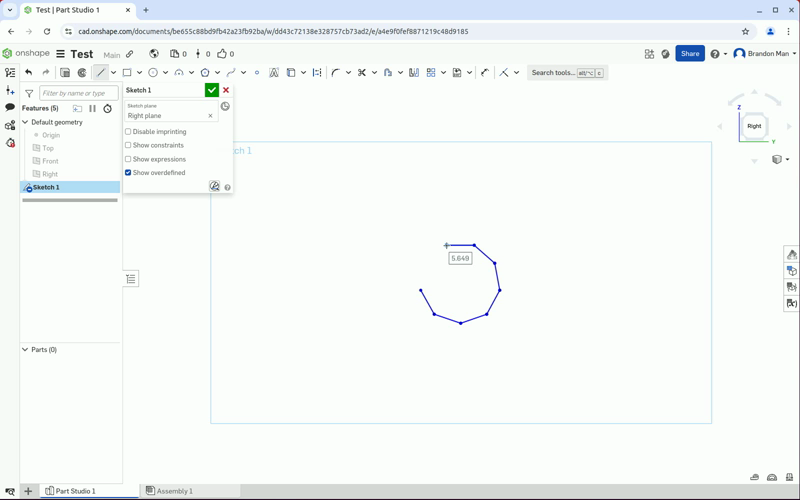
mouse_move(476, 245)
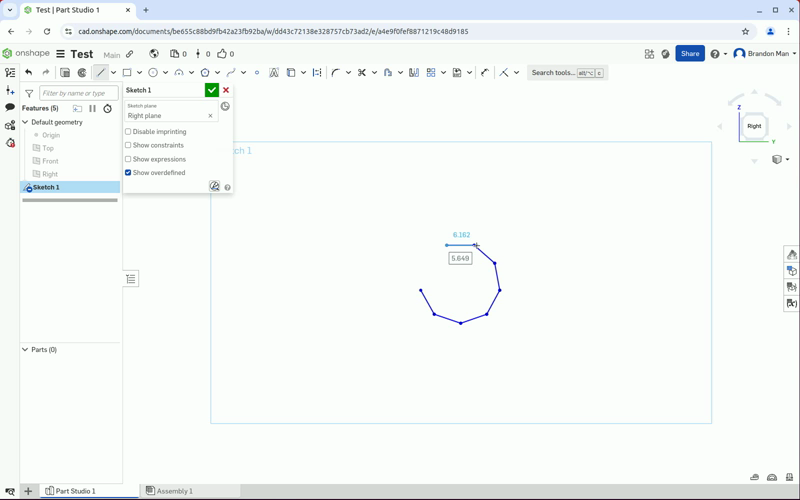
mouse_move(426, 263)
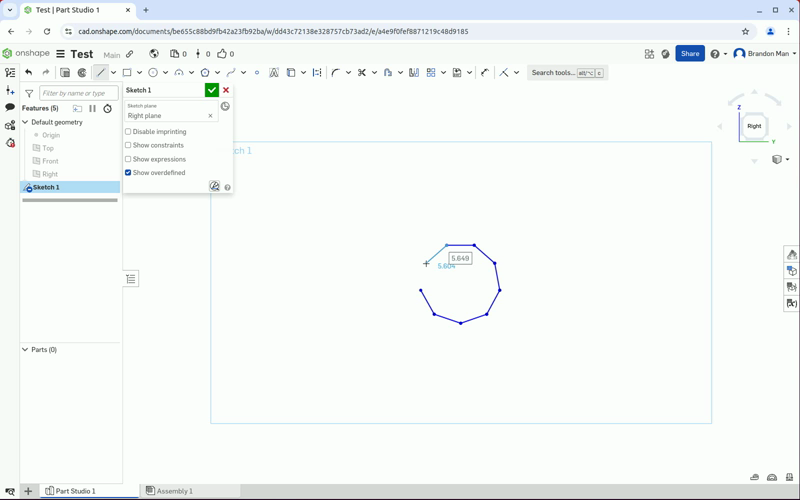
click(426, 263)
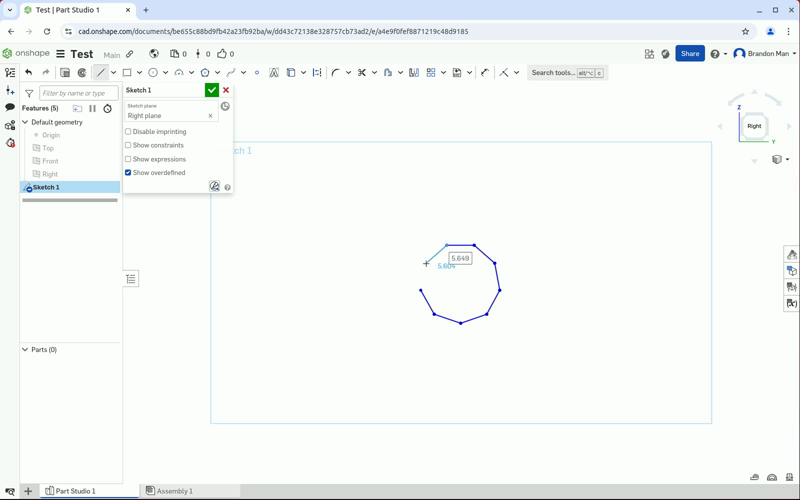
key_up(shift)
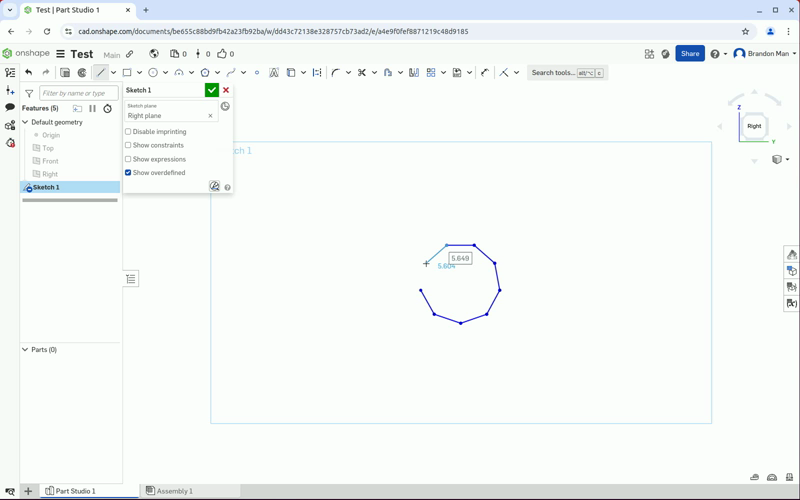
mouse_move(456, 263)
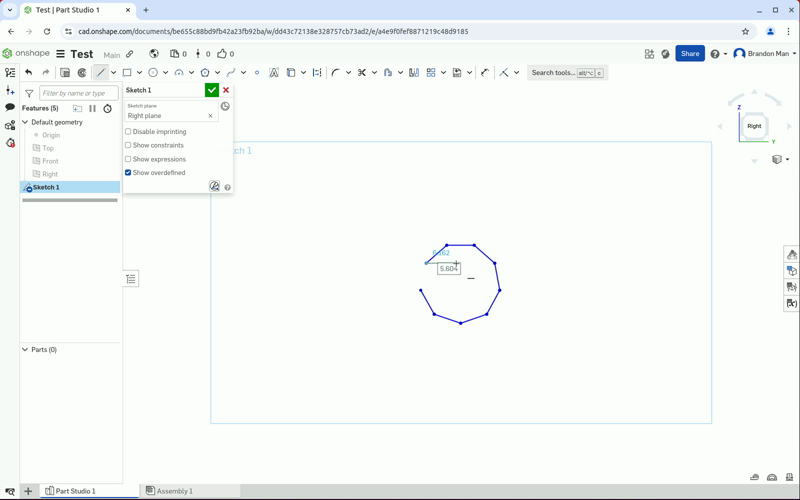
key_down(shift)
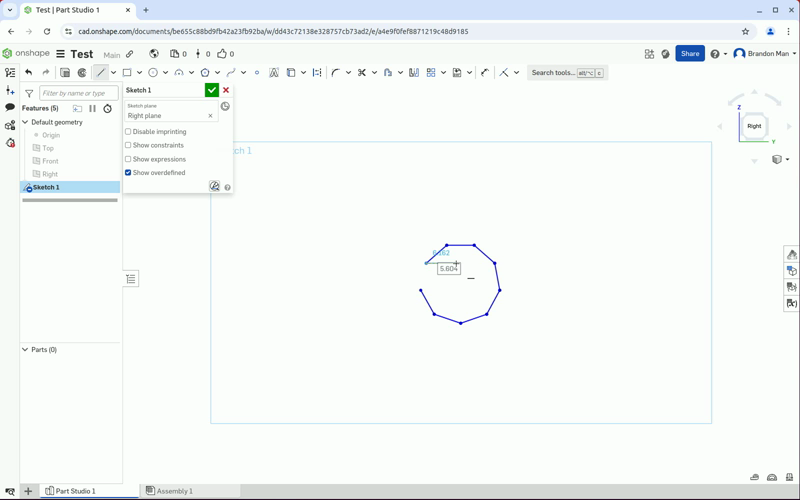
mouse_move(420, 290)
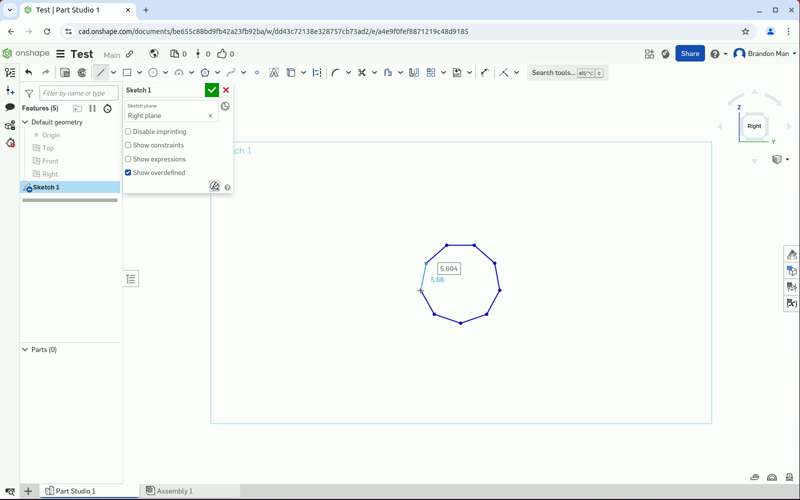
key_up(shift)
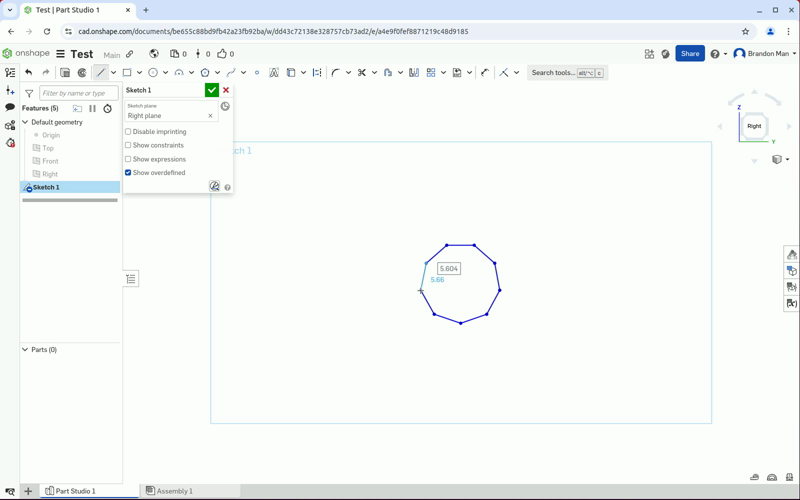
click(420, 290)
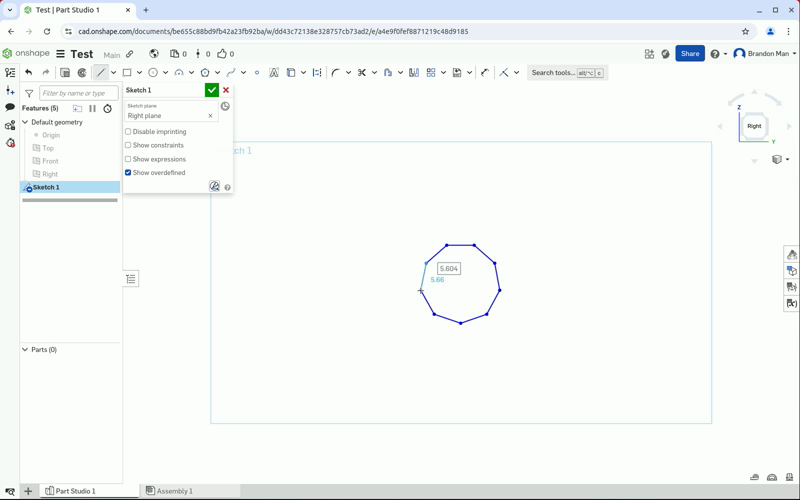
key(esc)
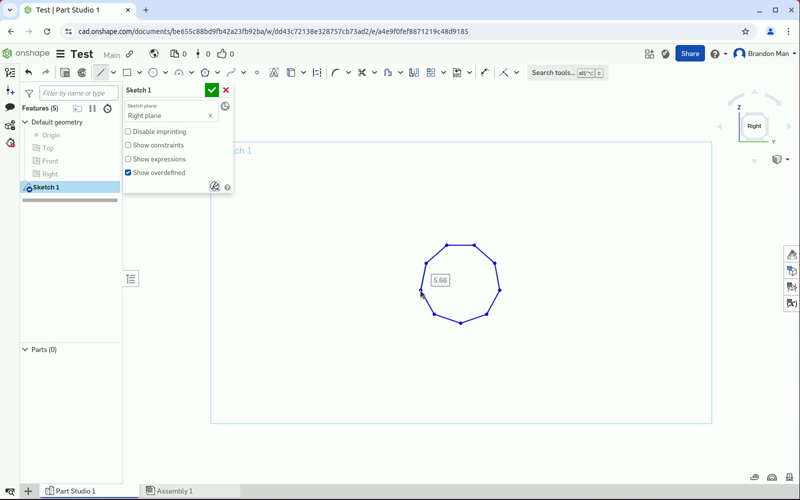
mouse_move(477, 283)
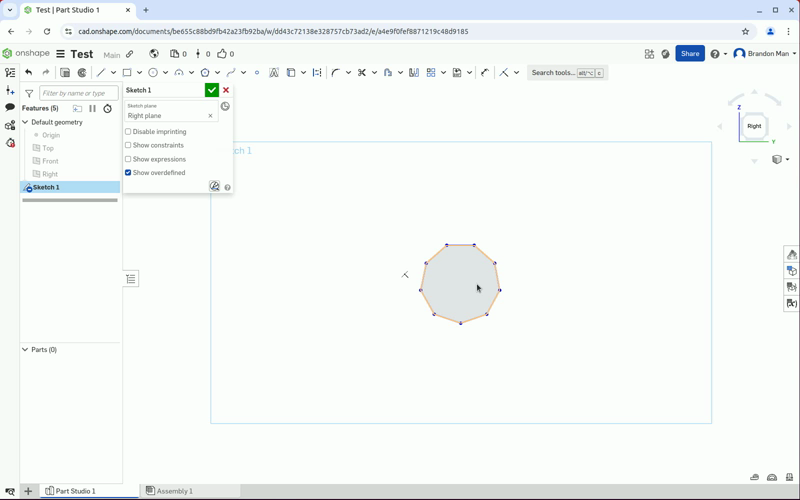
click(477, 283)
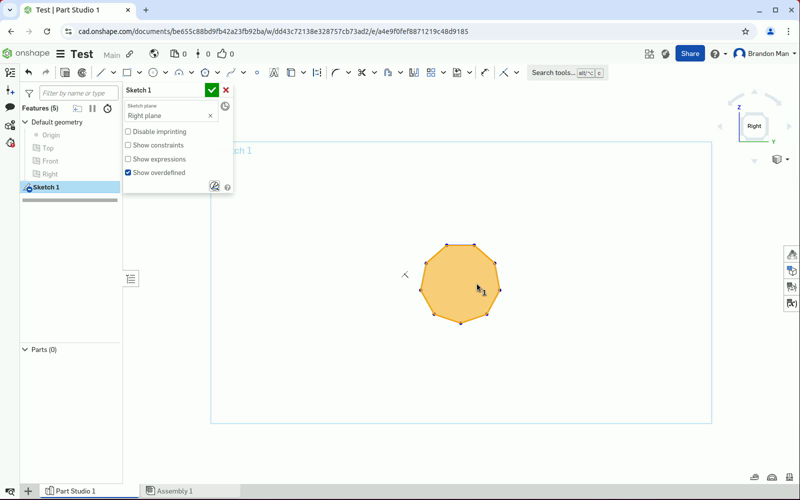
mouse_move(73, 352)
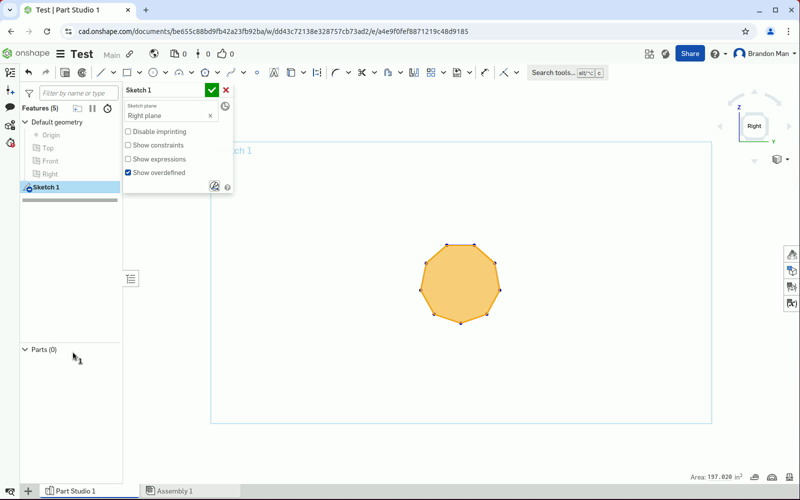
key(shift+y)
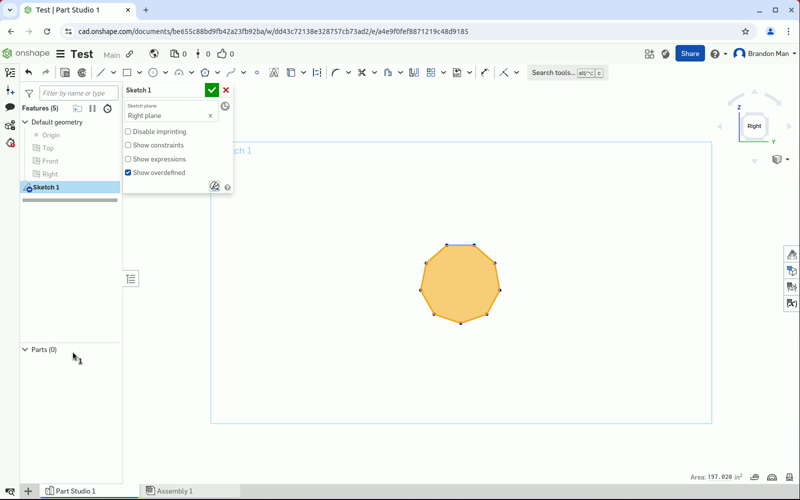
key(shift+e)
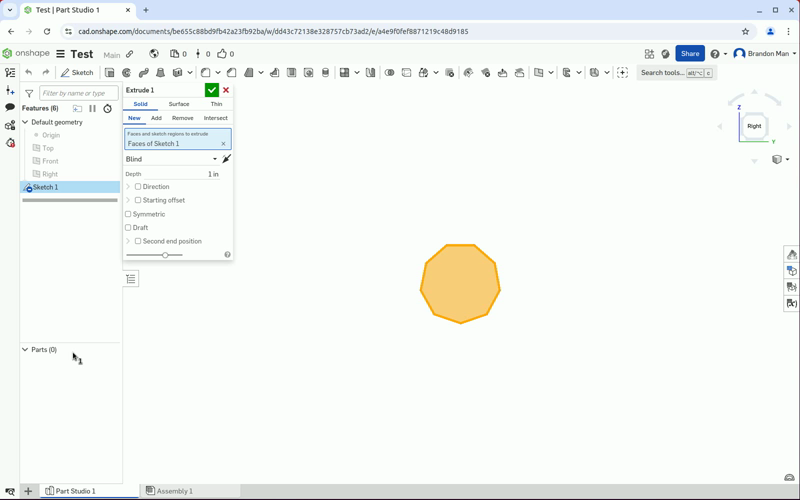
mouse_move(143, 106)
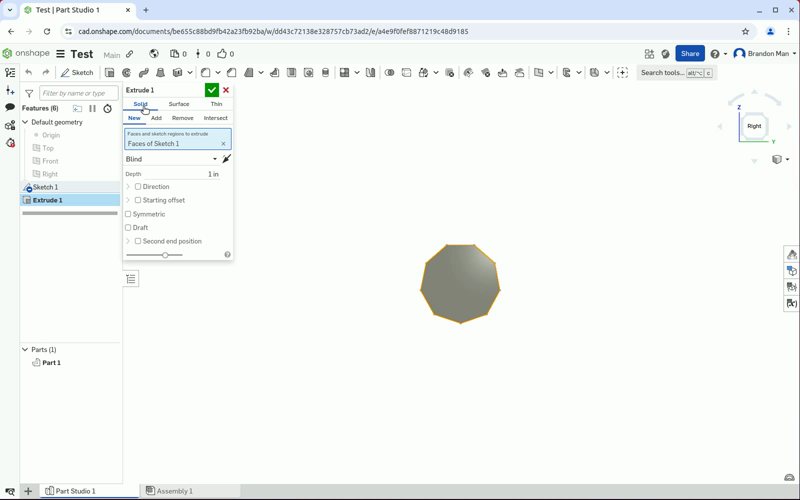
click(143, 106)
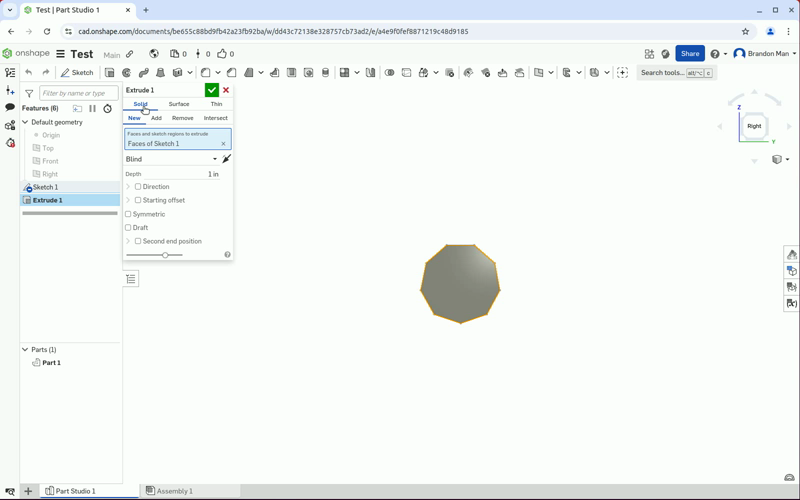
mouse_move(137, 120)
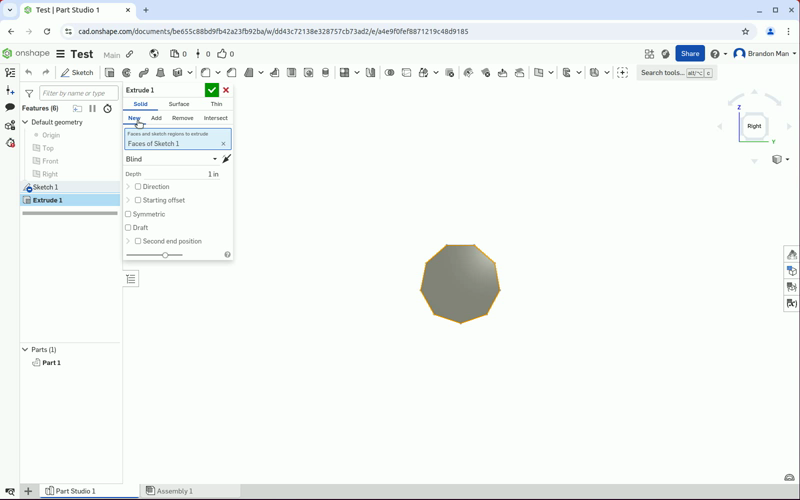
click(137, 120)
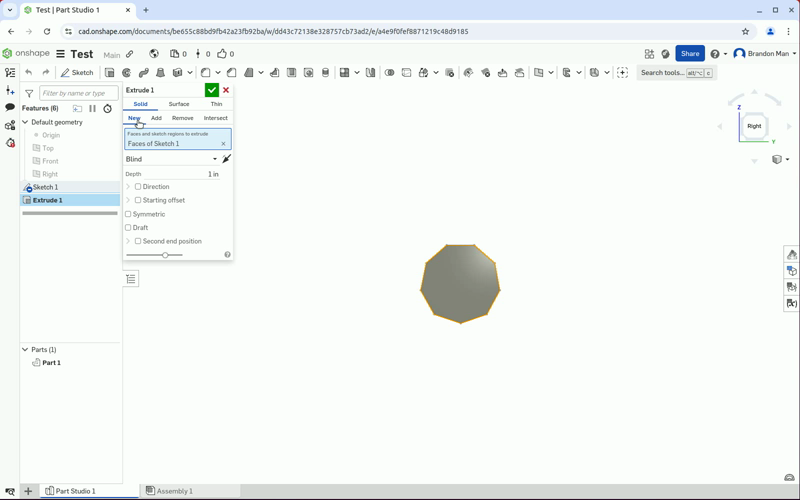
key(tab, 4)
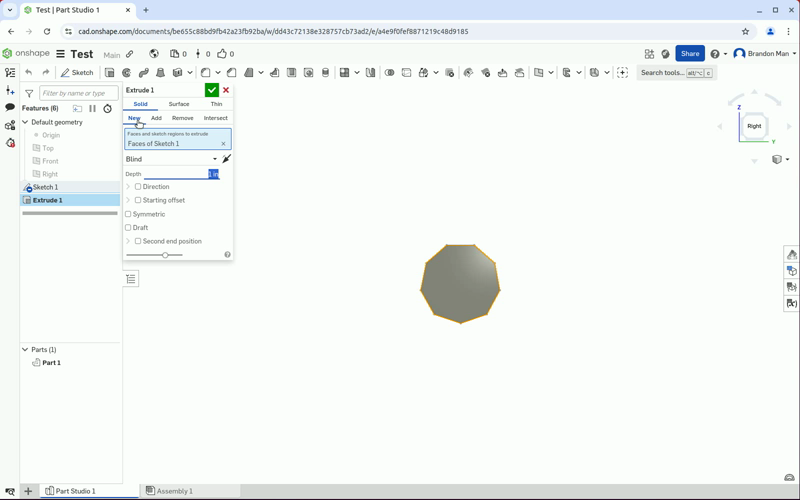
text(15.405)
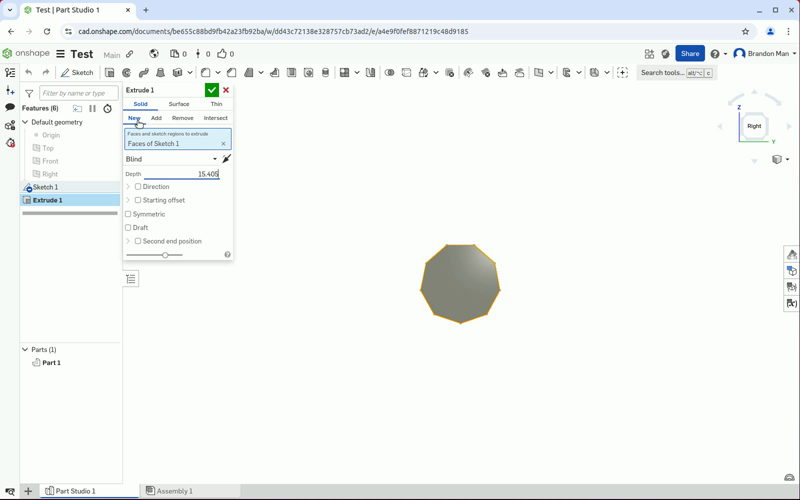
key(enter)
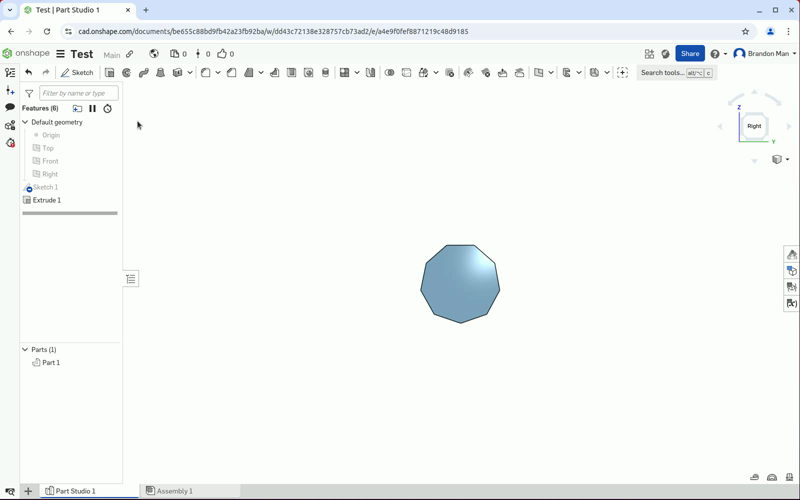
key(shift+h)
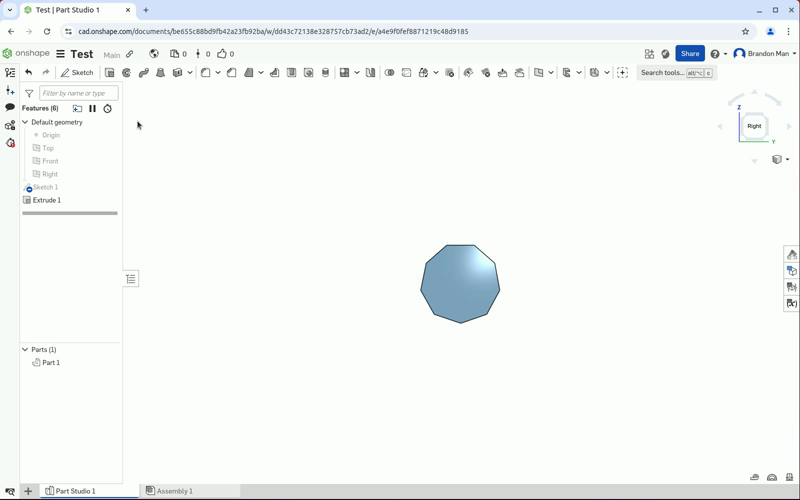
key(shift+h)
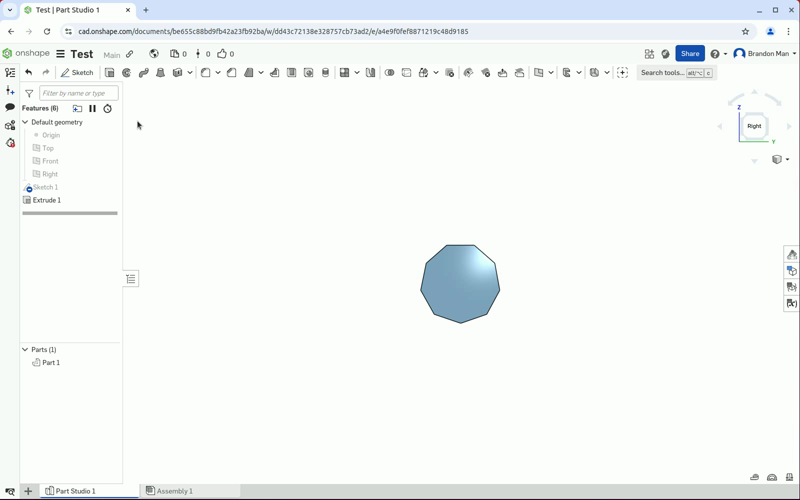
mouse_move(73, 189)
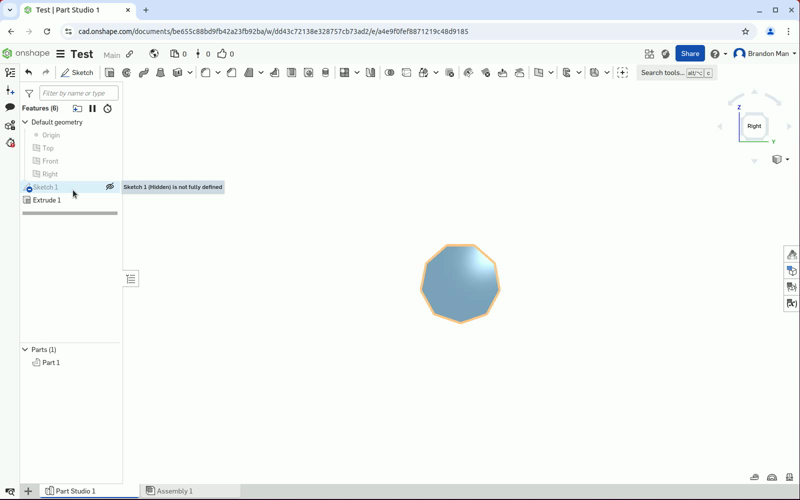
click(73, 189)
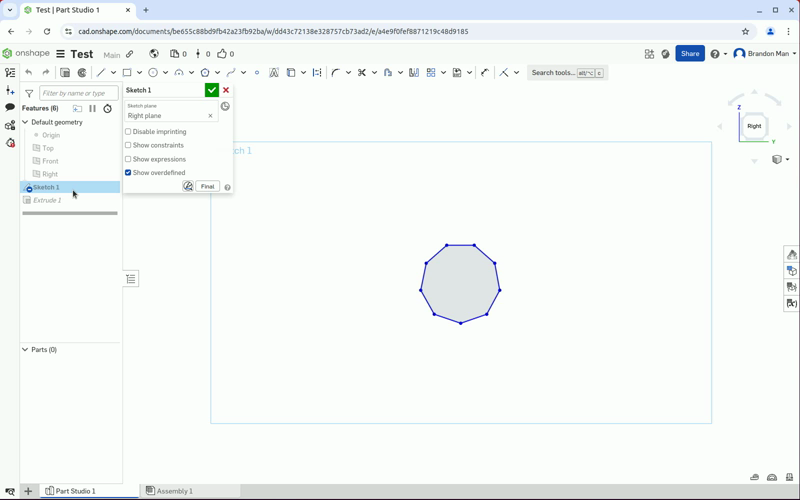
mouse_move(229, 92)
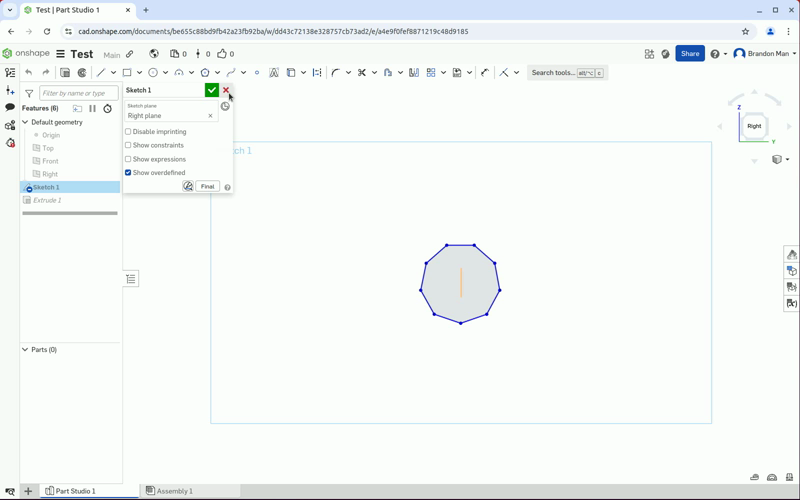
click(229, 92)
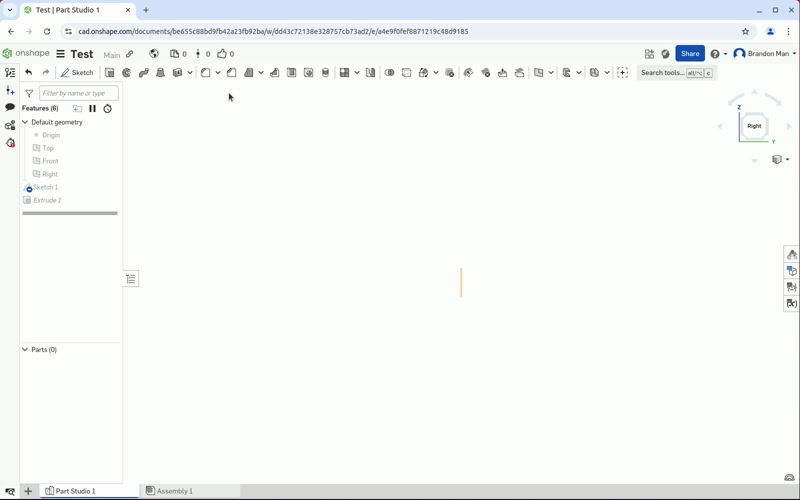
mouse_move(541, 75)
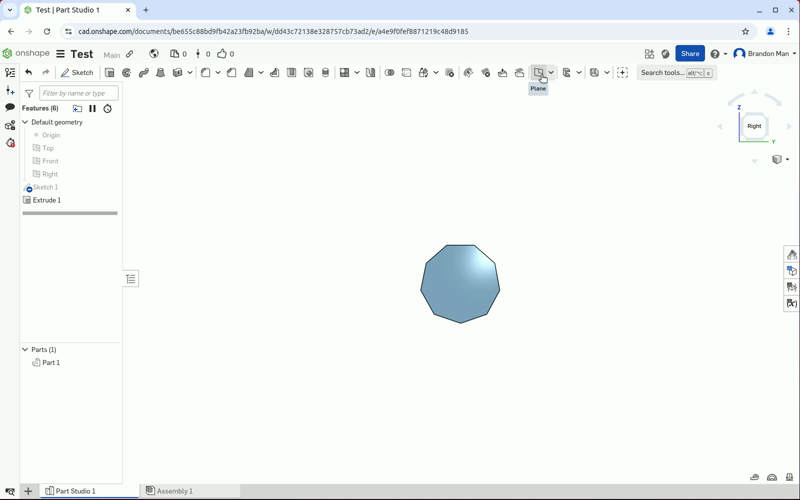
click(541, 75)
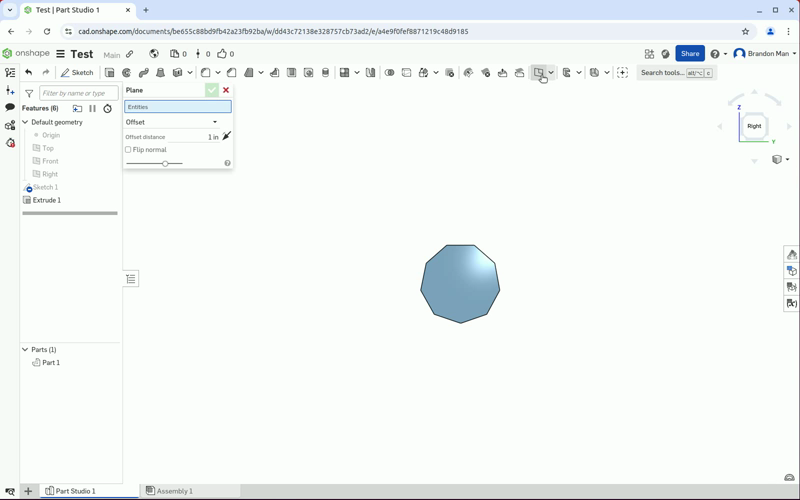
mouse_move(73, 176)
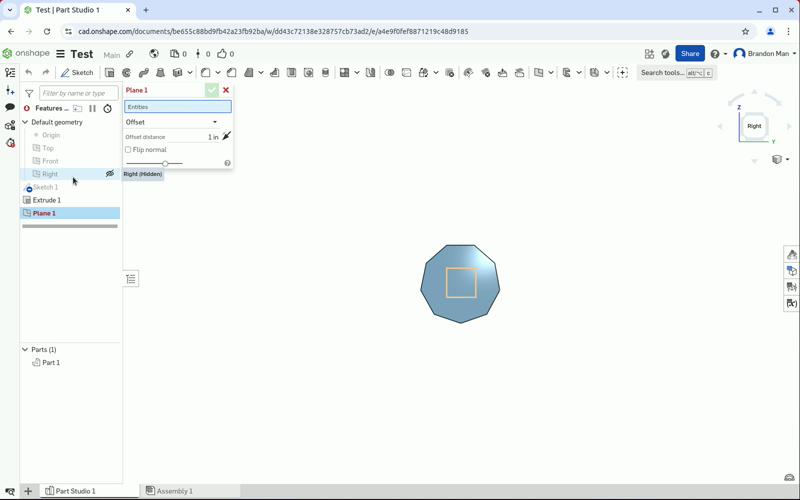
click(73, 176)
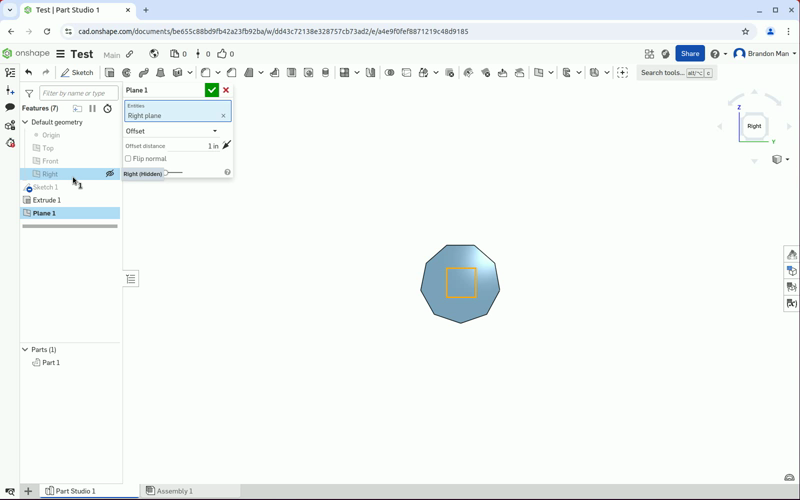
key(tab, 2)
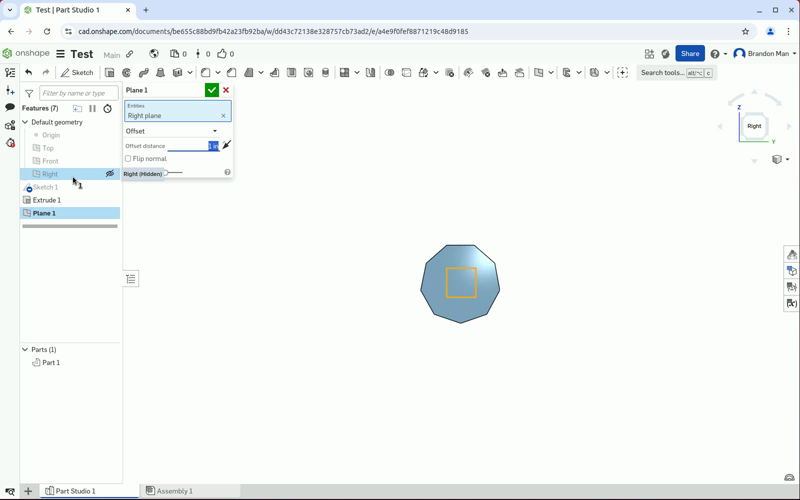
text(15.405)
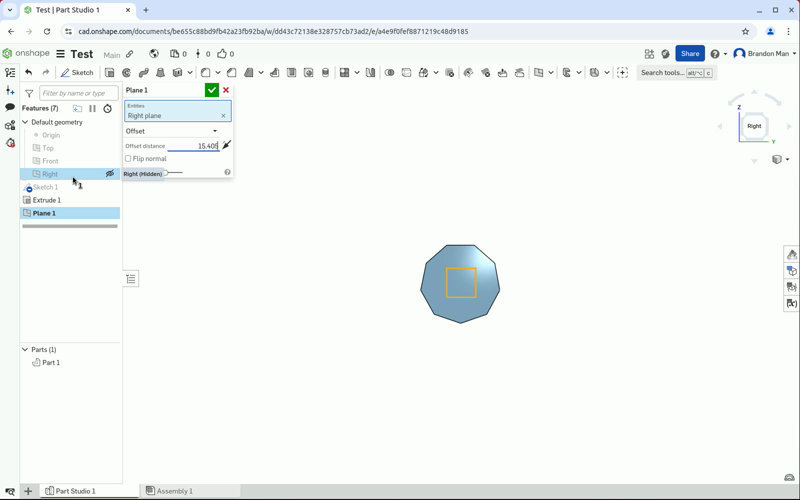
key(enter, 2)
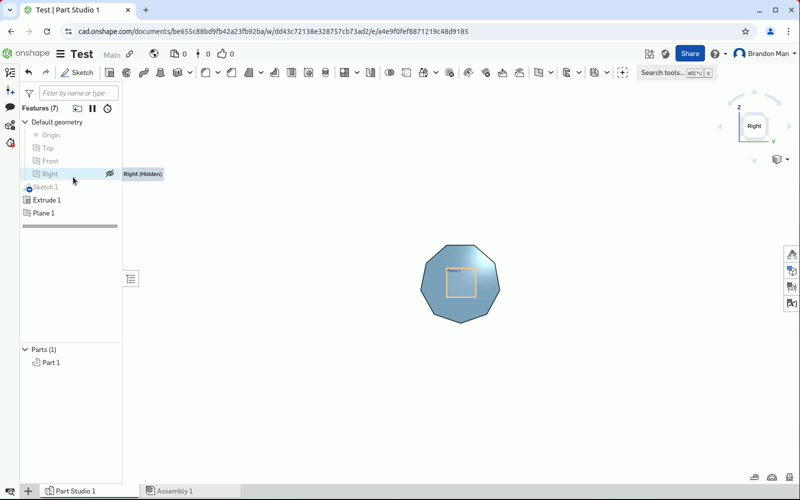
key(shift+s)
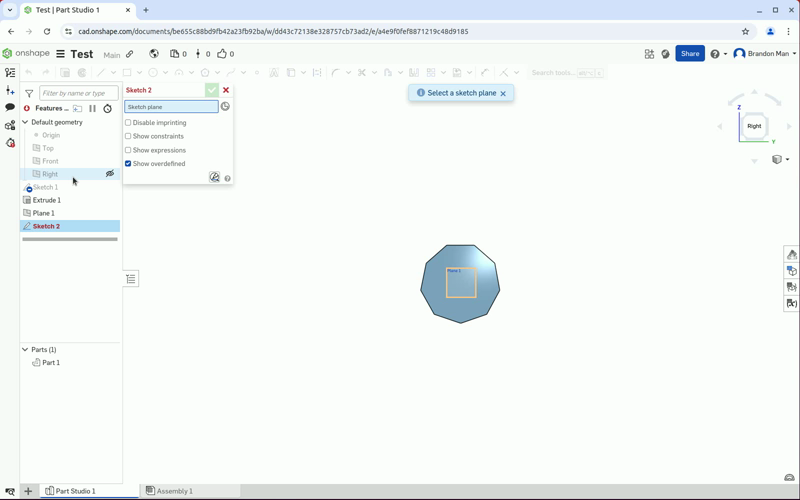
mouse_move(73, 215)
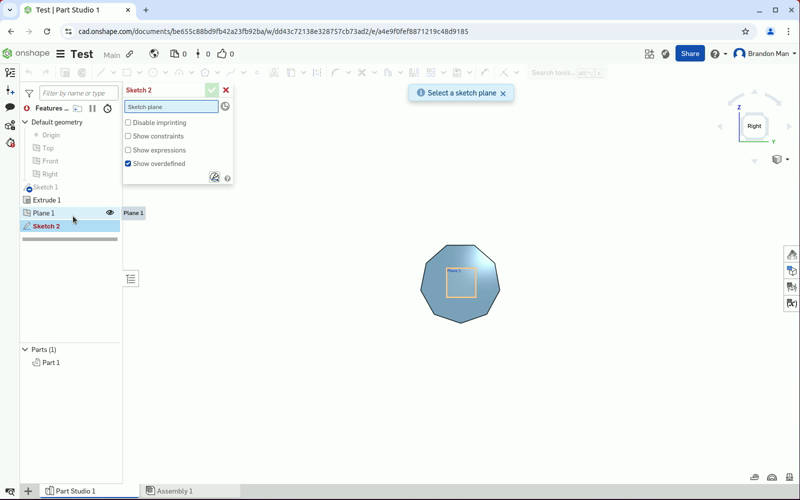
click(73, 215)
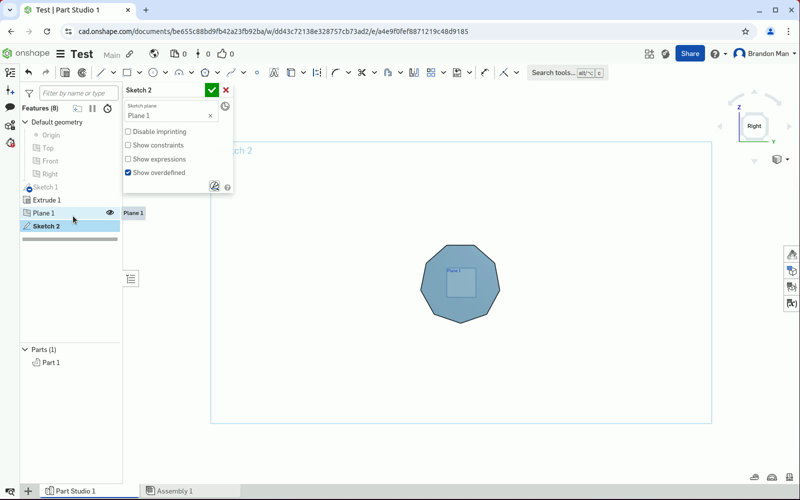
mouse_move(73, 352)
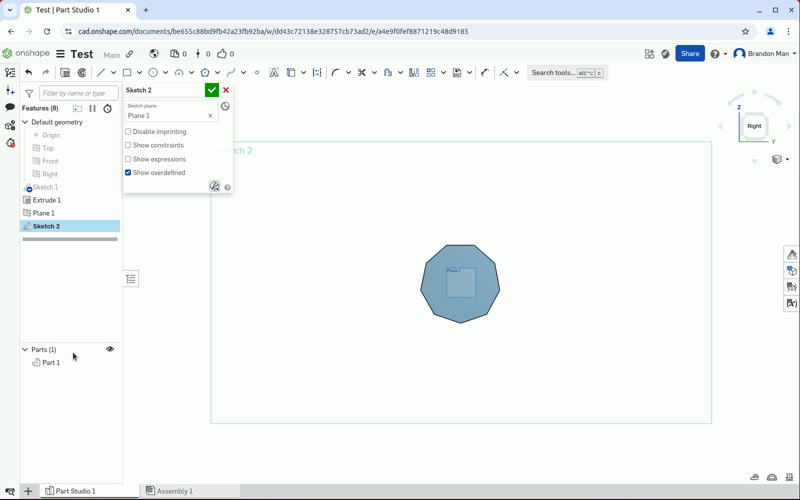
key(y)
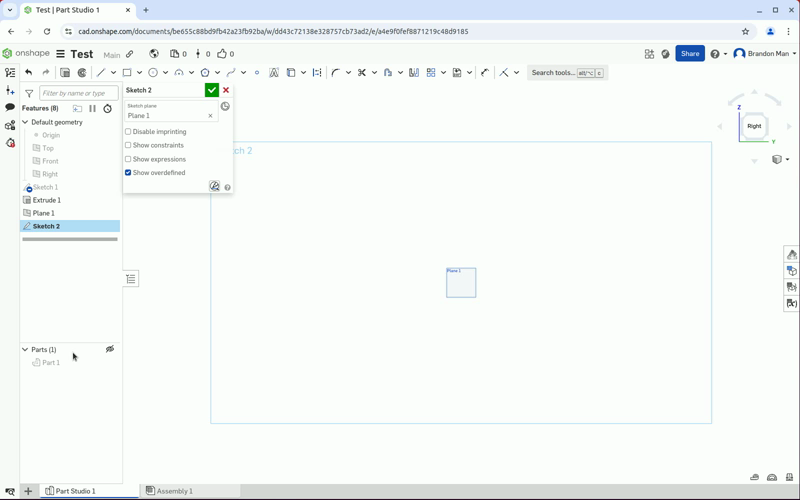
key(c)
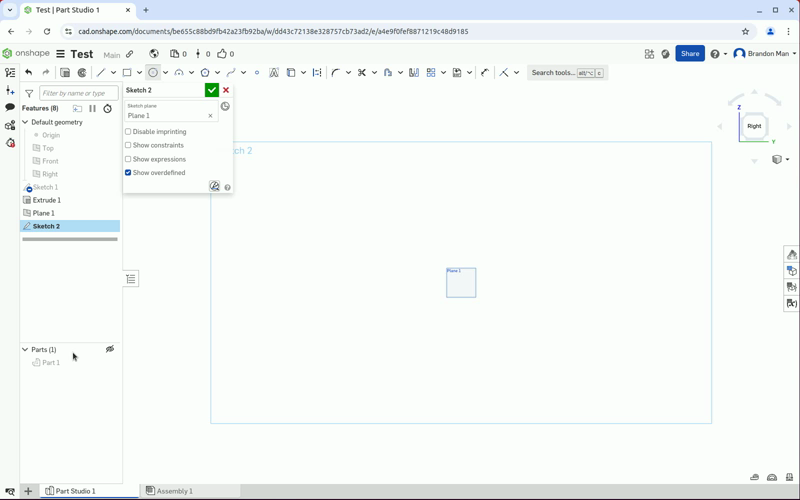
key_down(shift)
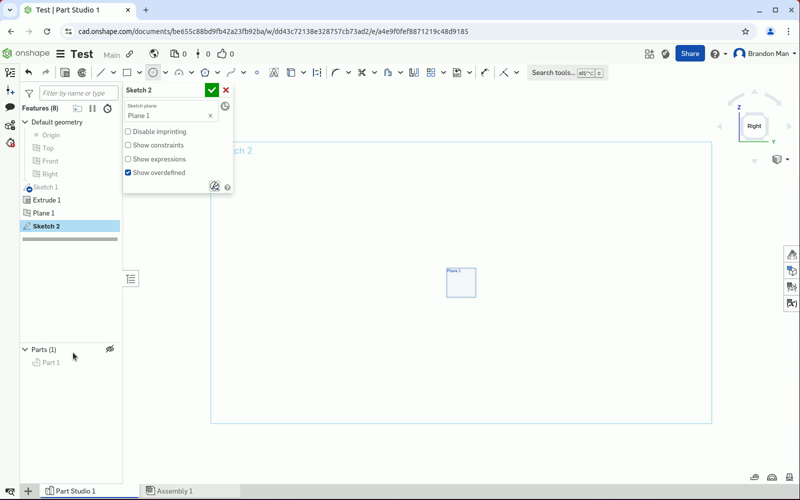
mouse_move(461, 282)
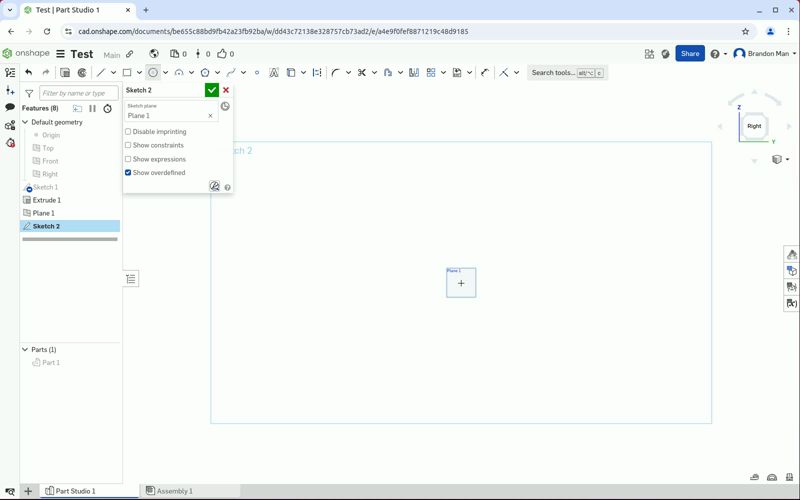
click(461, 282)
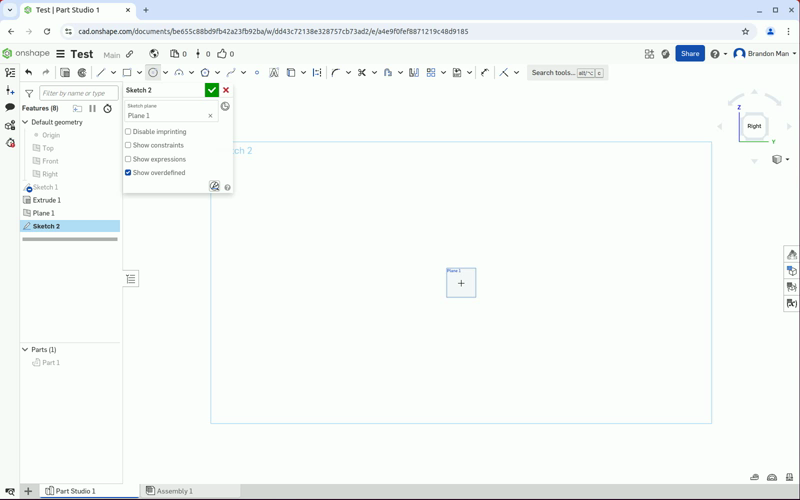
key_up(shift)
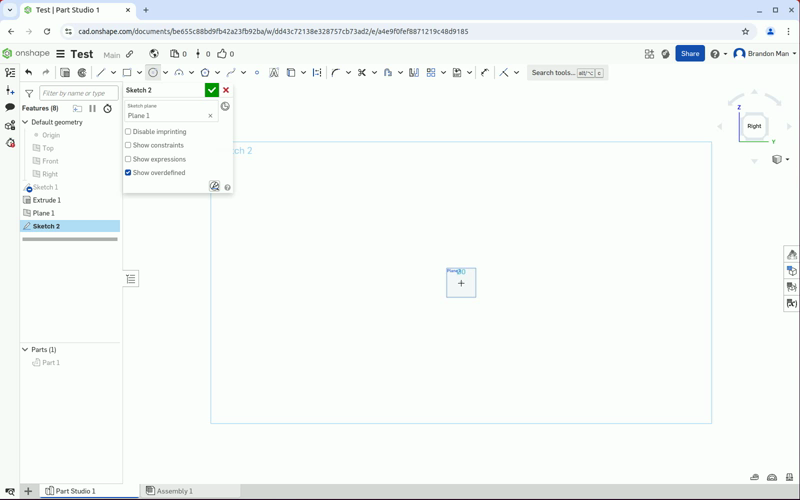
mouse_move(480, 282)
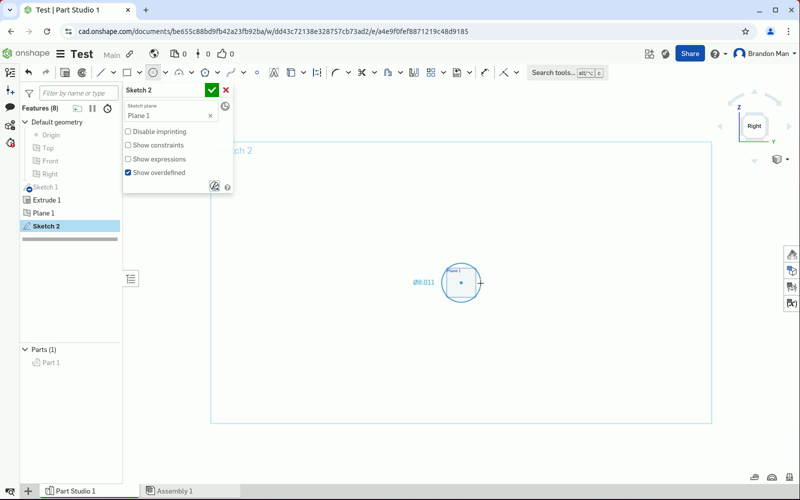
click(480, 282)
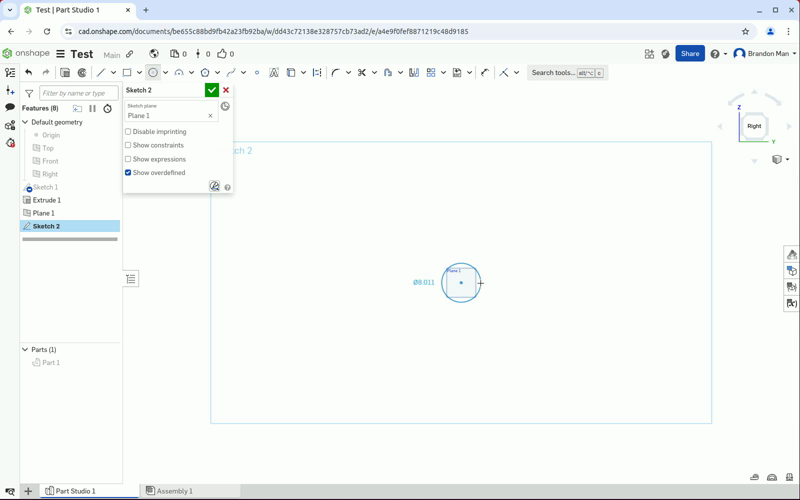
key(esc)
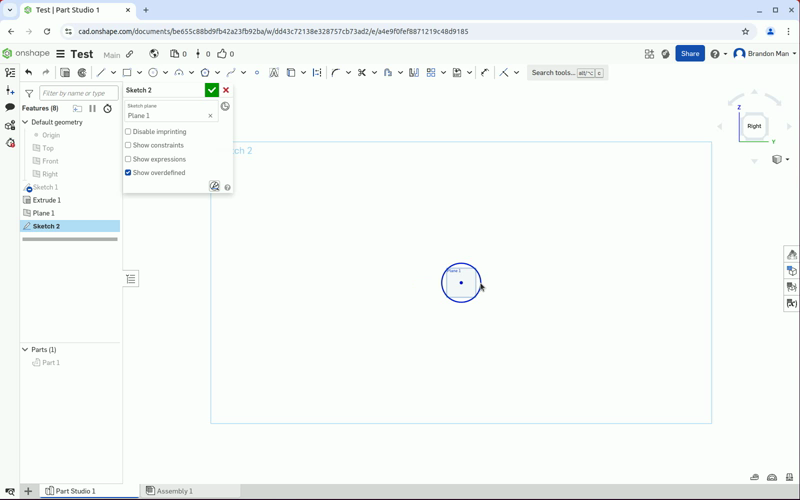
mouse_move(457, 272)
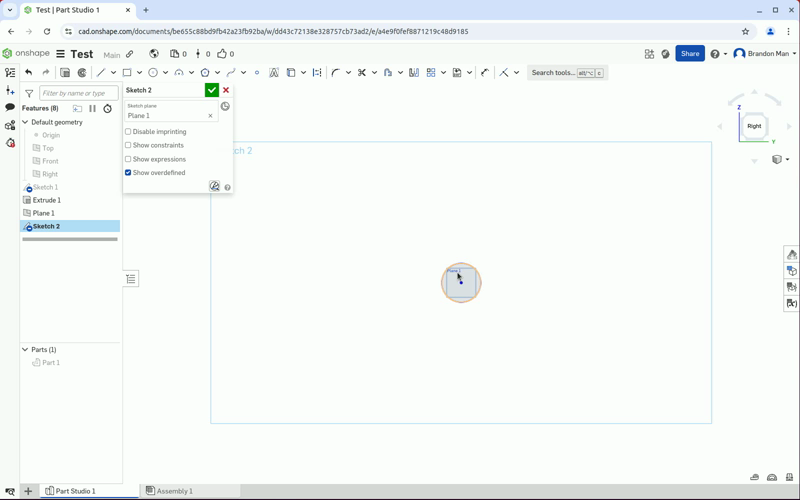
scroll(6)
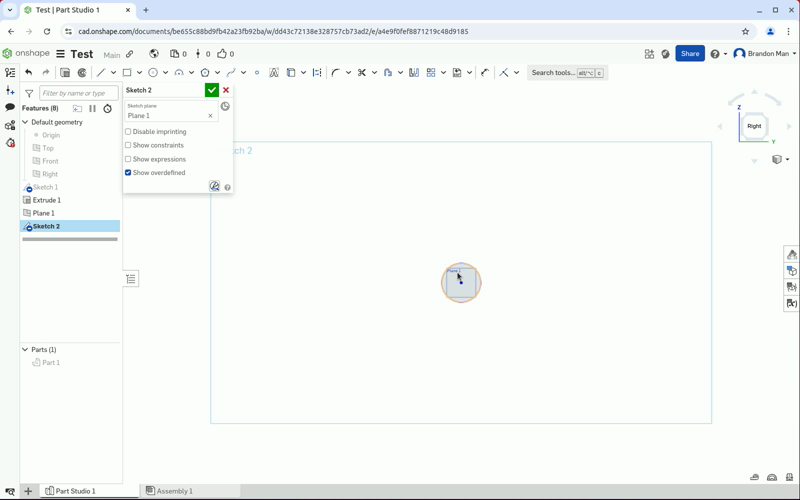
scroll(6)
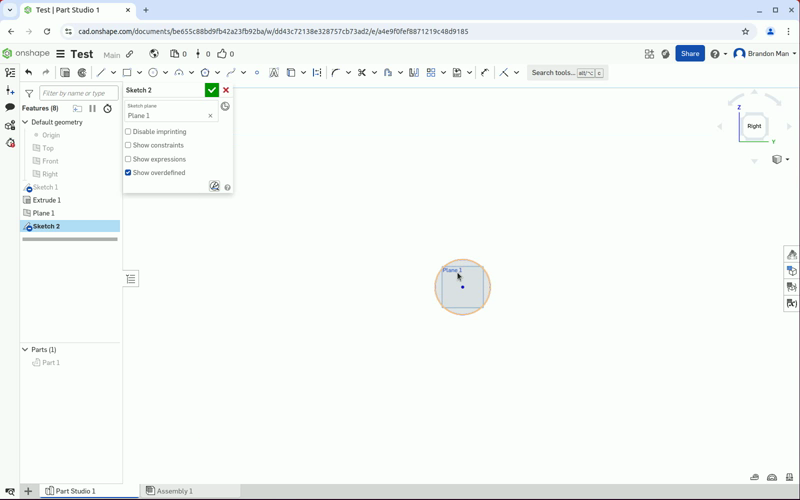
scroll(6)
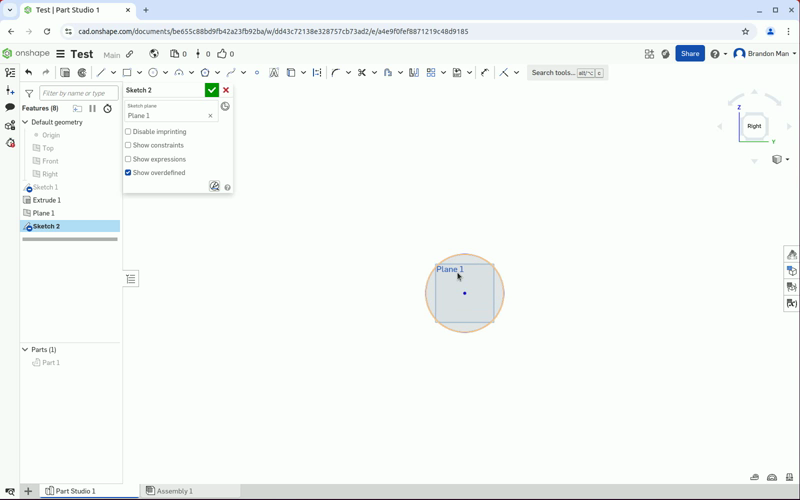
scroll(6)
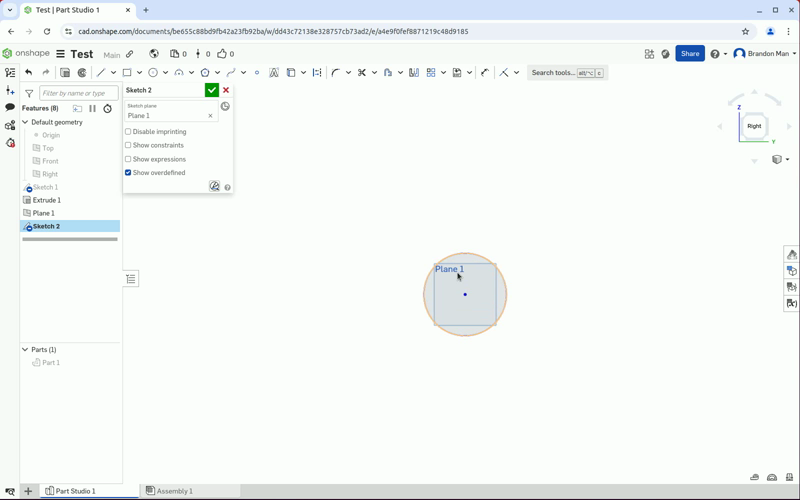
scroll(6)
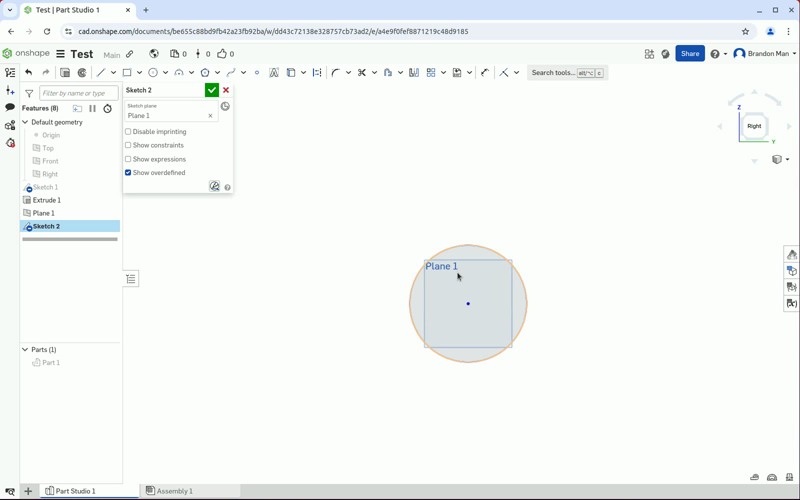
scroll(6)
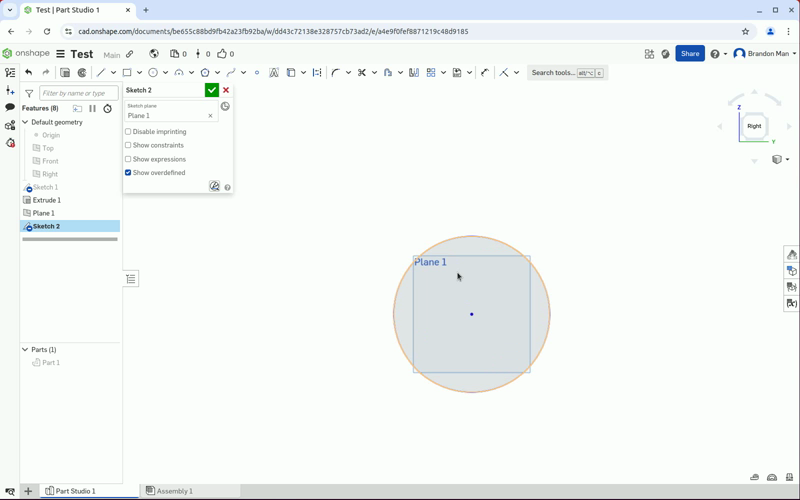
scroll(6)
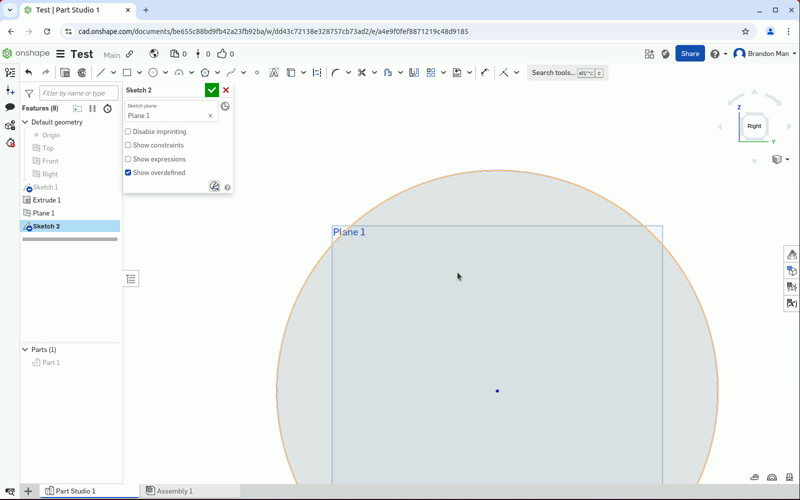
click(457, 272)
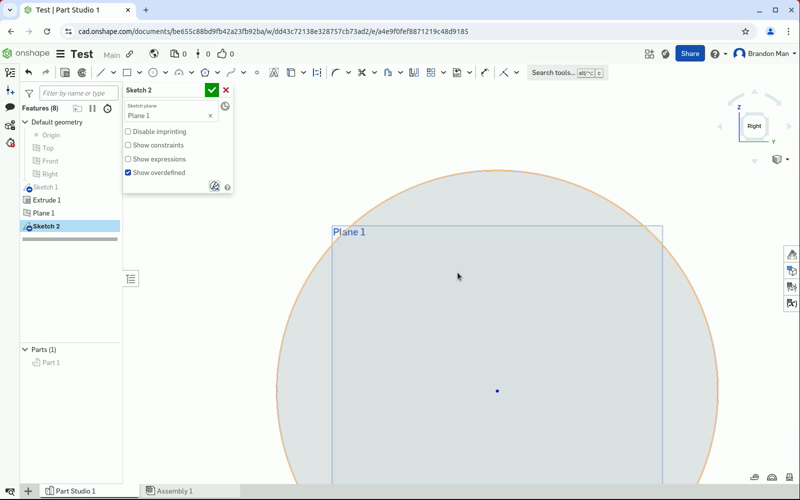
scroll(-6)
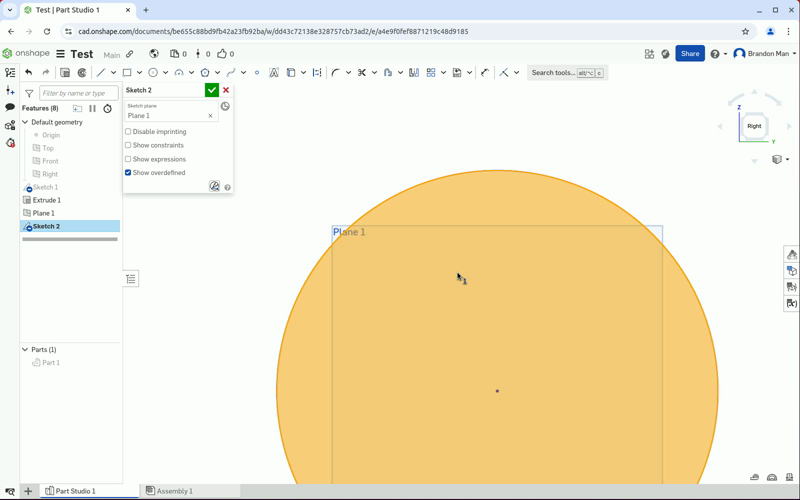
scroll(-6)
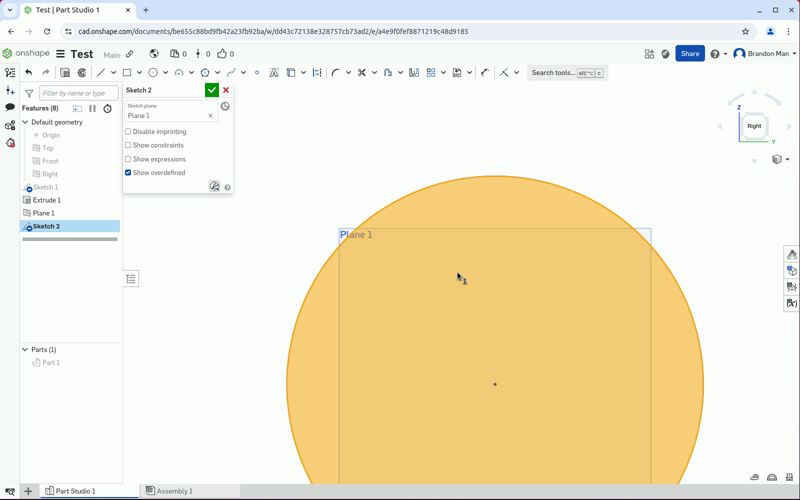
scroll(-6)
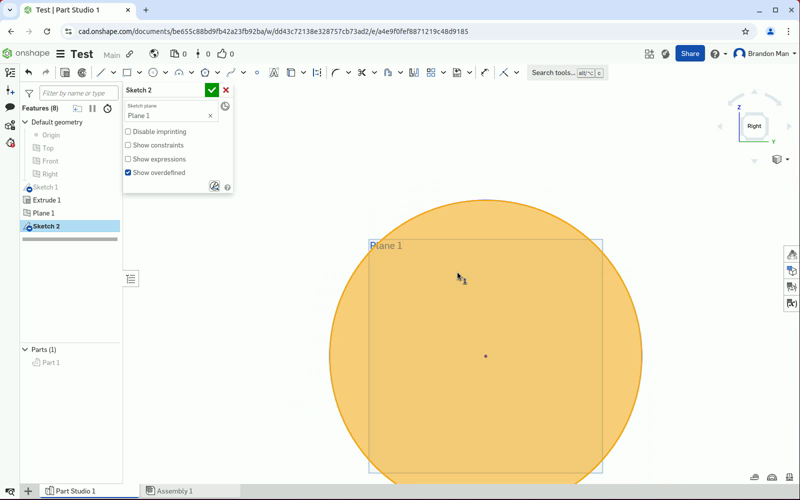
scroll(-6)
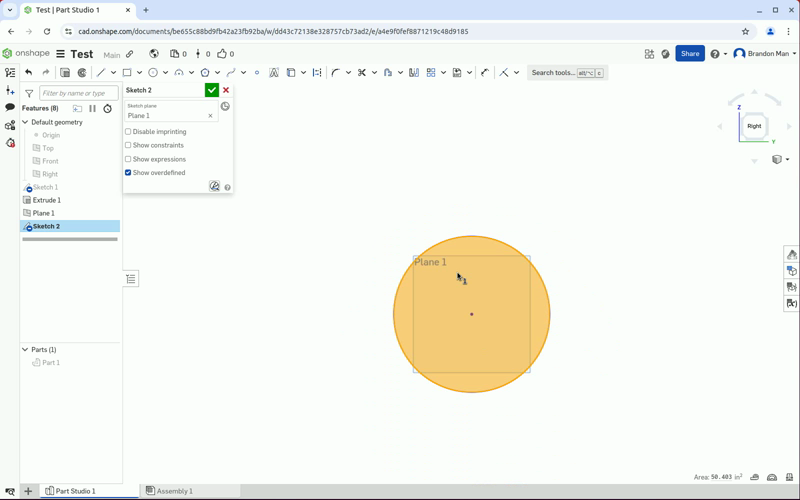
scroll(-6)
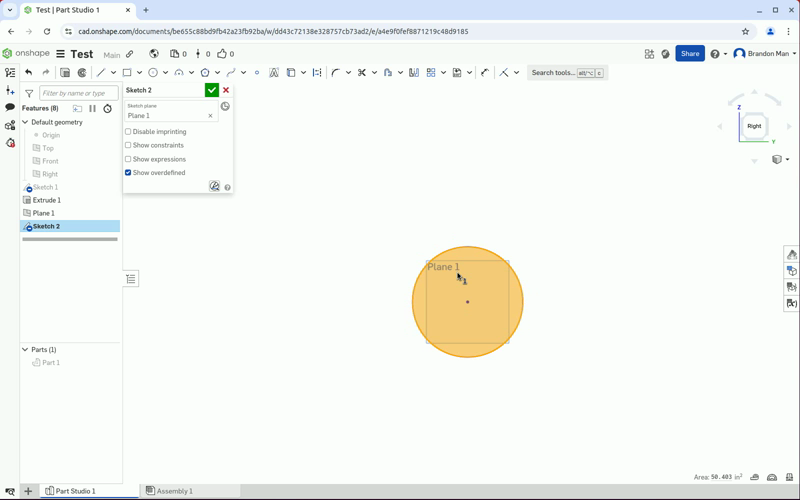
scroll(-6)
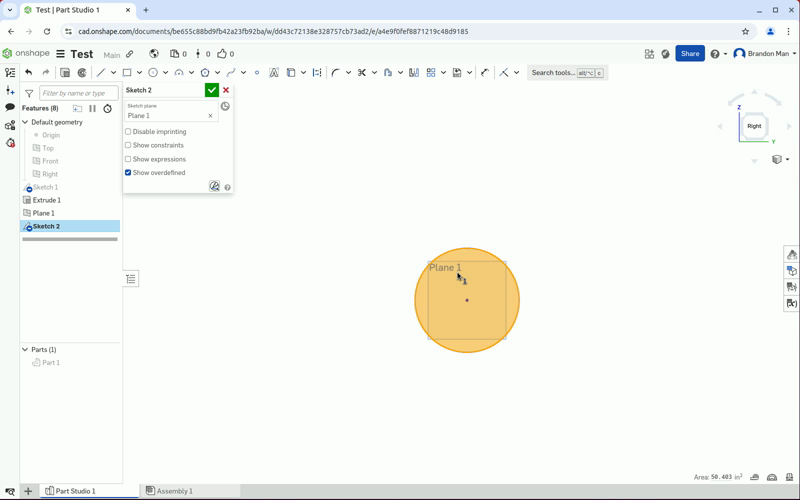
scroll(-6)
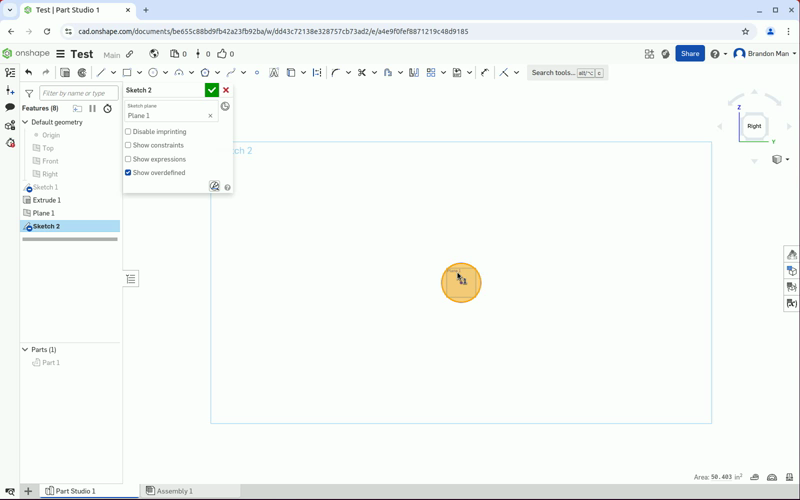
mouse_move(73, 352)
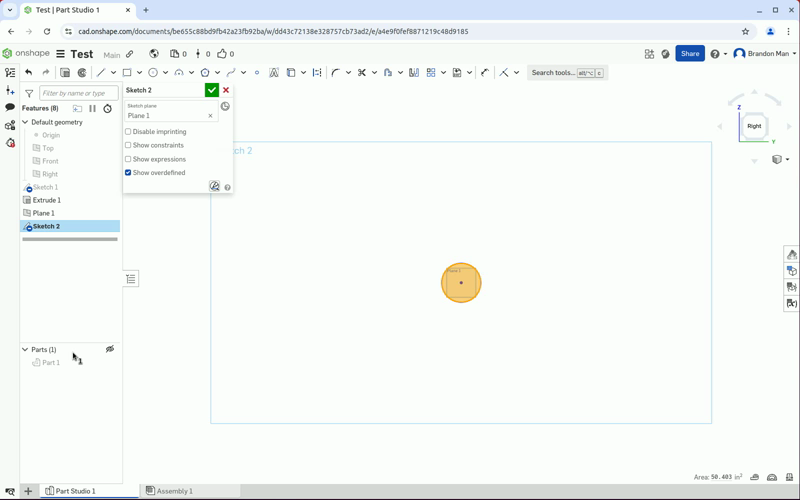
key(shift+y)
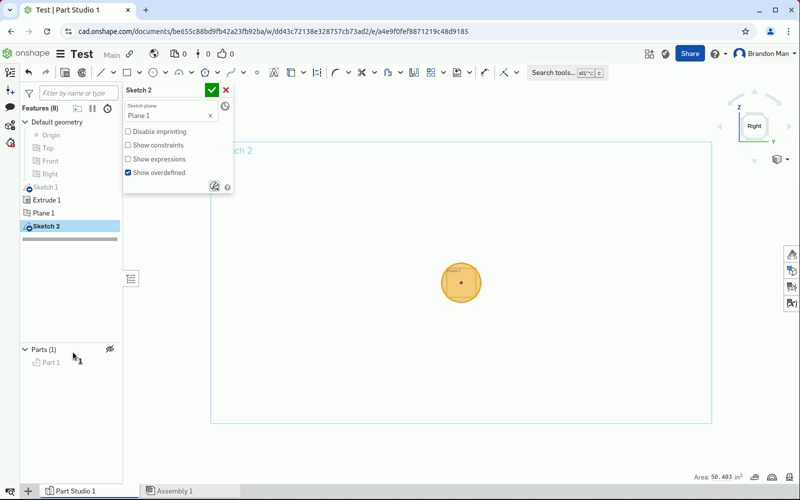
key(shift+e)
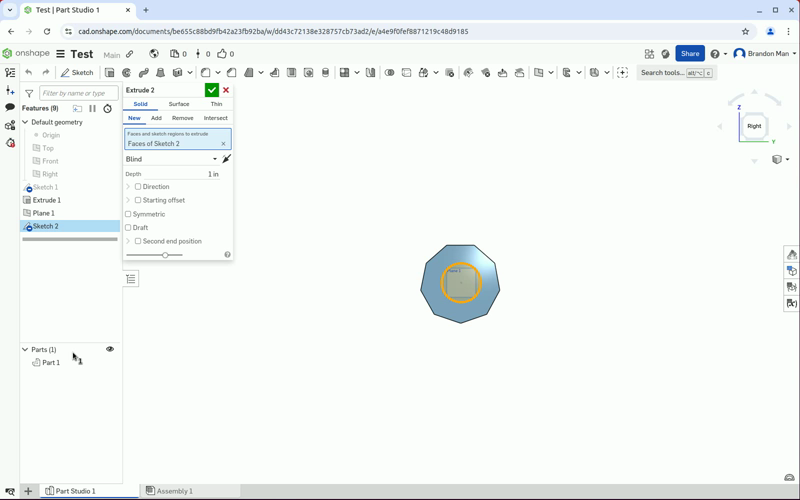
mouse_move(143, 106)
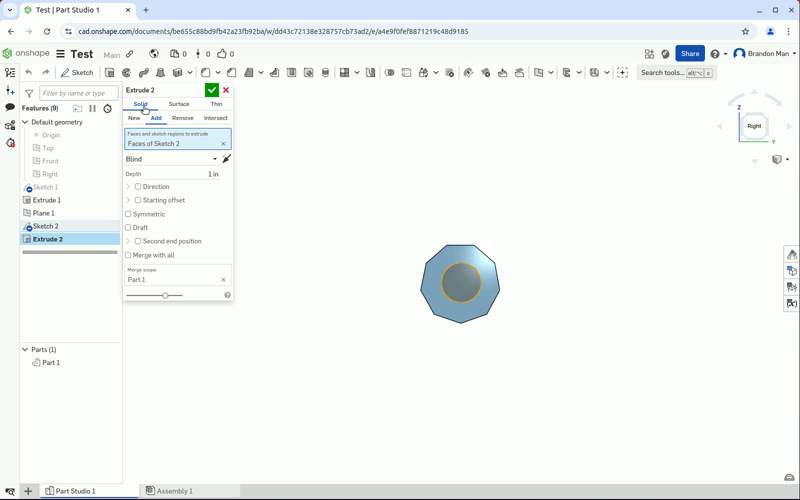
click(143, 106)
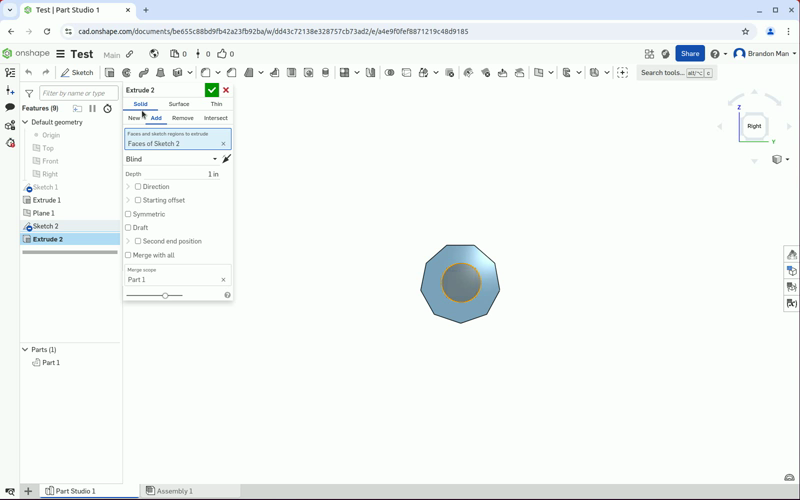
mouse_move(137, 120)
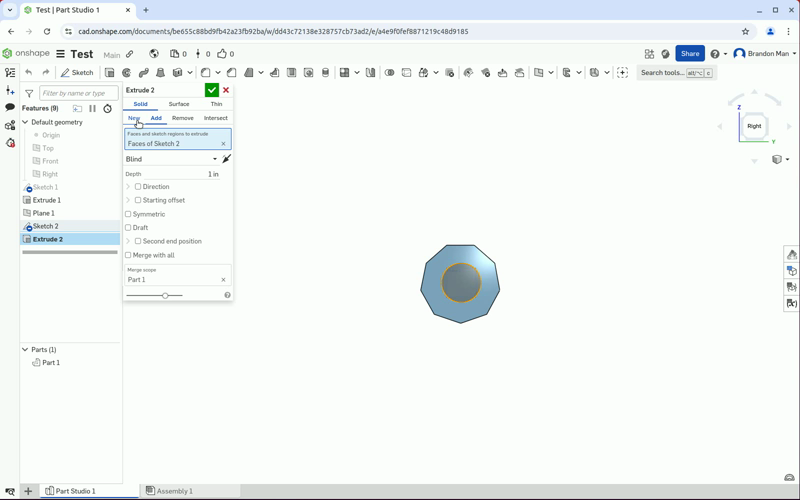
click(137, 120)
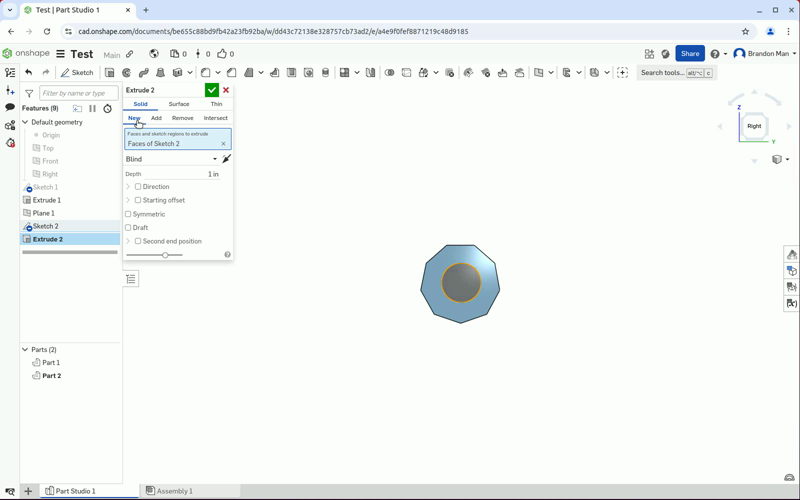
key(tab, 4)
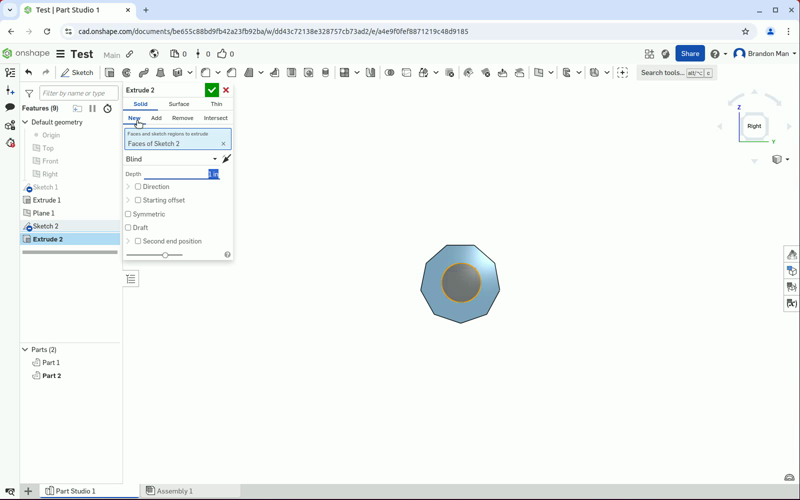
text(7.703)
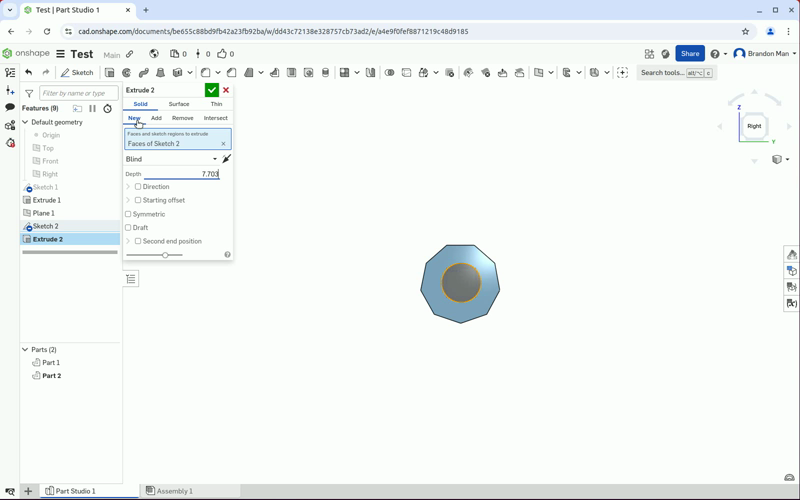
key(enter)
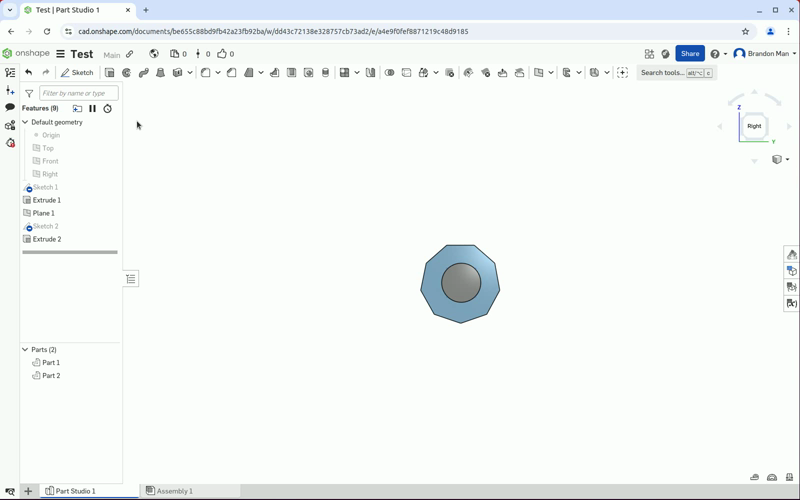
key(shift+h)
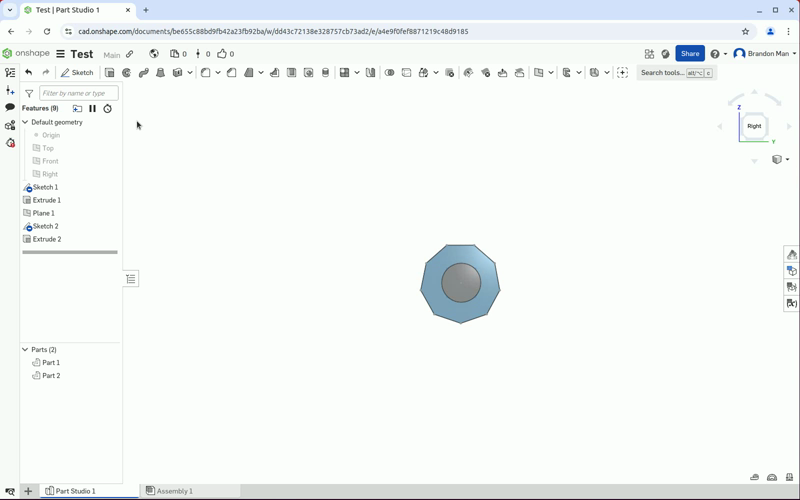
key(shift+h)
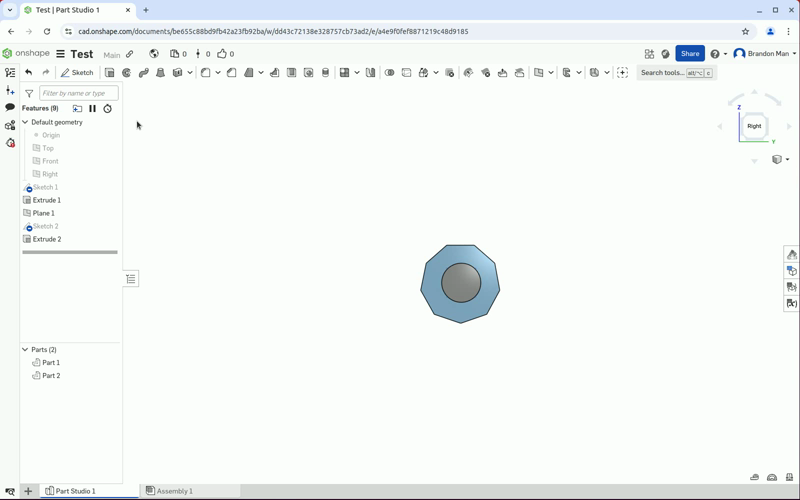
mouse_move(73, 189)
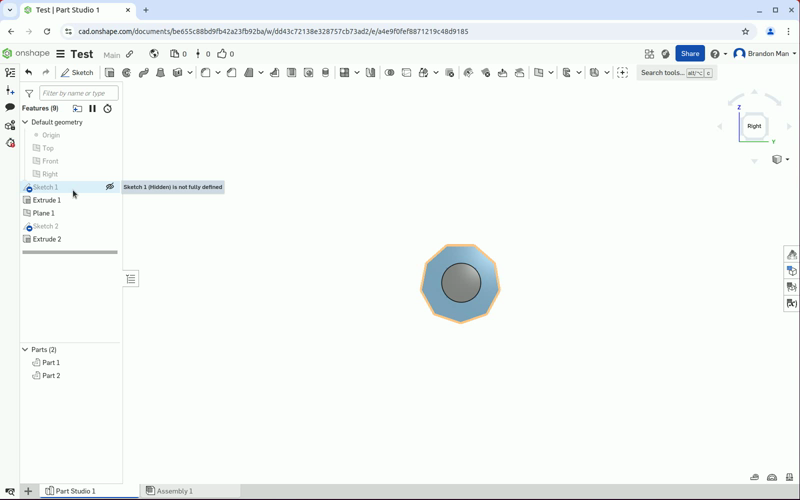
click(73, 189)
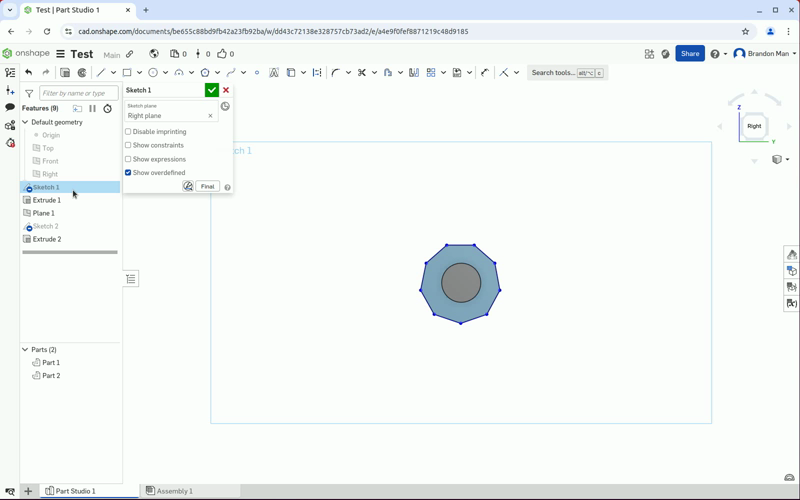
mouse_move(229, 92)
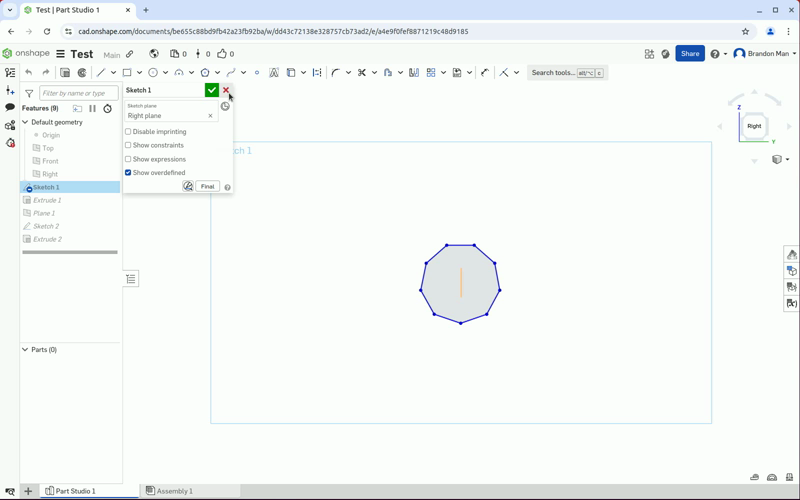
click(229, 92)
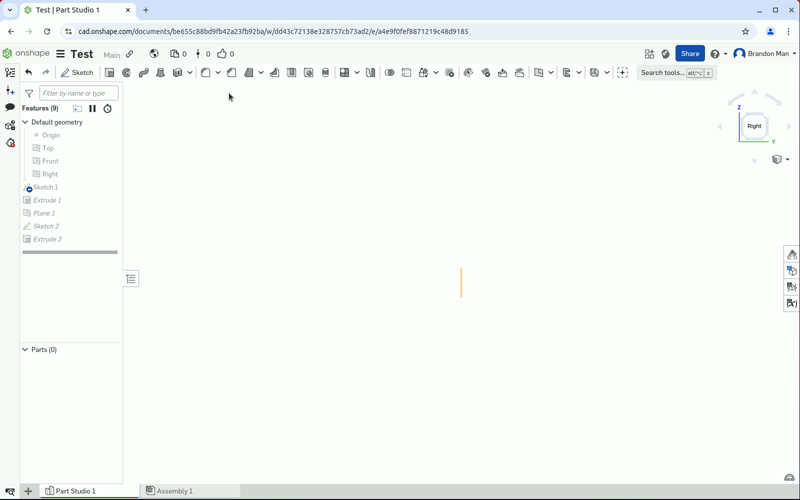
mouse_move(541, 75)
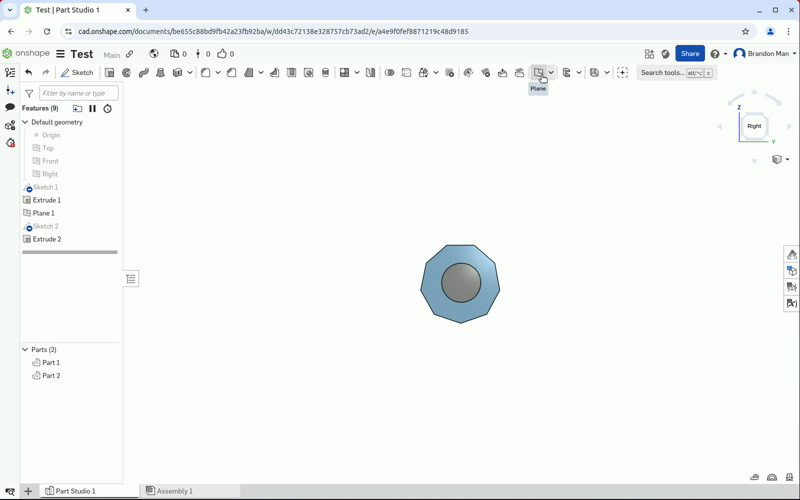
click(541, 75)
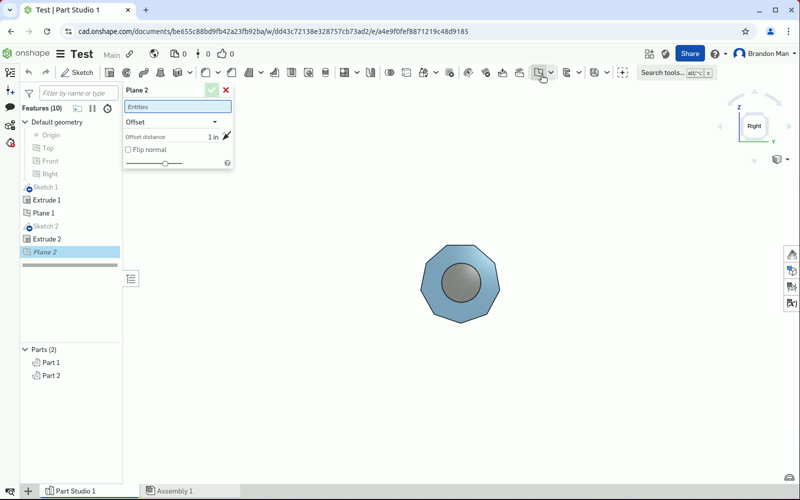
mouse_move(73, 176)
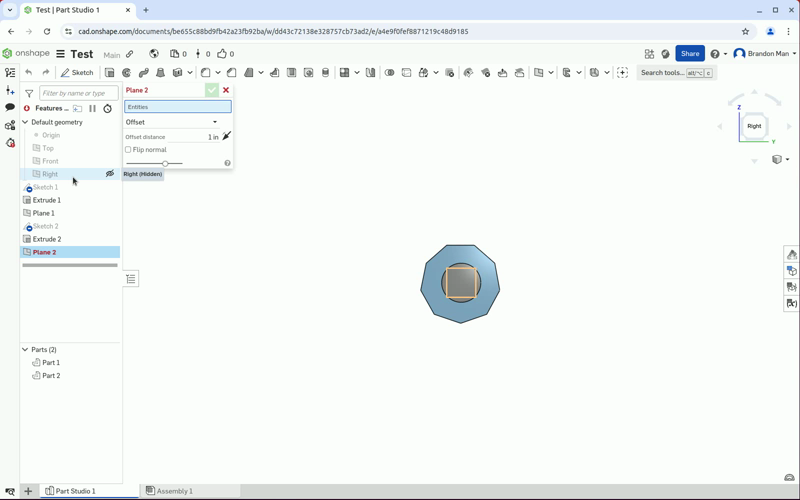
click(73, 176)
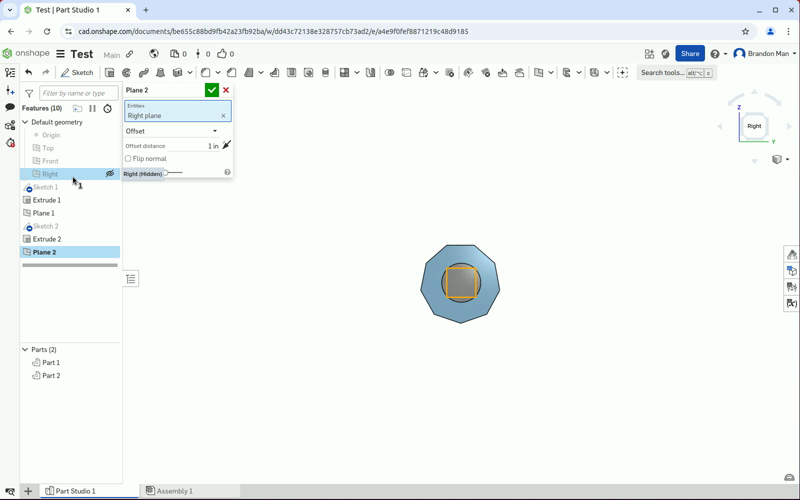
key(tab, 2)
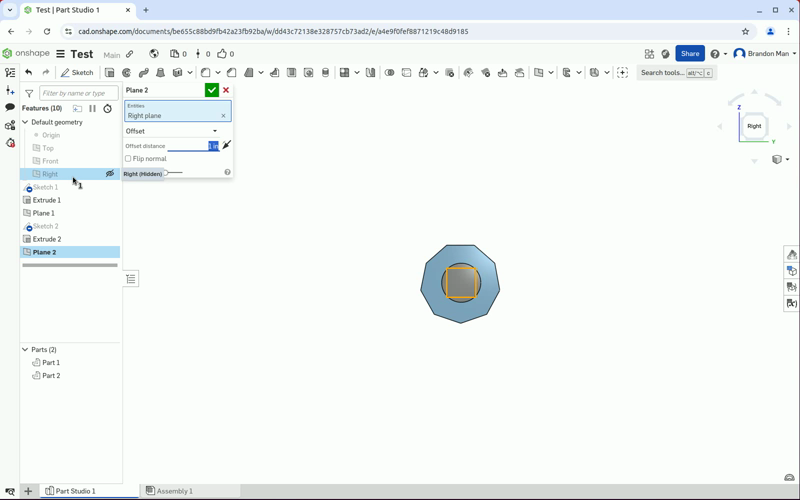
text(23.108)
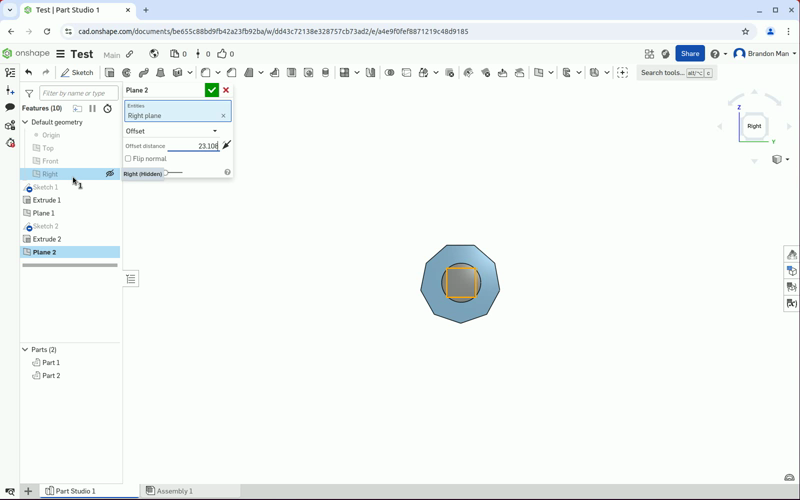
key(enter, 2)
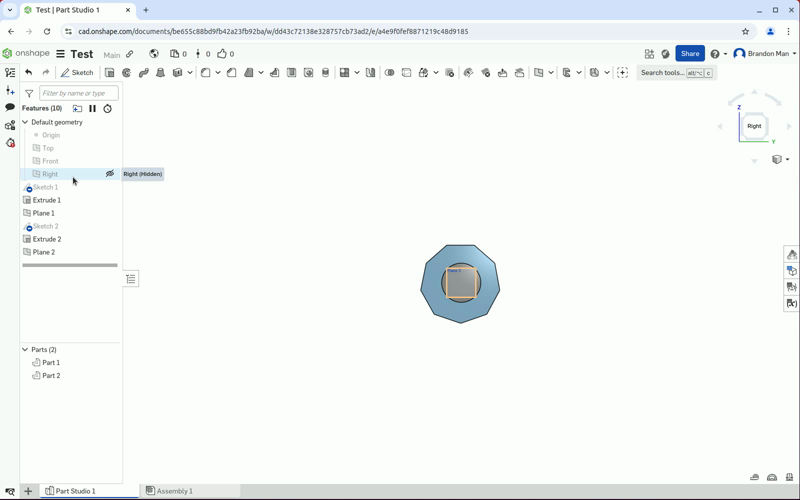
key(shift+s)
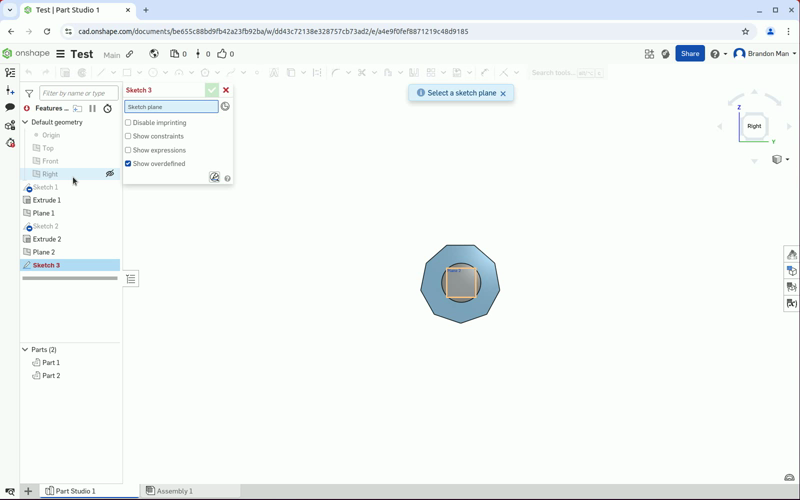
mouse_move(73, 254)
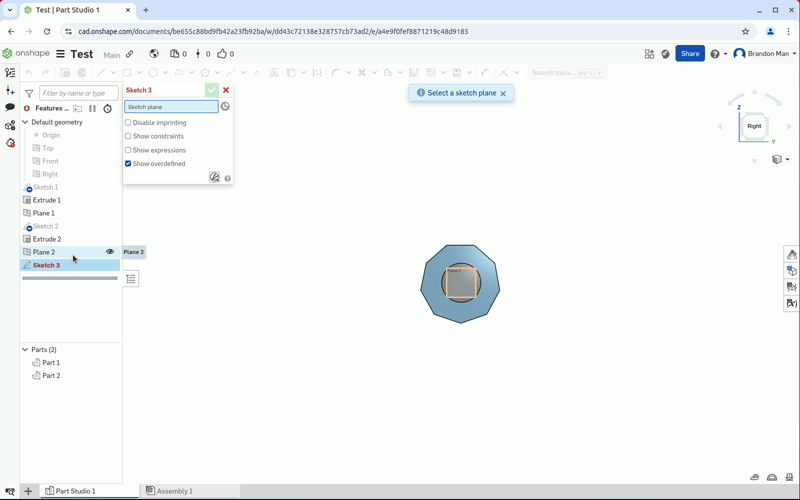
click(73, 254)
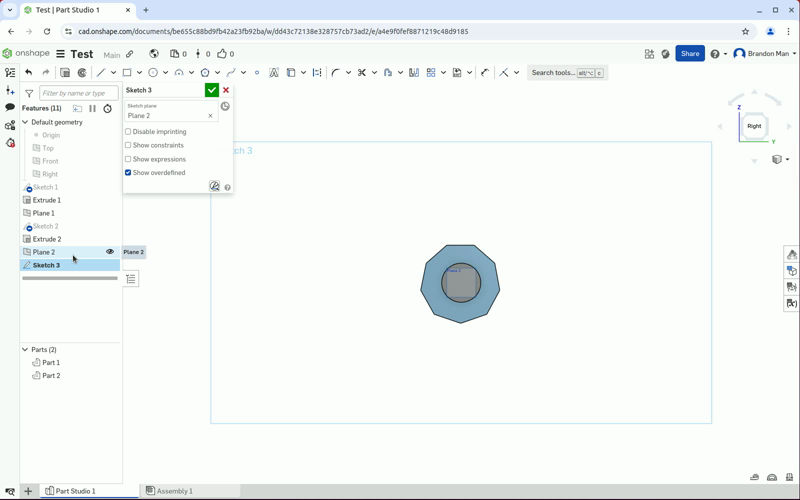
mouse_move(73, 352)
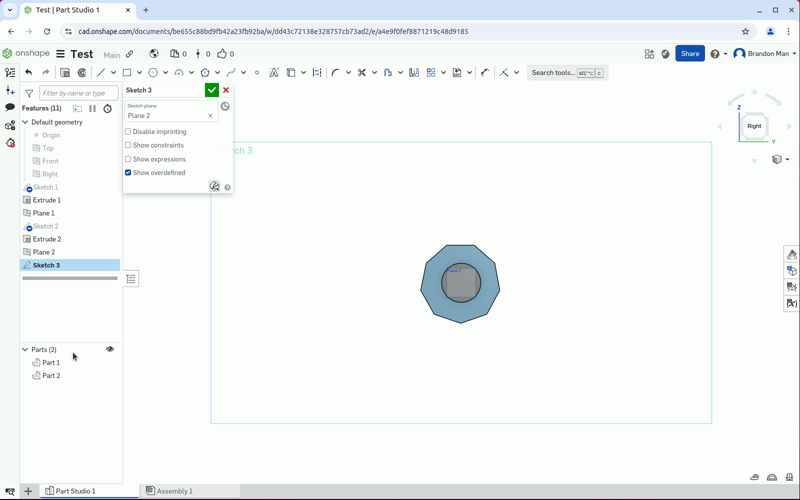
key(y)
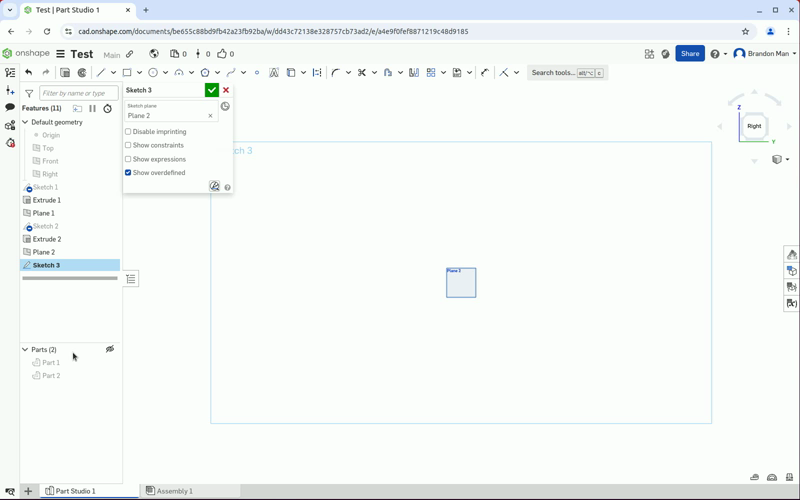
key(c)
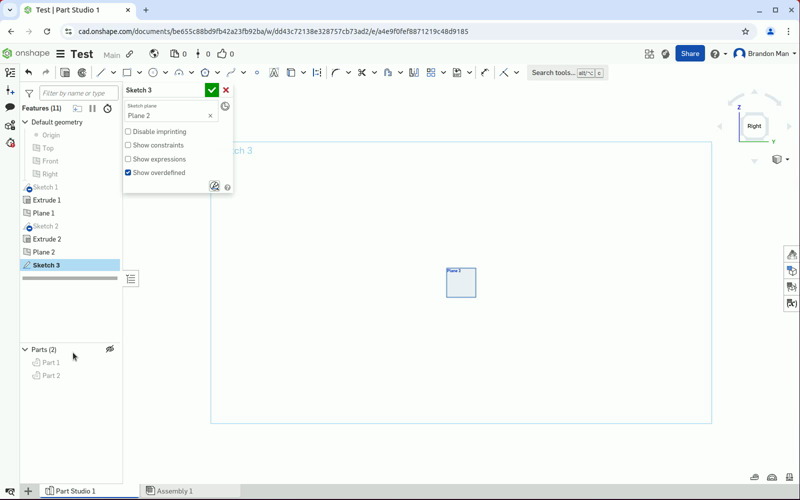
key_down(shift)
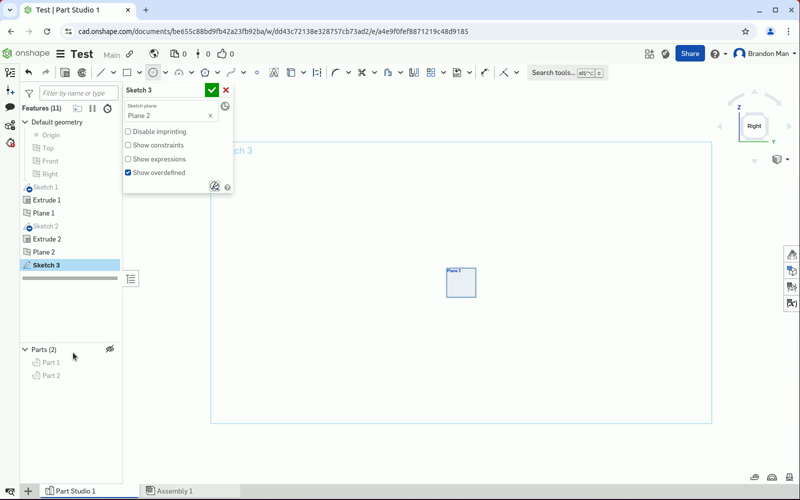
mouse_move(461, 282)
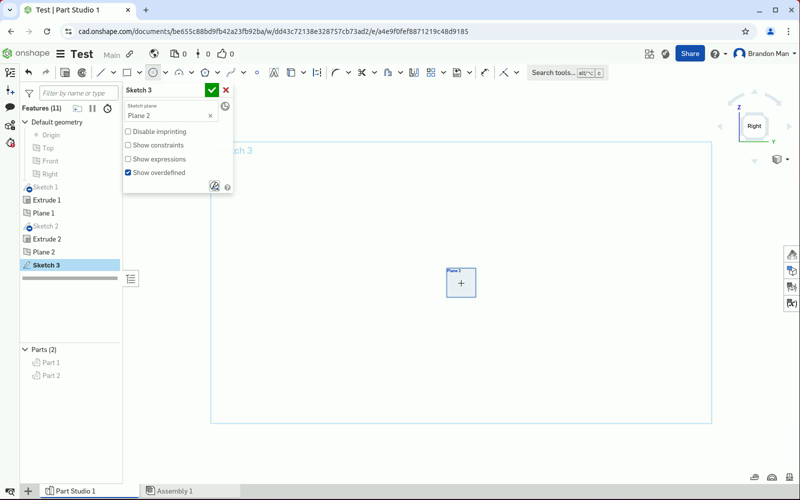
click(461, 282)
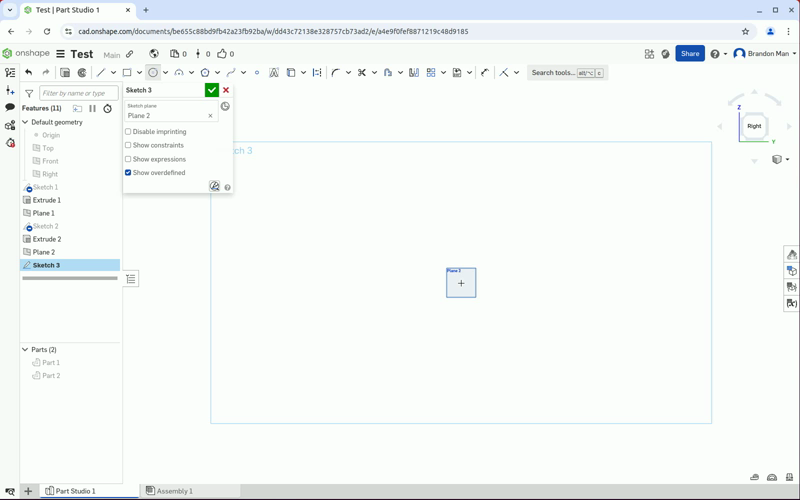
key_up(shift)
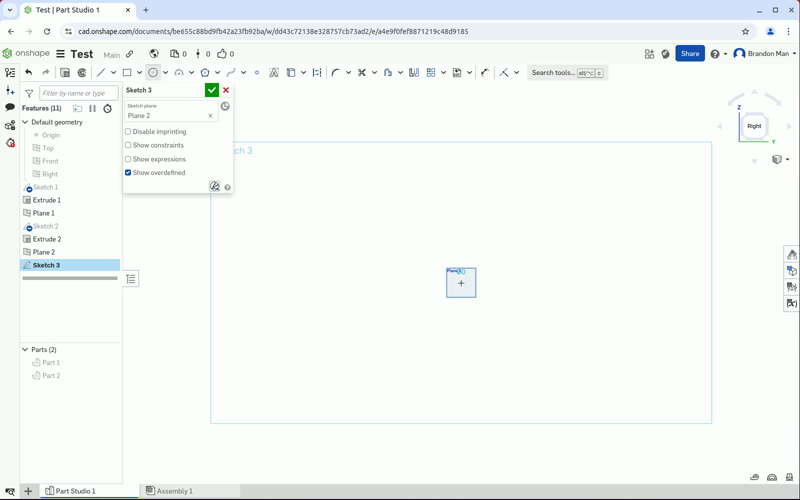
mouse_move(475, 282)
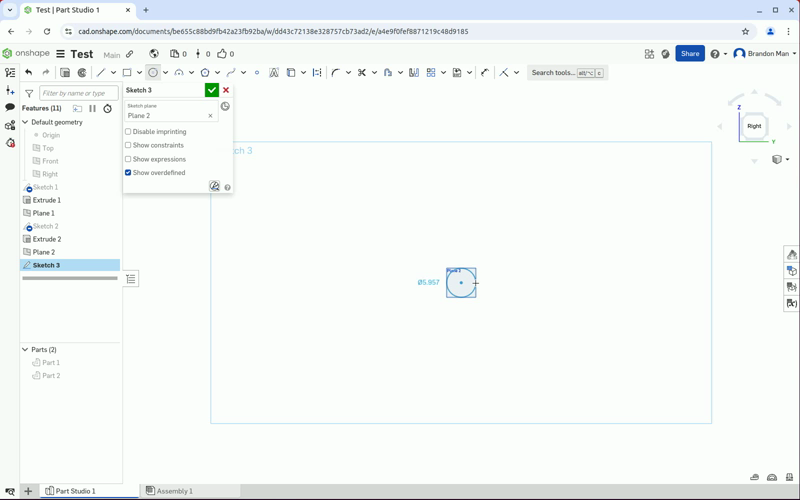
click(475, 282)
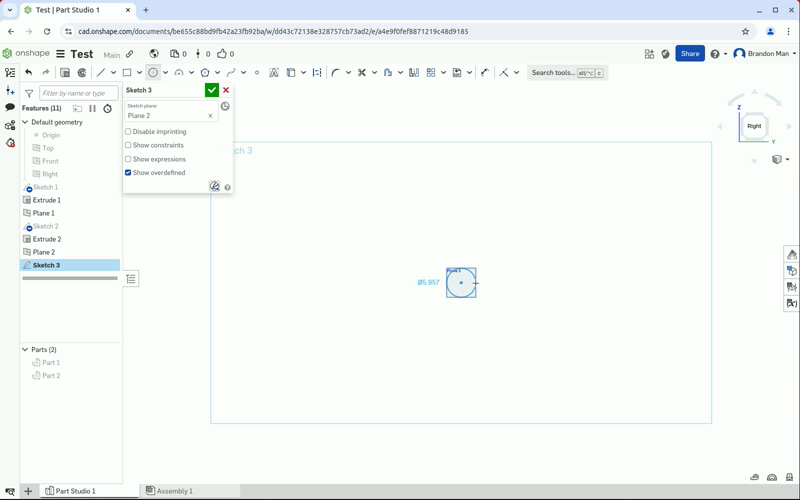
key(esc)
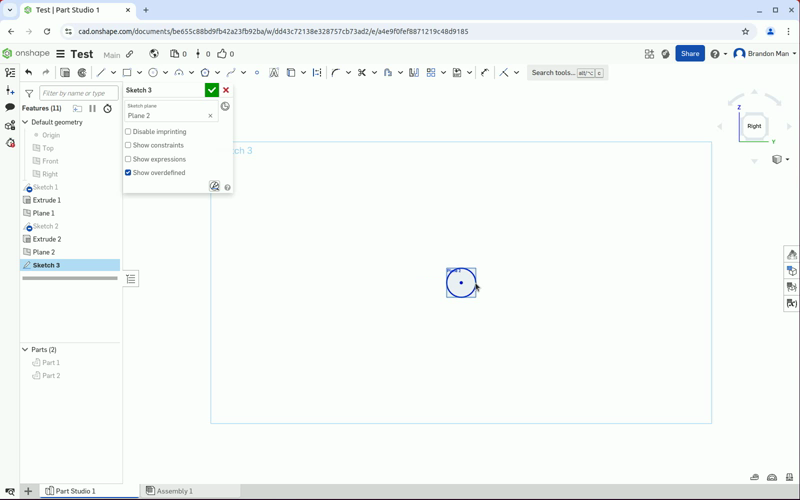
mouse_move(460, 291)
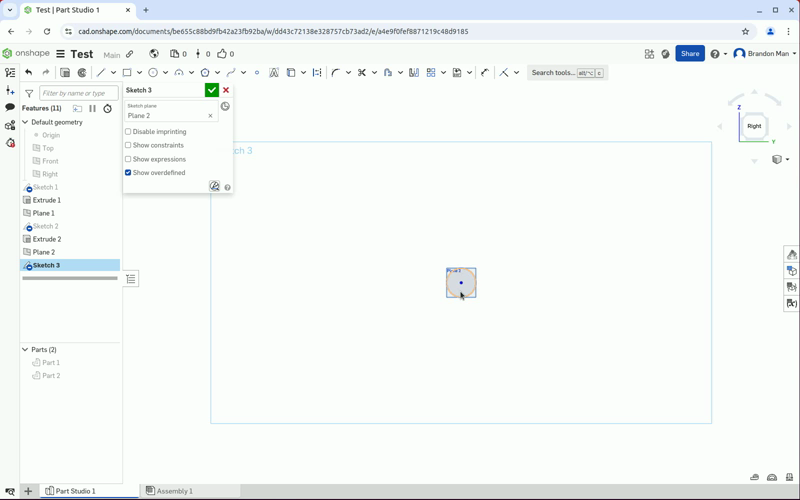
scroll(6)
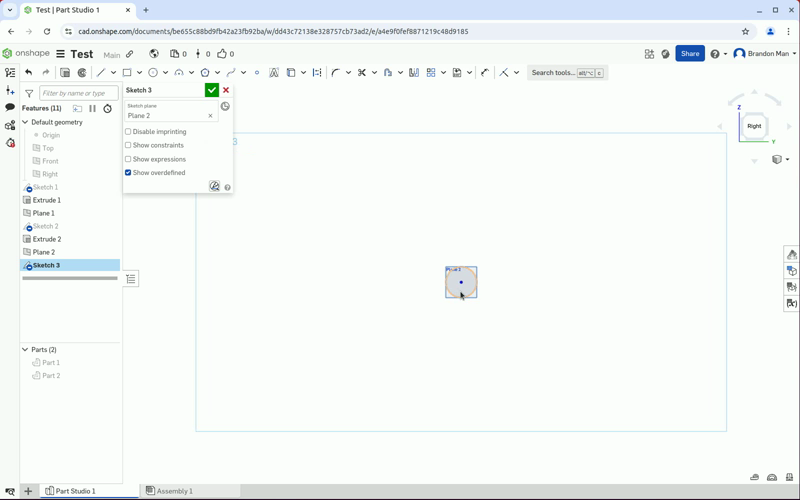
scroll(6)
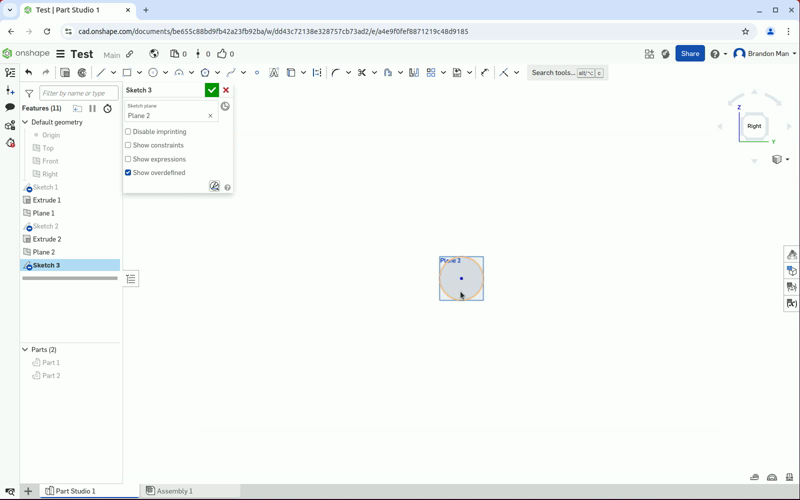
scroll(6)
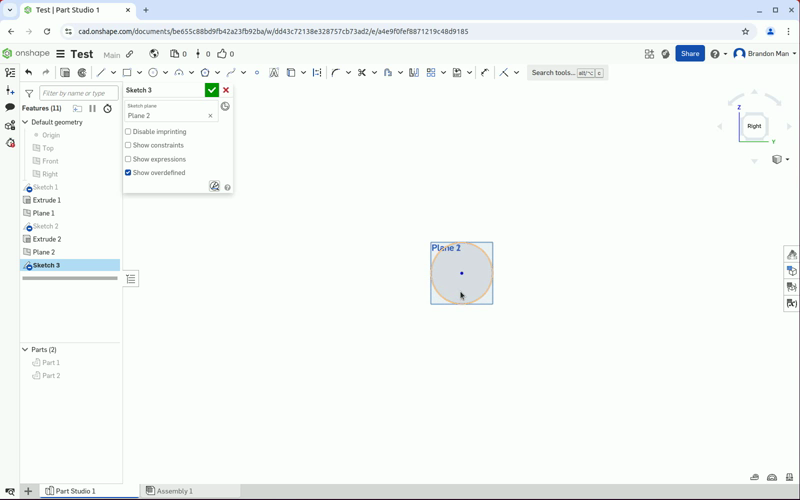
scroll(6)
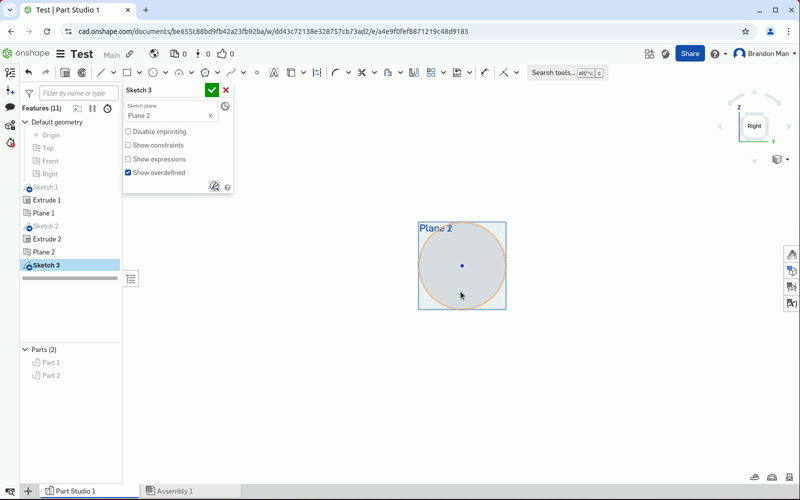
scroll(6)
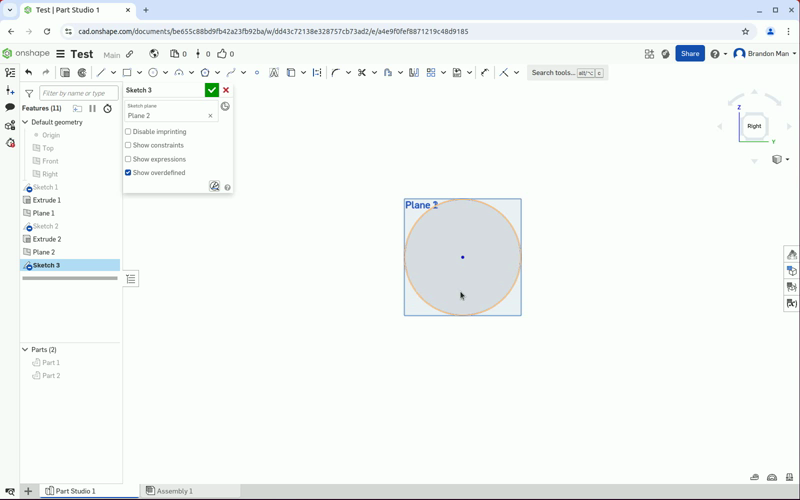
scroll(6)
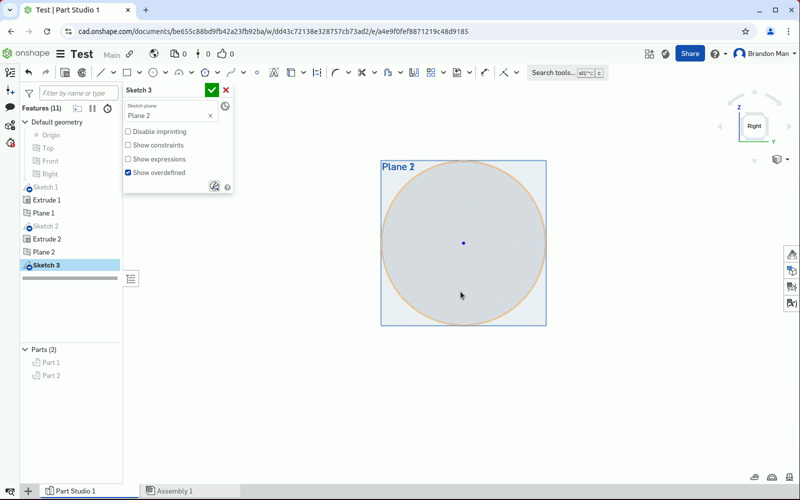
scroll(6)
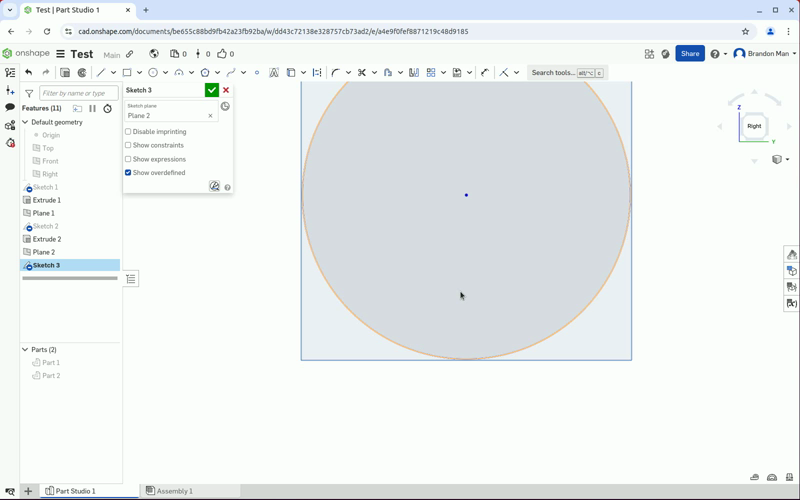
click(460, 291)
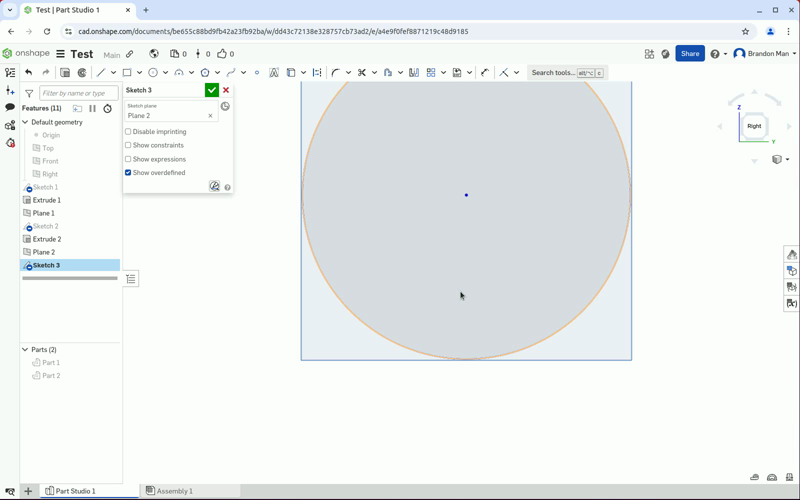
scroll(-6)
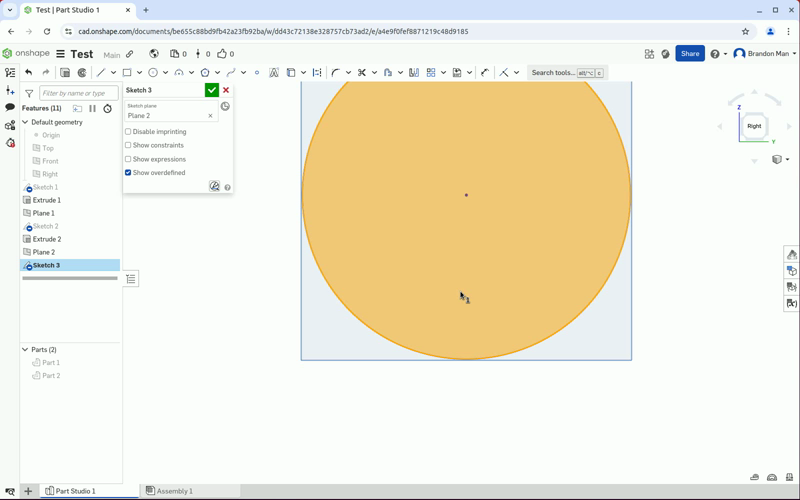
scroll(-6)
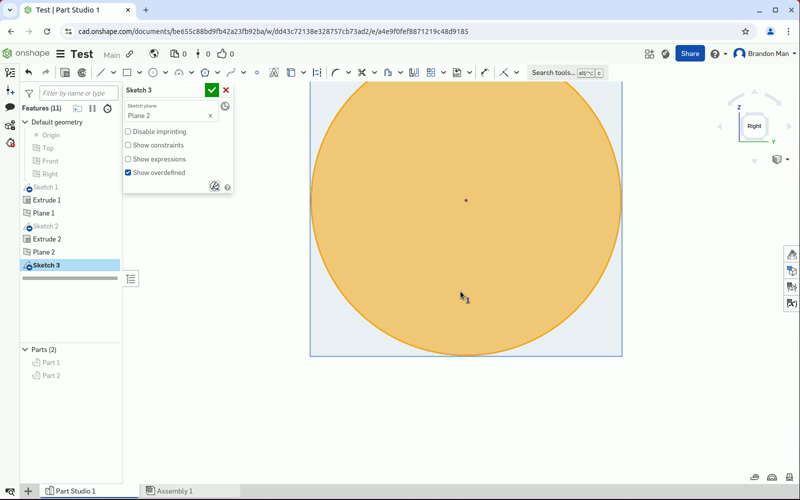
scroll(-6)
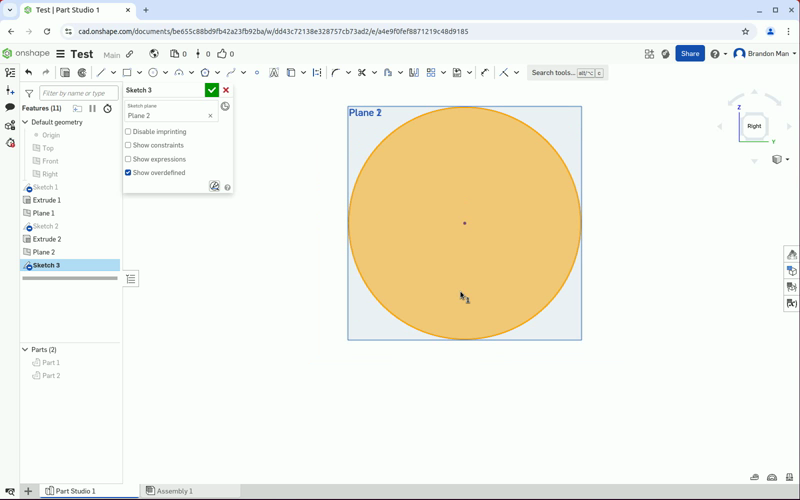
scroll(-6)
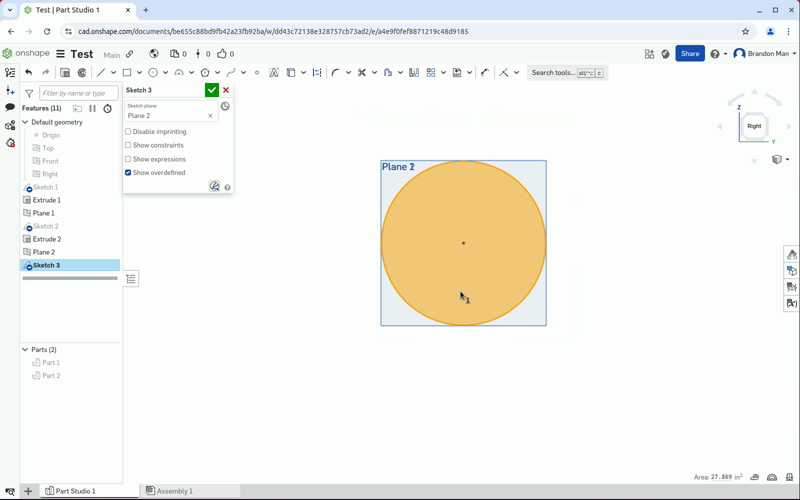
scroll(-6)
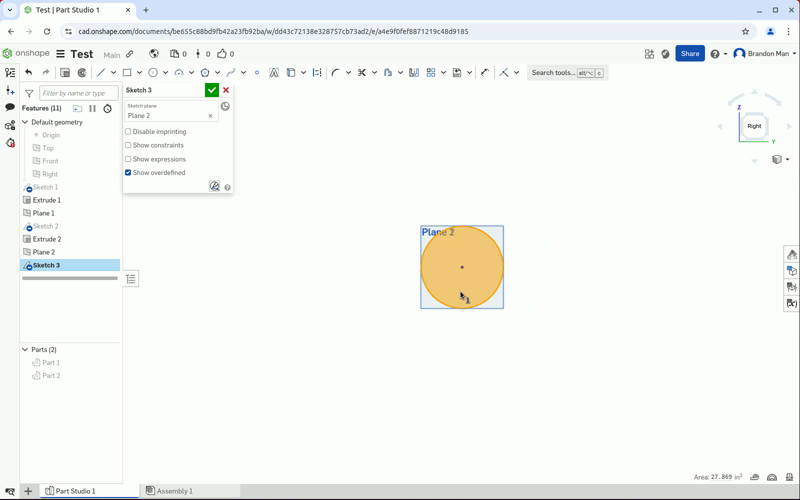
scroll(-6)
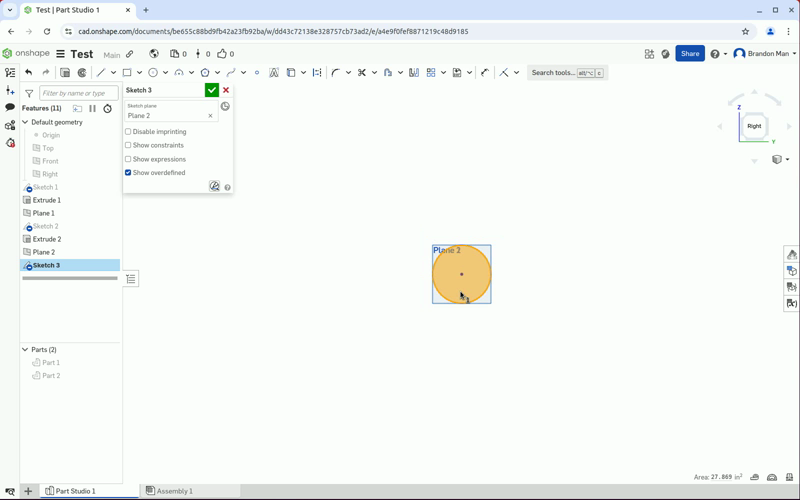
scroll(-6)
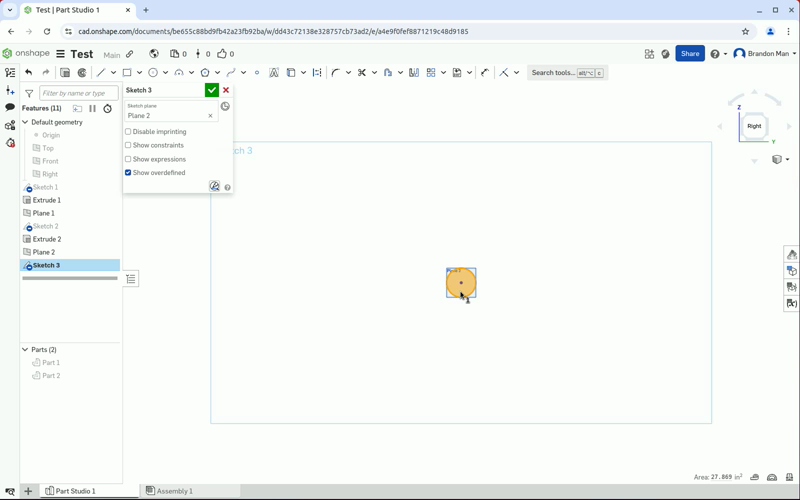
mouse_move(73, 352)
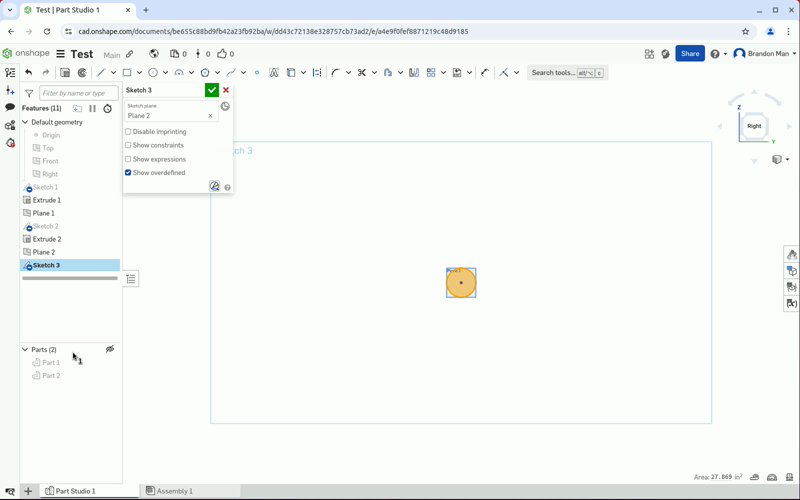
key(shift+y)
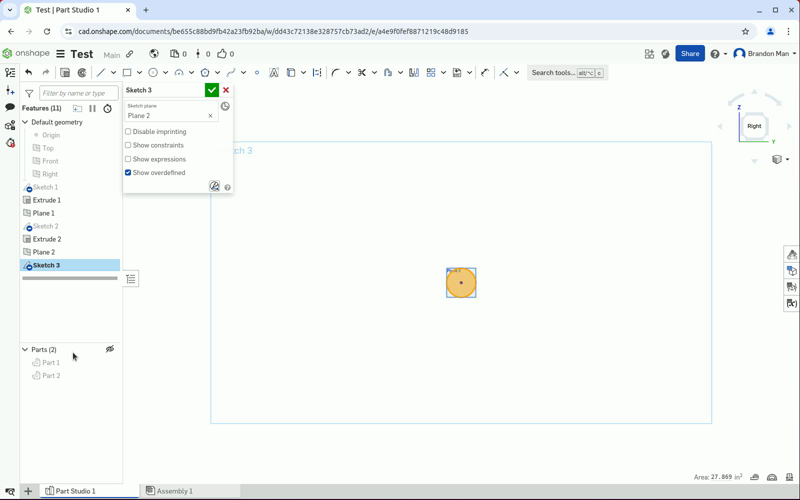
key(shift+e)
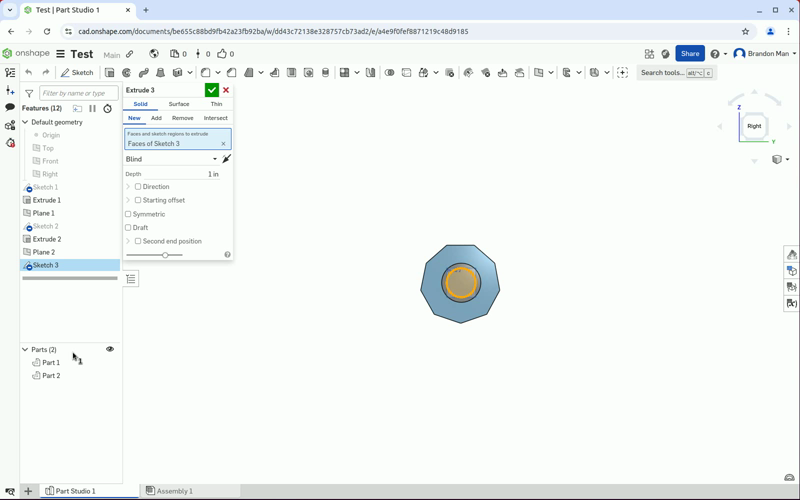
mouse_move(143, 106)
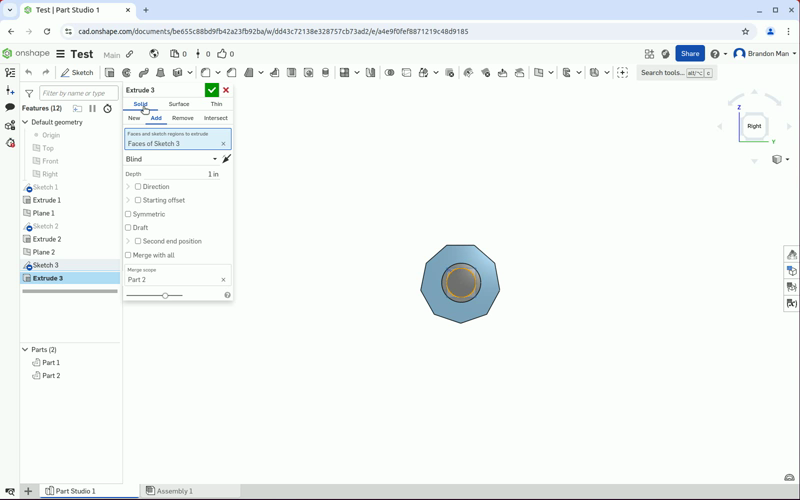
click(143, 106)
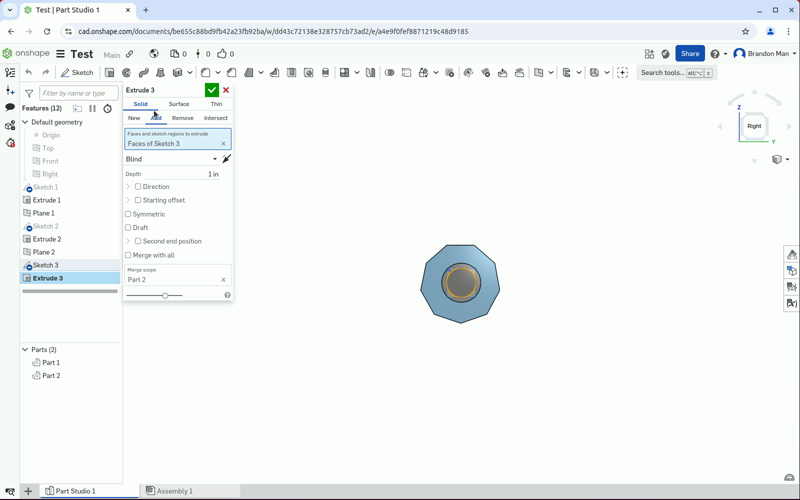
mouse_move(186, 120)
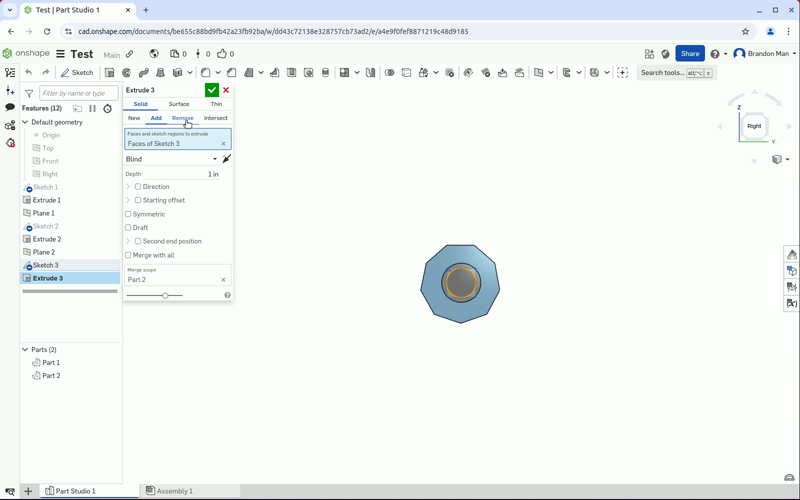
click(186, 120)
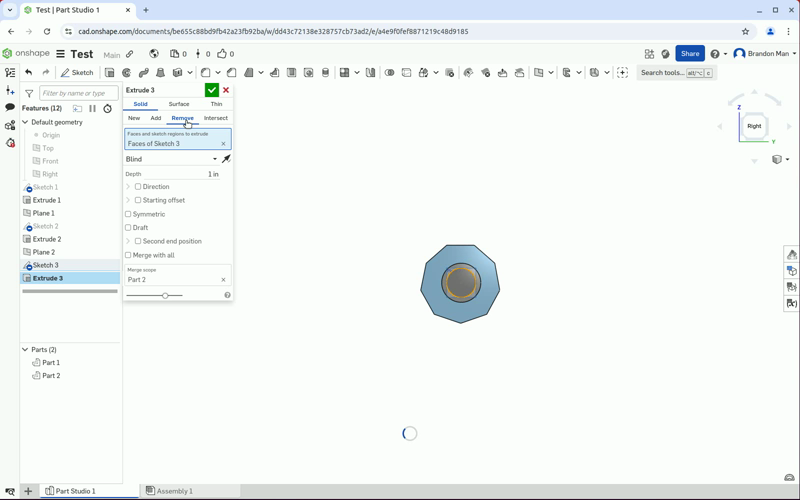
key(tab, 4)
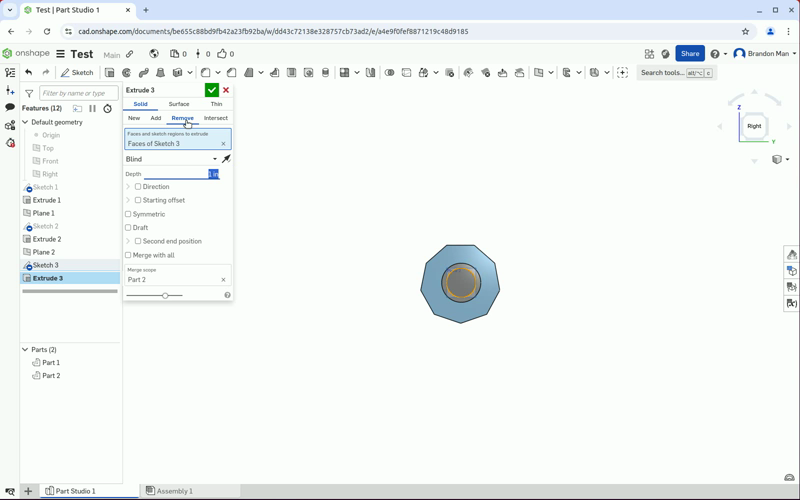
text(23.108)
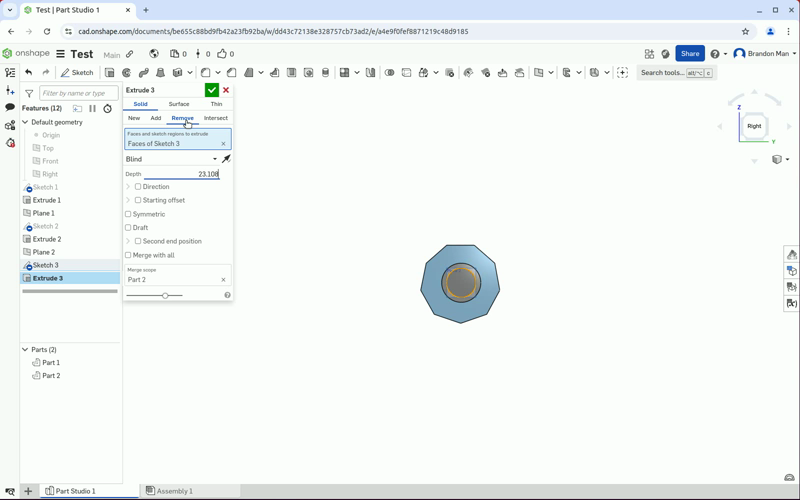
key(tab, 6)
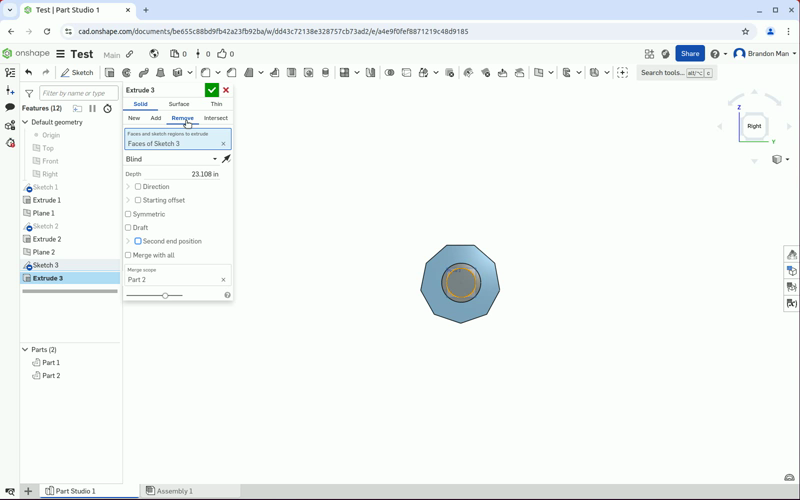
key(space)
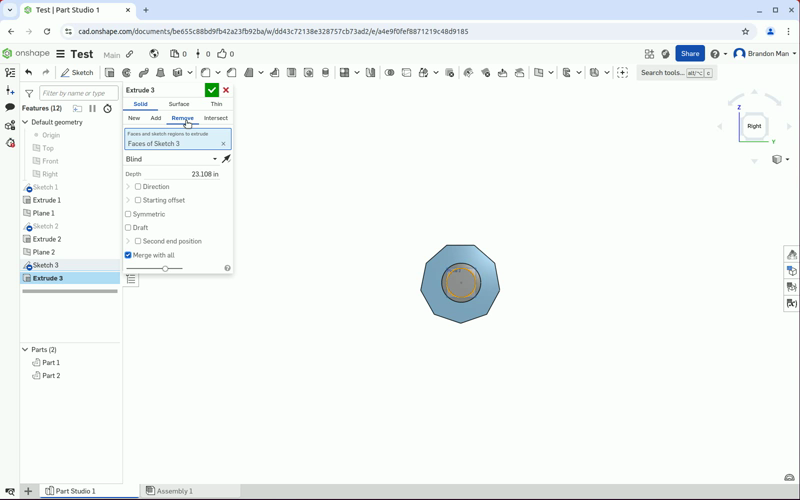
key(enter)
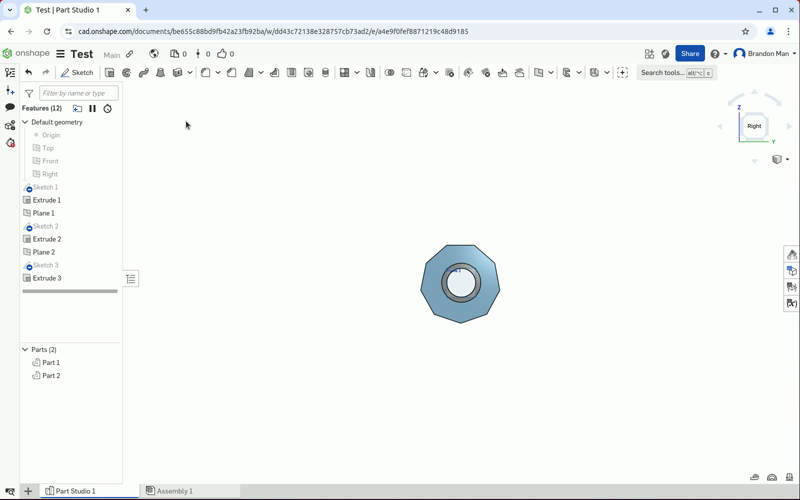
key(shift+h)
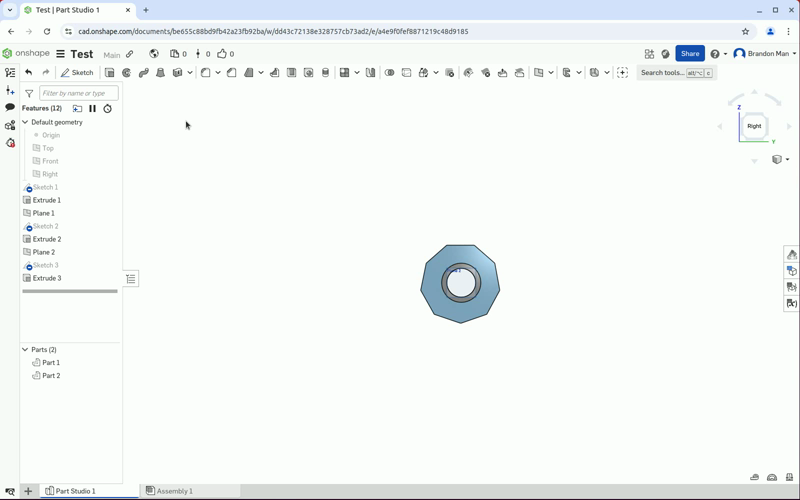
key(shift+h)
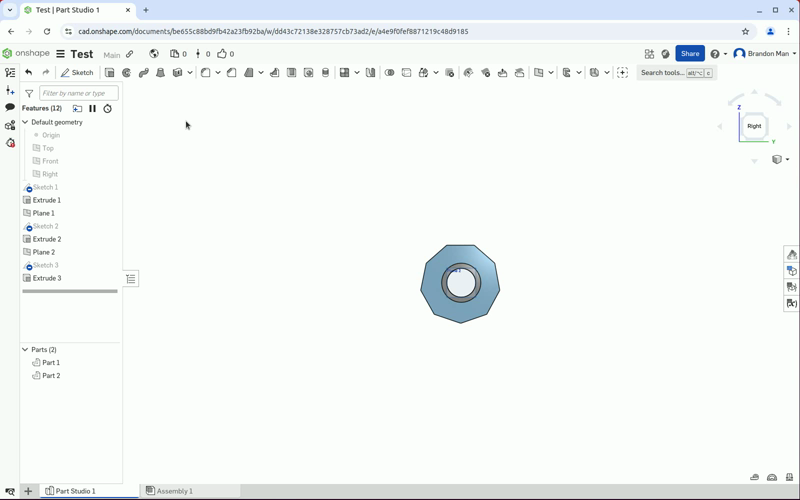
mouse_move(73, 189)
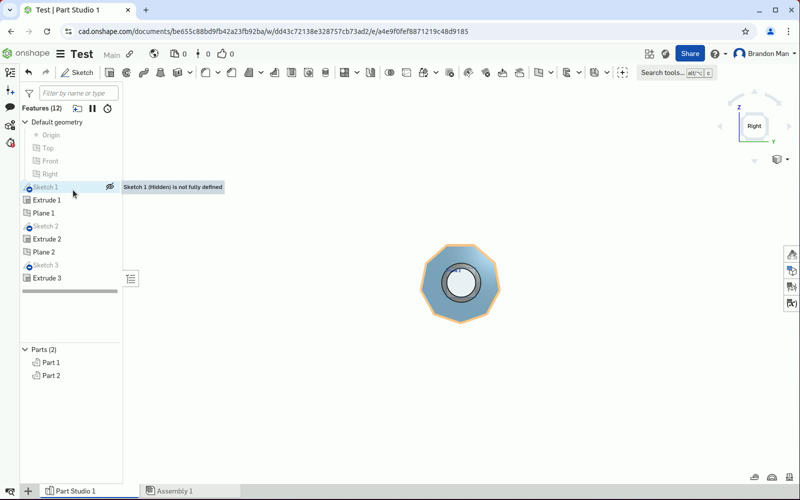
click(73, 189)
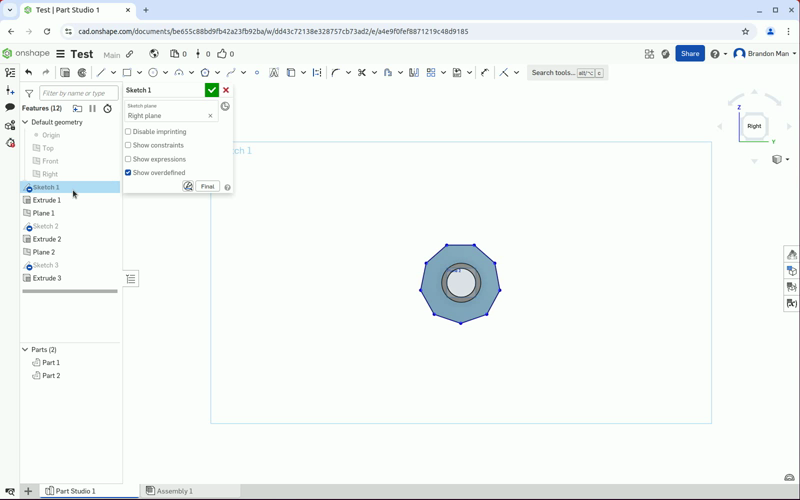
mouse_move(229, 92)
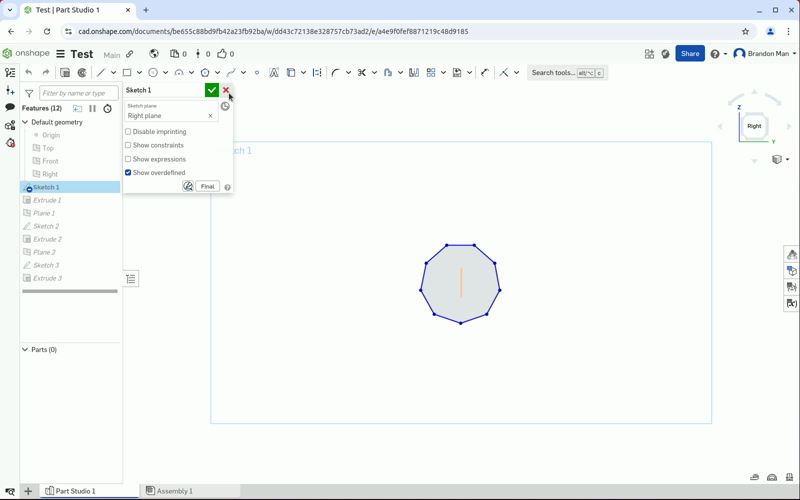
click(229, 92)
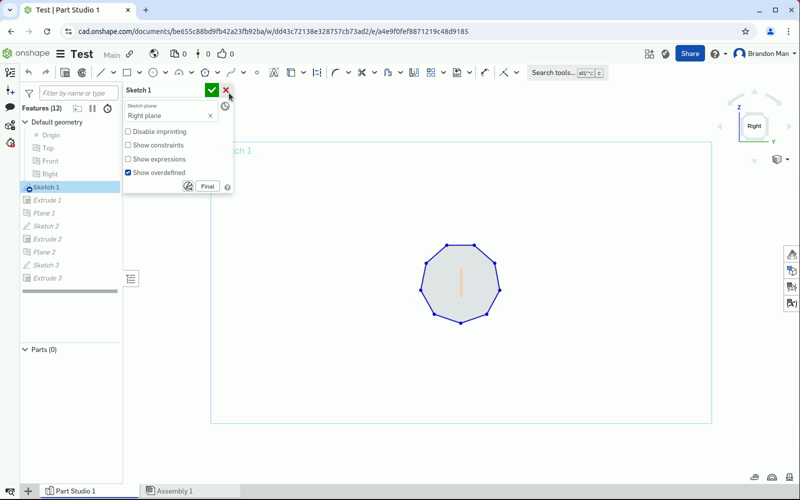
key(shift+s)
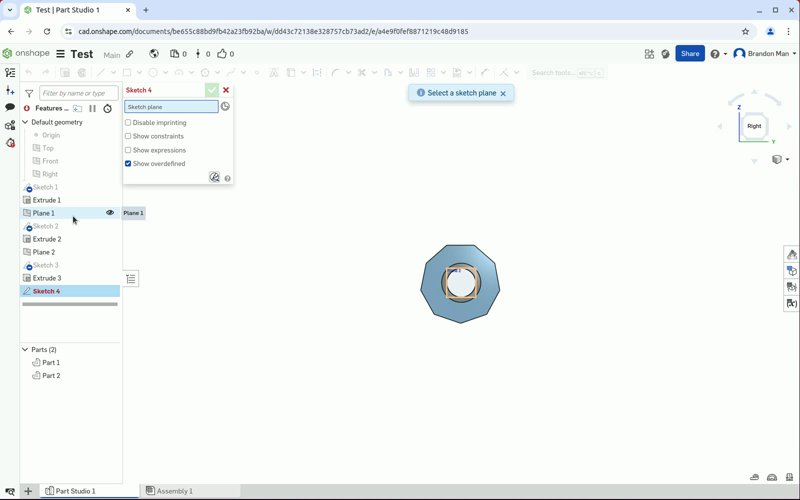
scroll(3)
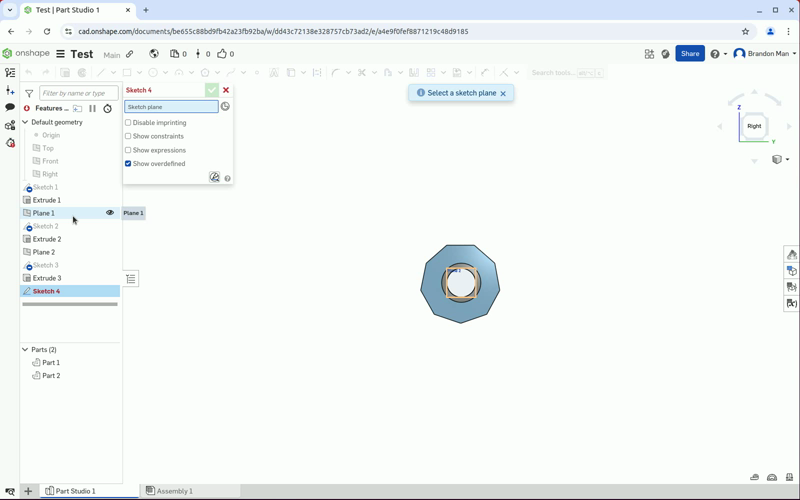
mouse_move(73, 176)
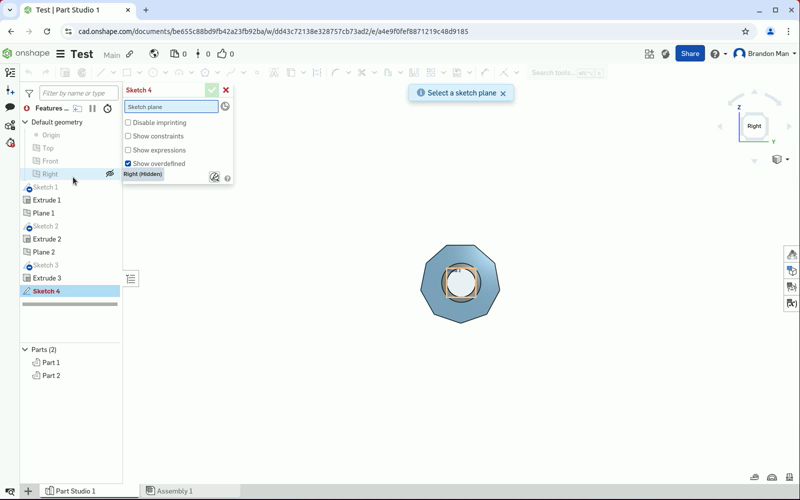
click(73, 176)
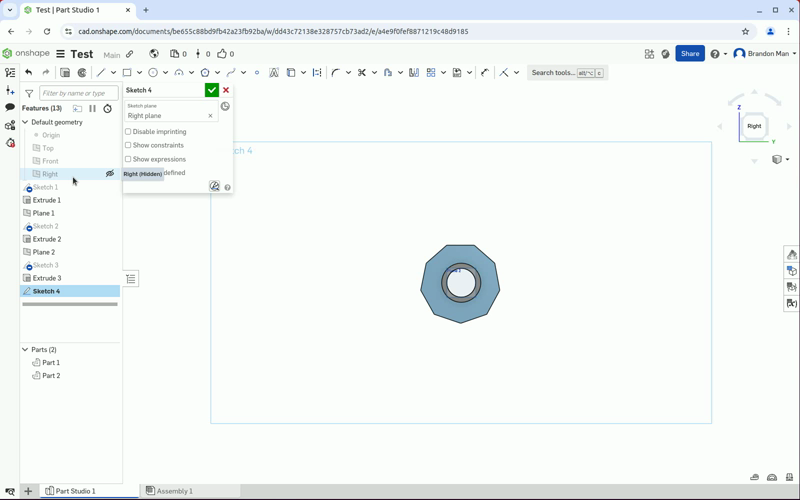
mouse_move(73, 352)
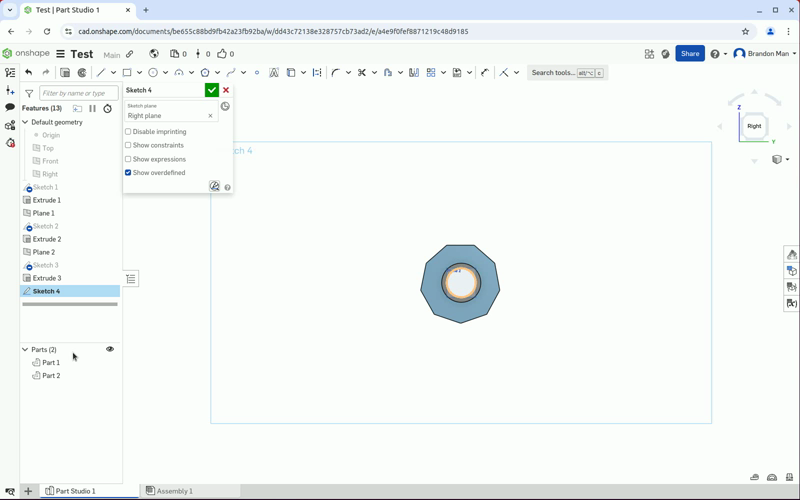
key(y)
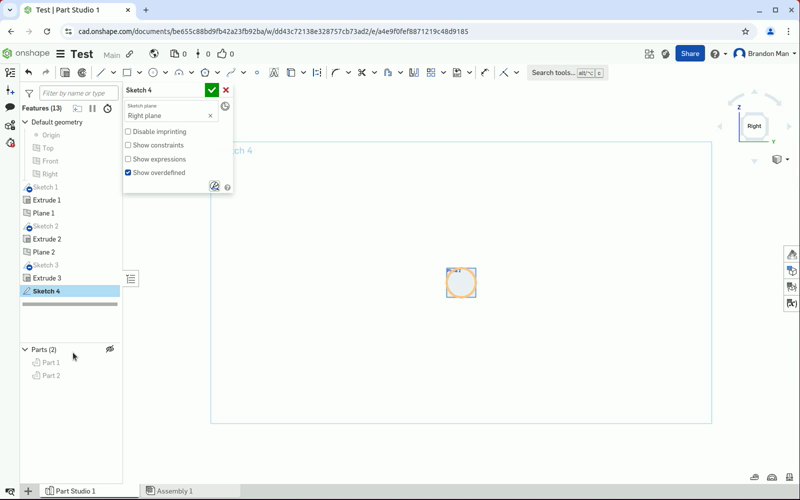
key(c)
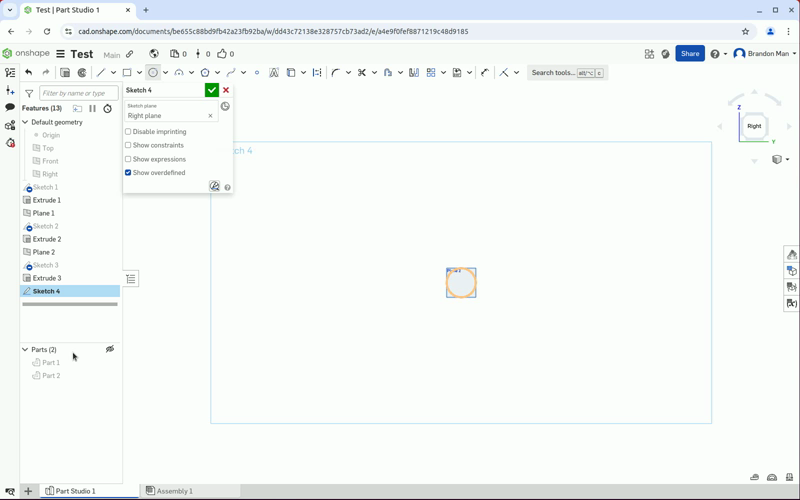
key_down(shift)
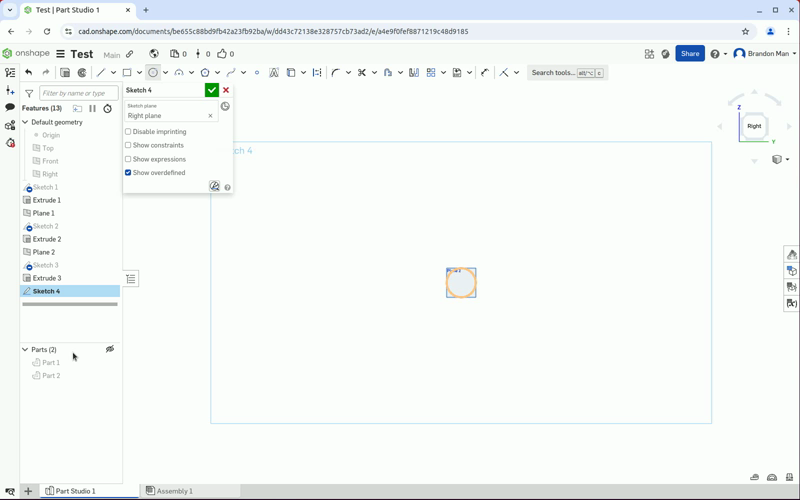
mouse_move(461, 282)
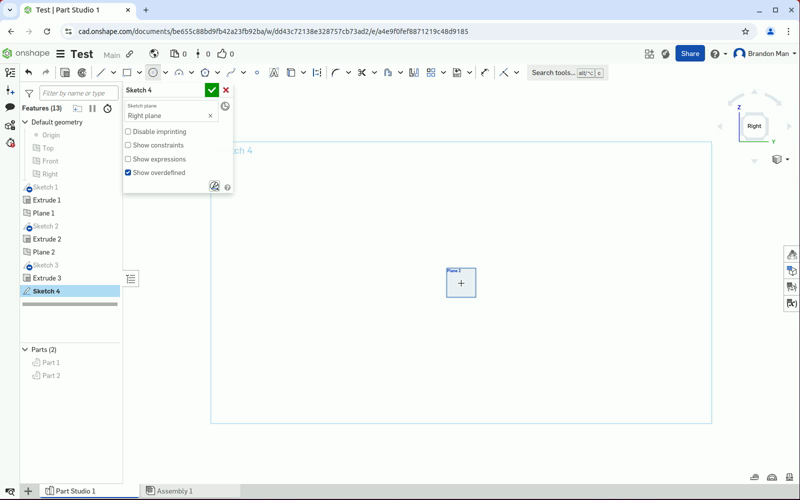
click(461, 282)
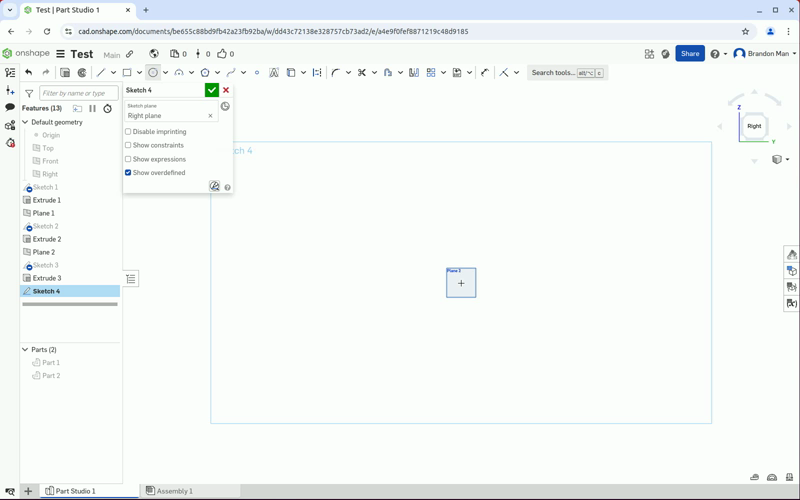
key_up(shift)
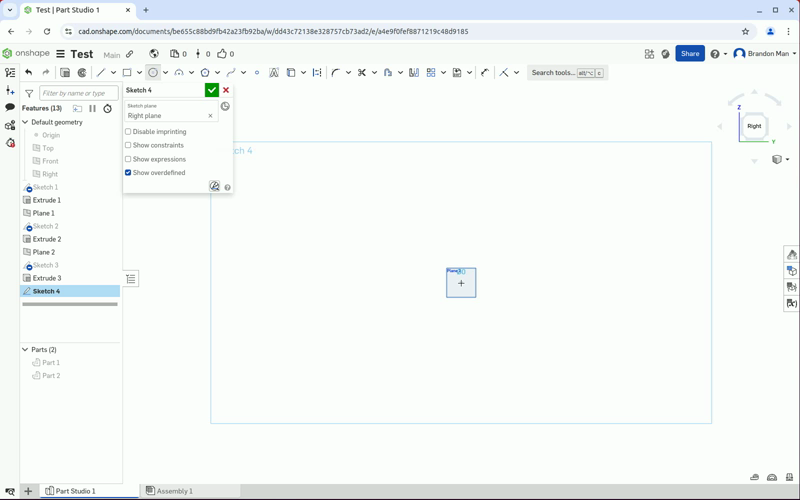
mouse_move(480, 282)
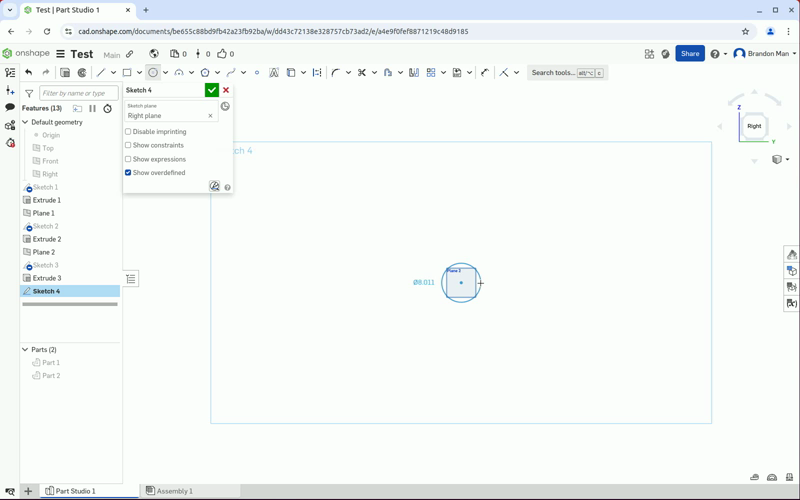
click(480, 282)
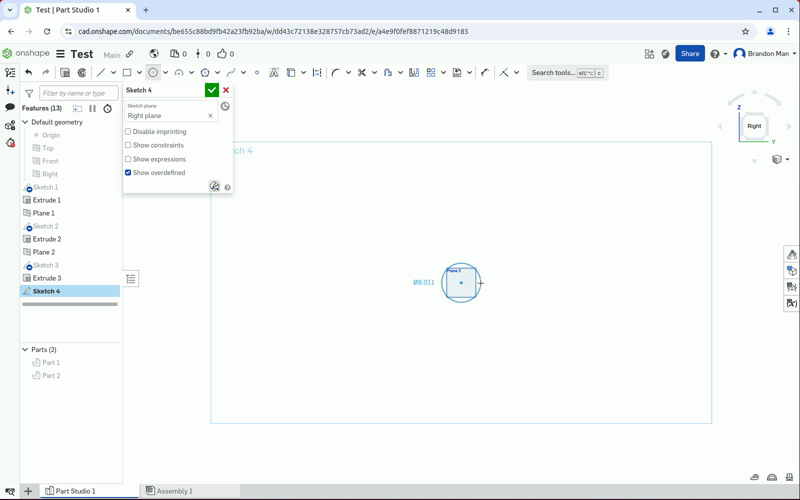
key(esc)
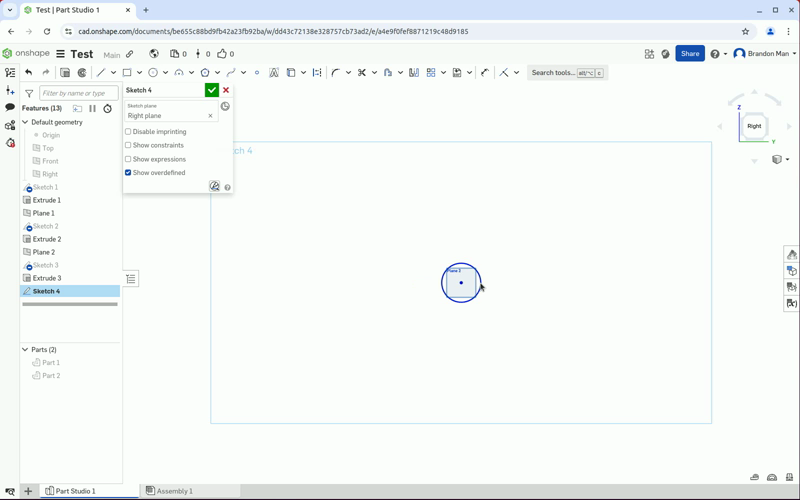
key(c)
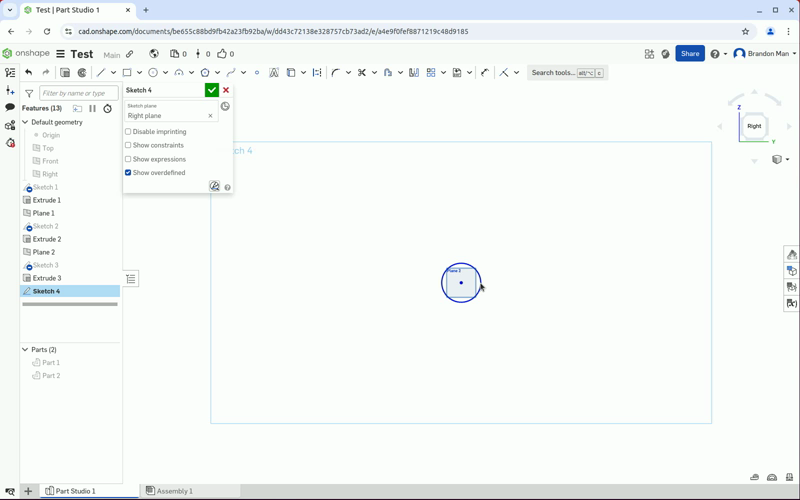
key_down(shift)
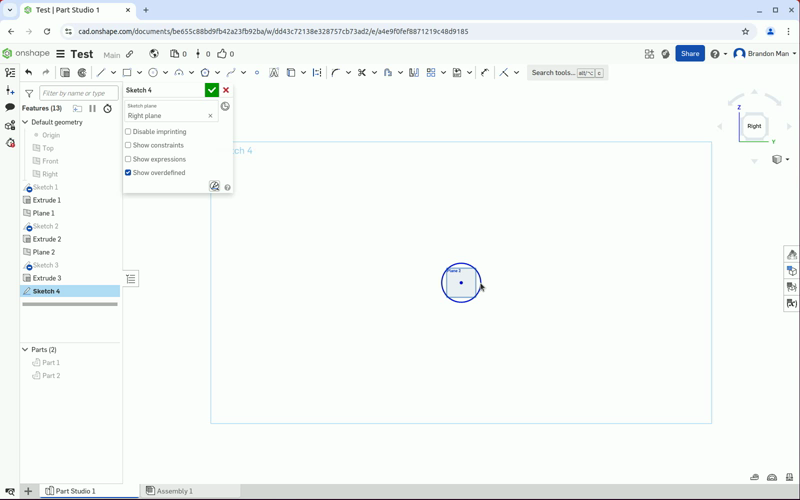
mouse_move(461, 282)
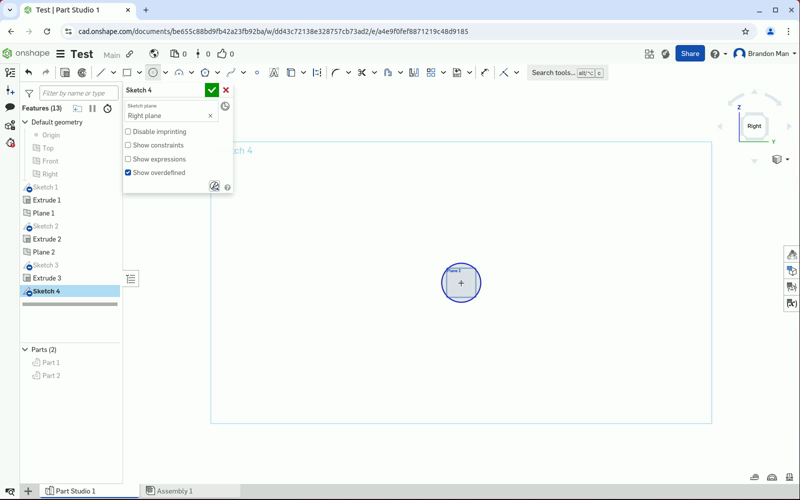
click(461, 282)
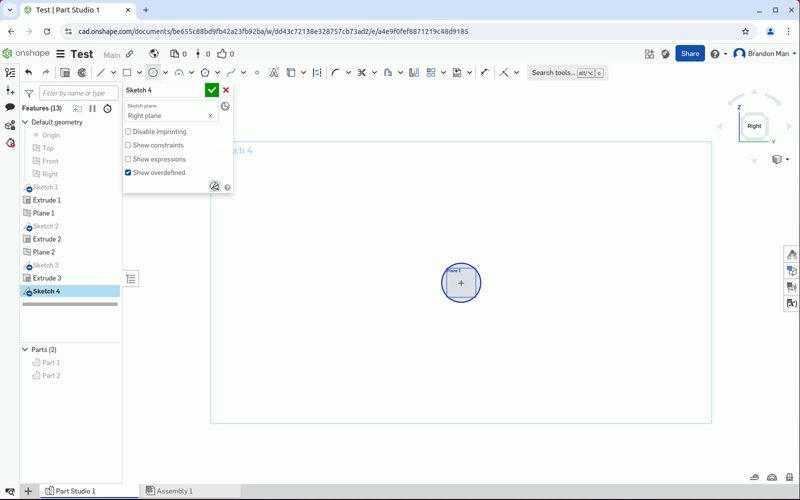
key_up(shift)
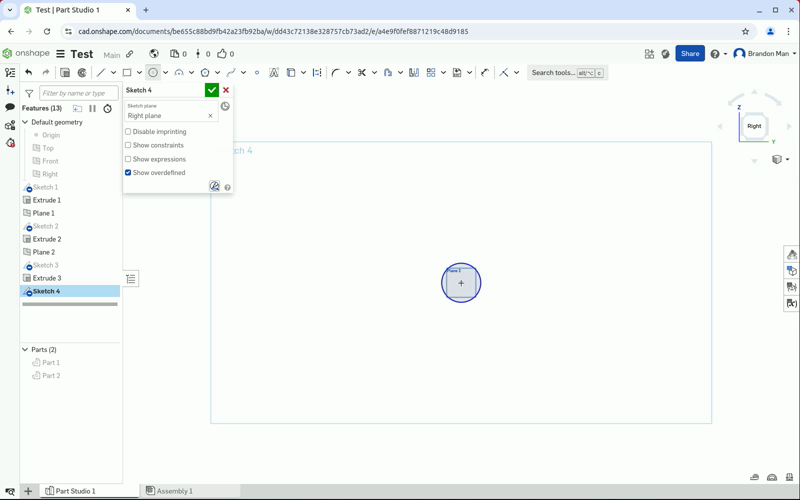
mouse_move(475, 282)
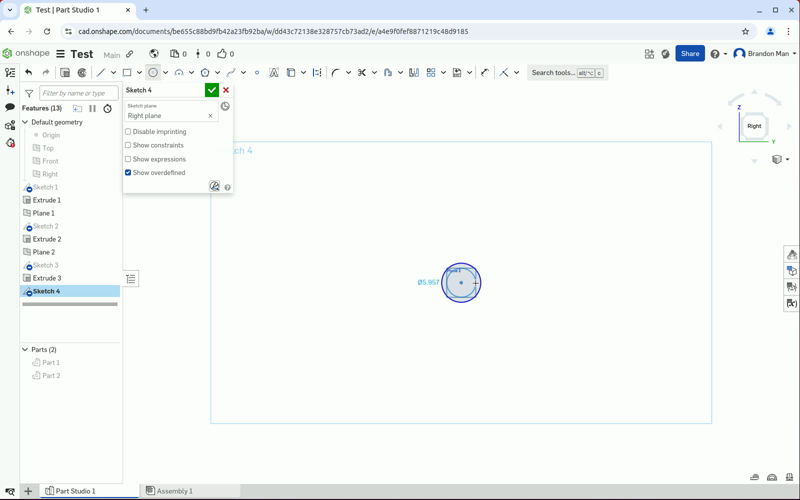
click(475, 282)
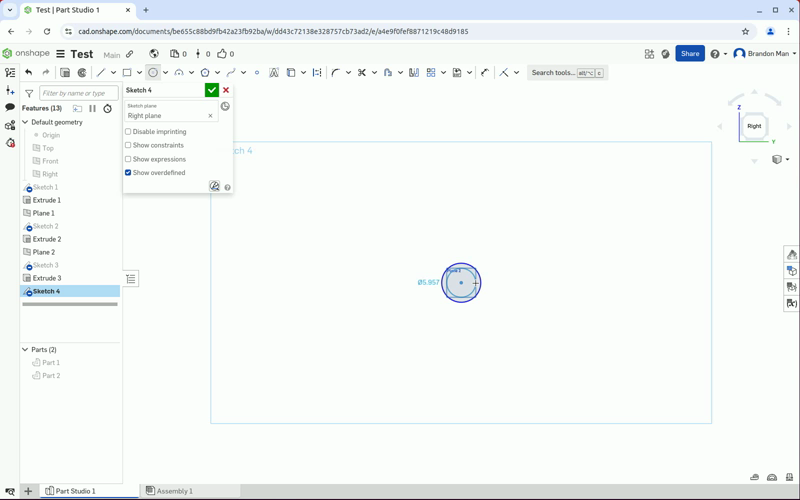
key(esc)
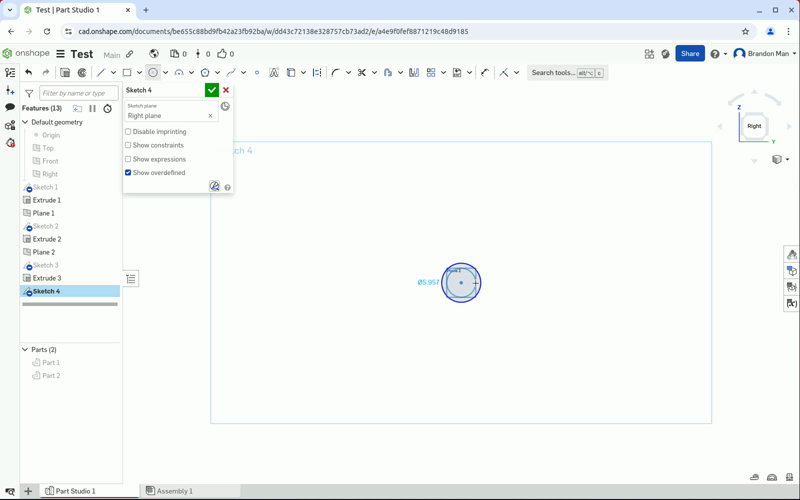
mouse_move(448, 270)
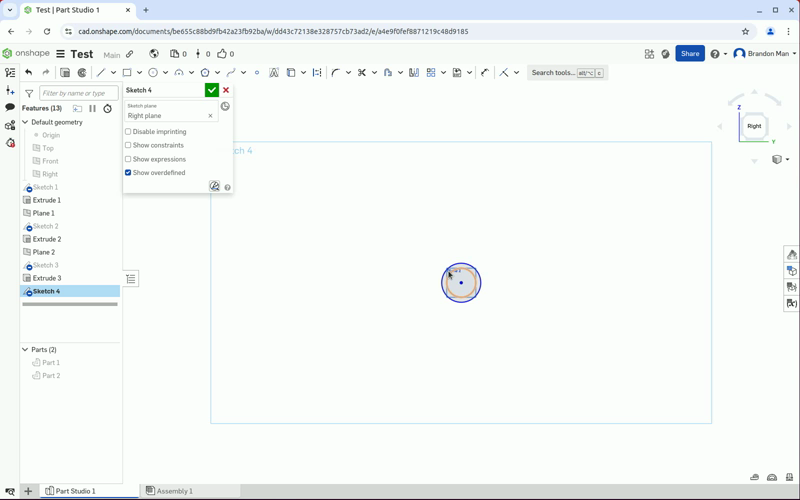
scroll(6)
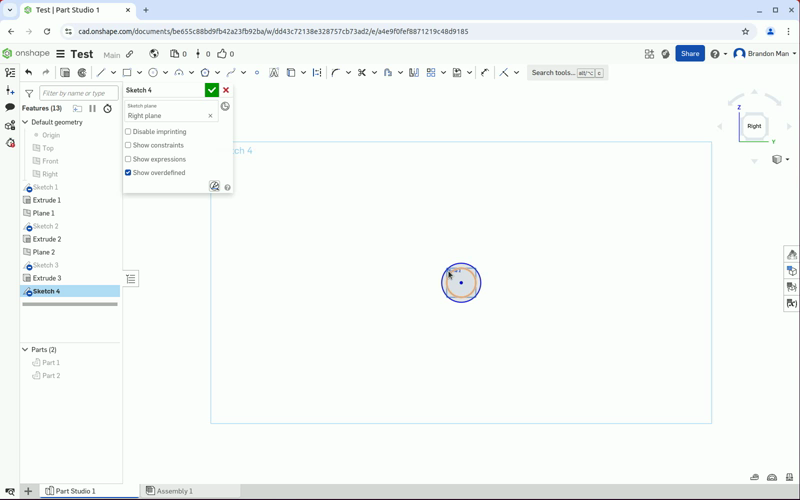
scroll(6)
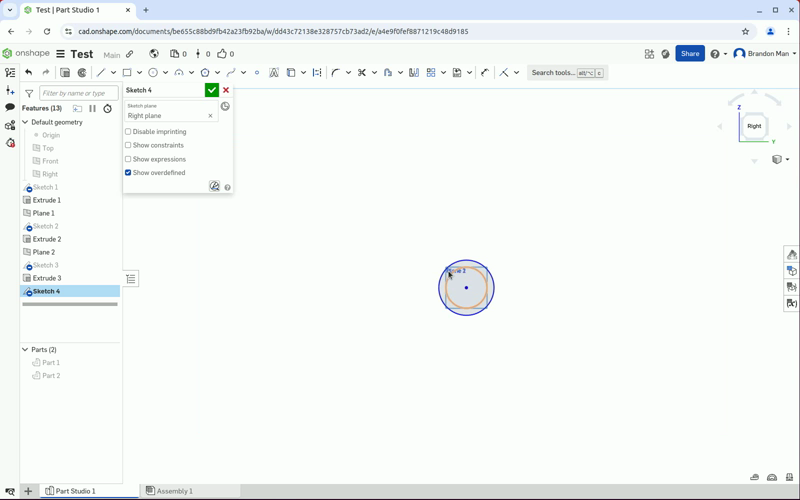
scroll(6)
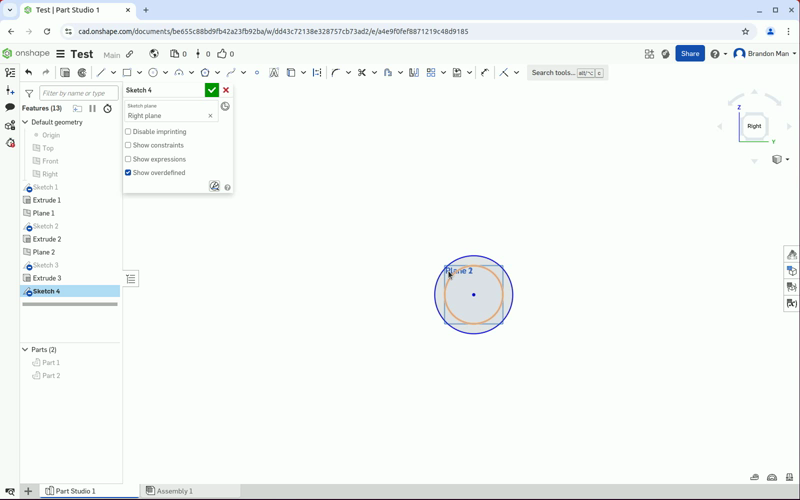
scroll(6)
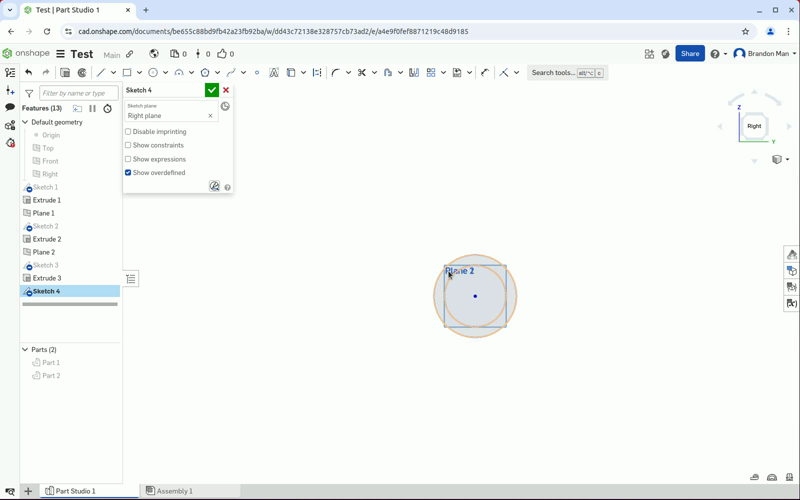
scroll(6)
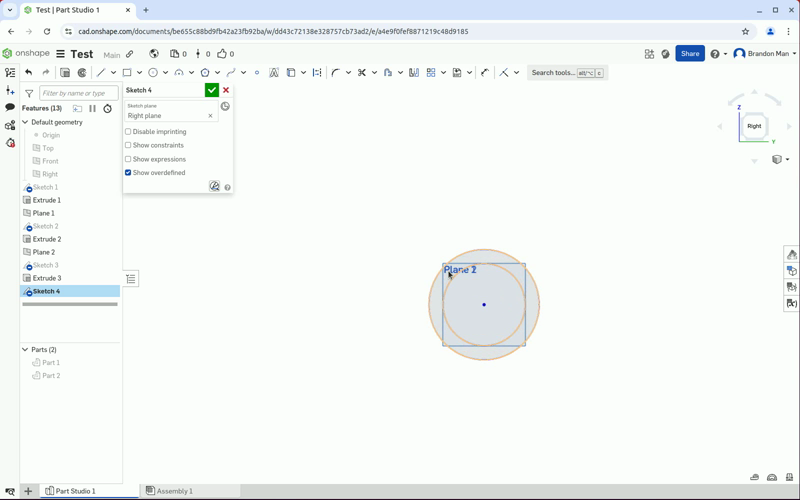
scroll(6)
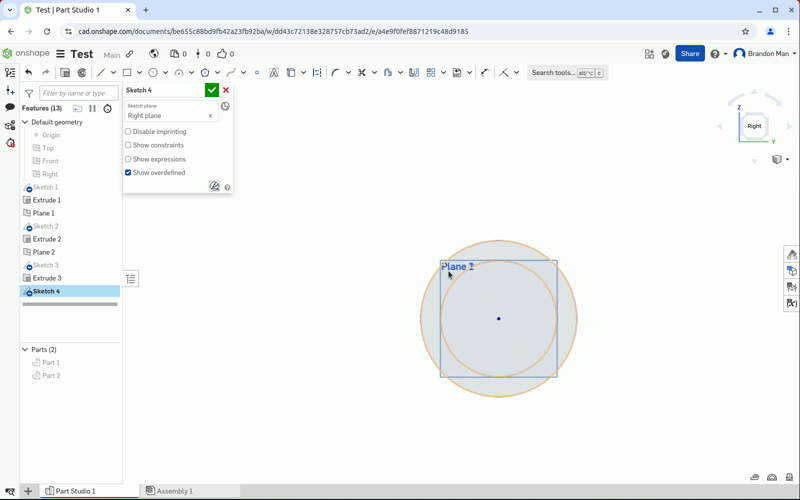
scroll(6)
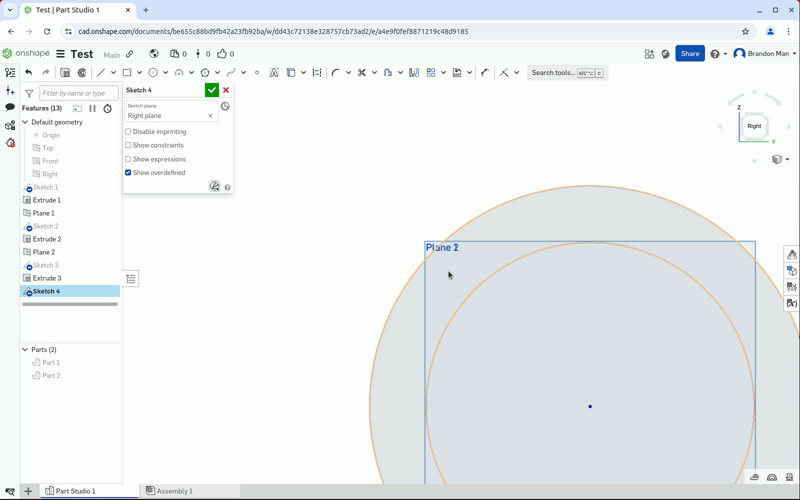
click(448, 270)
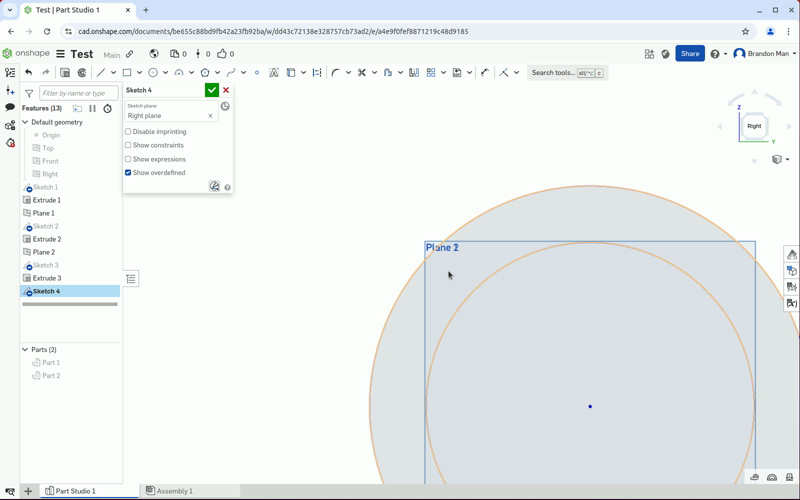
scroll(-6)
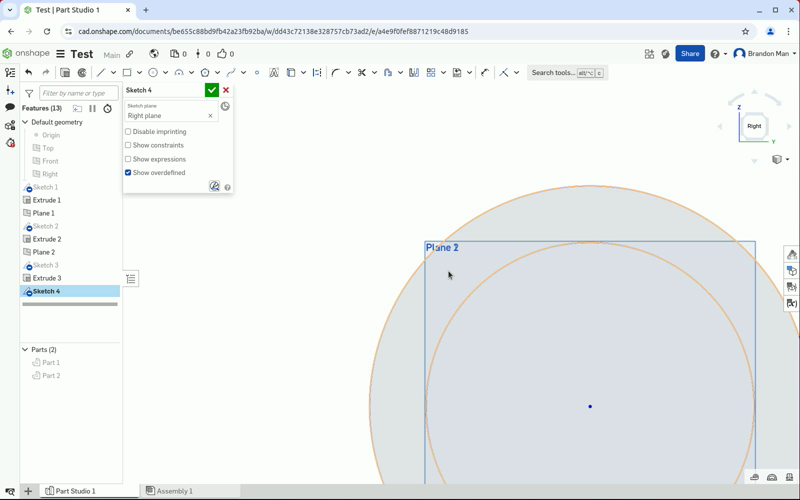
scroll(-6)
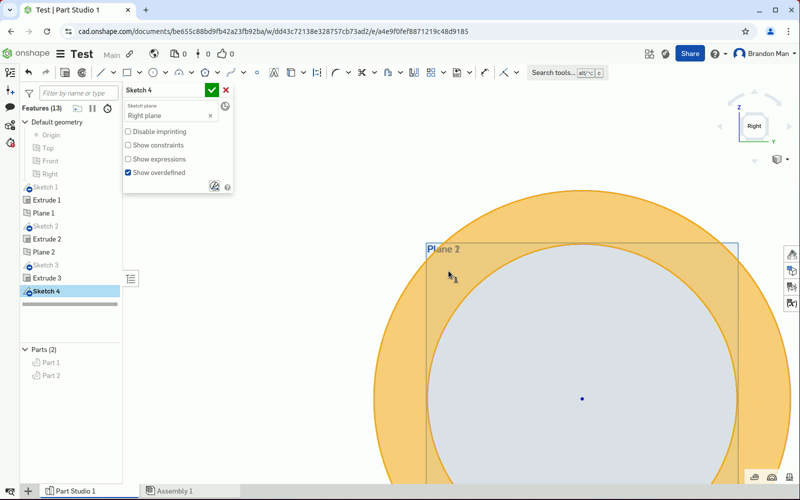
scroll(-6)
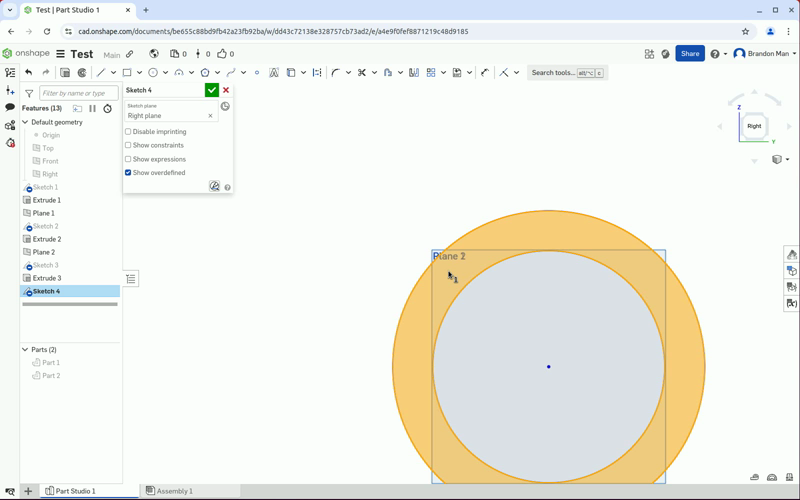
scroll(-6)
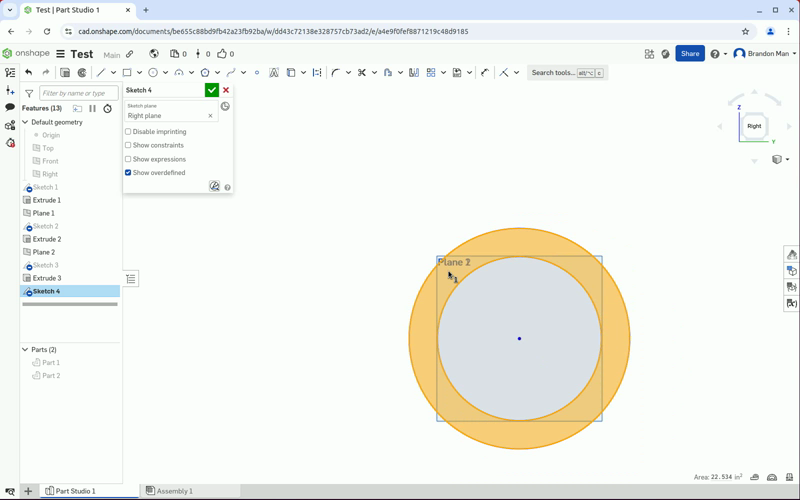
scroll(-6)
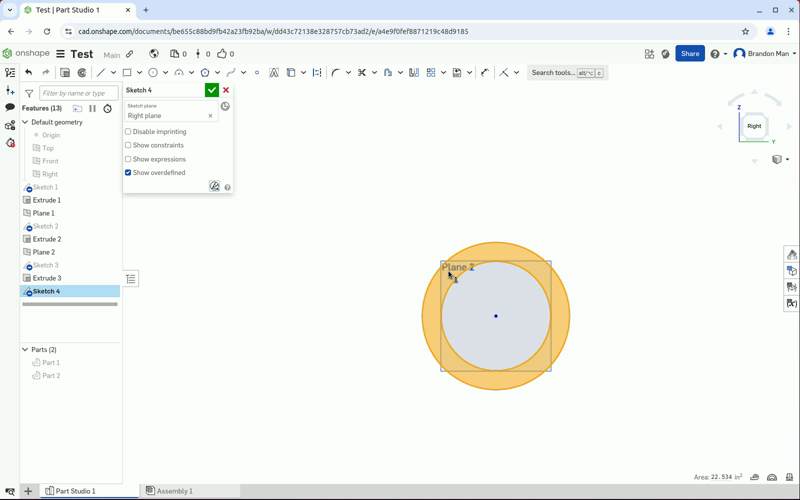
scroll(-6)
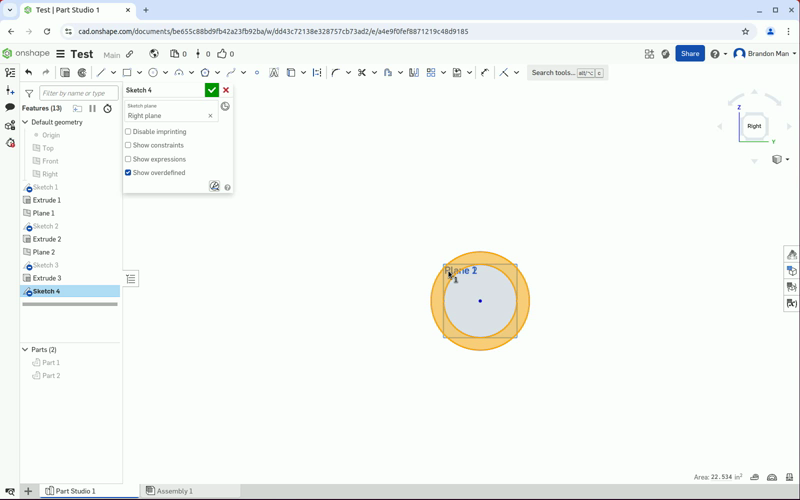
scroll(-6)
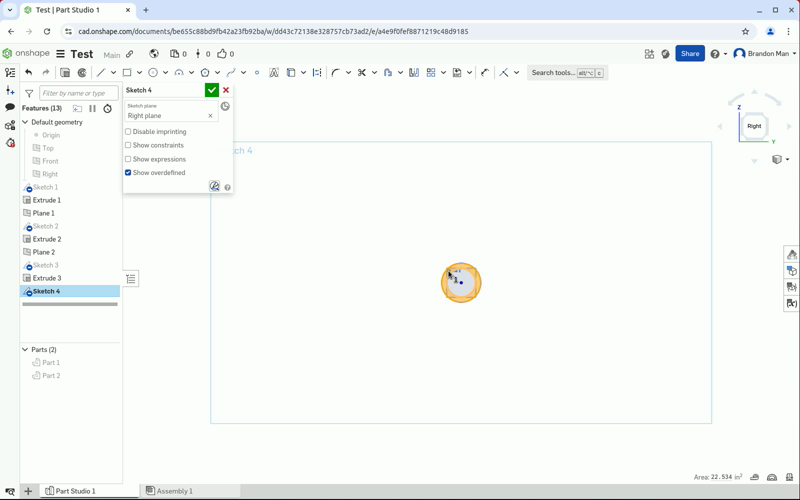
mouse_move(73, 352)
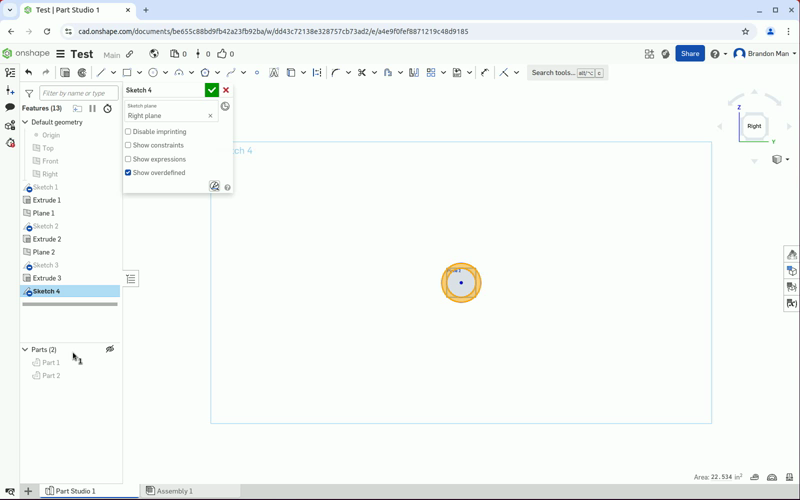
key(shift+y)
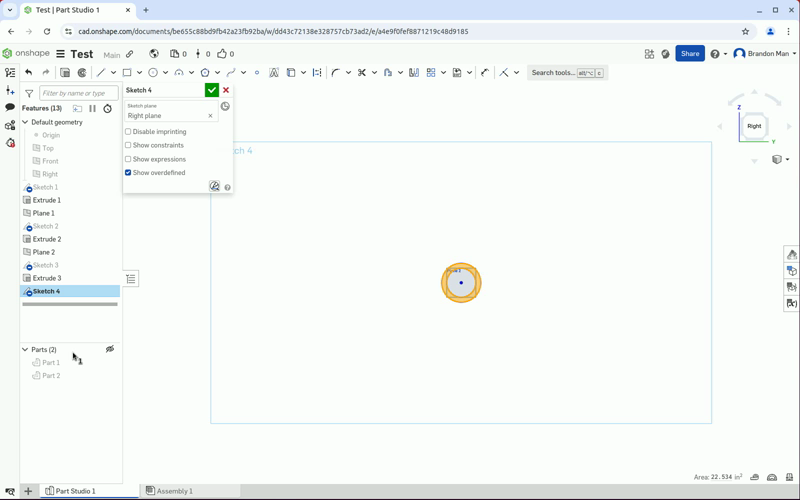
key(shift+e)
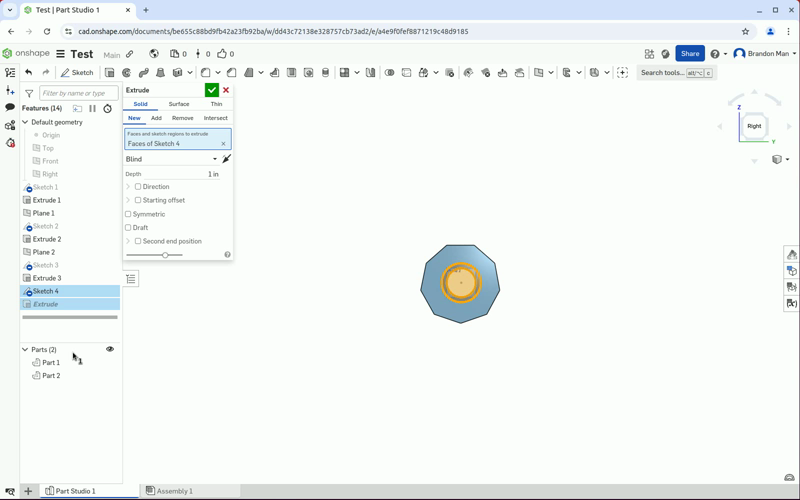
mouse_move(143, 106)
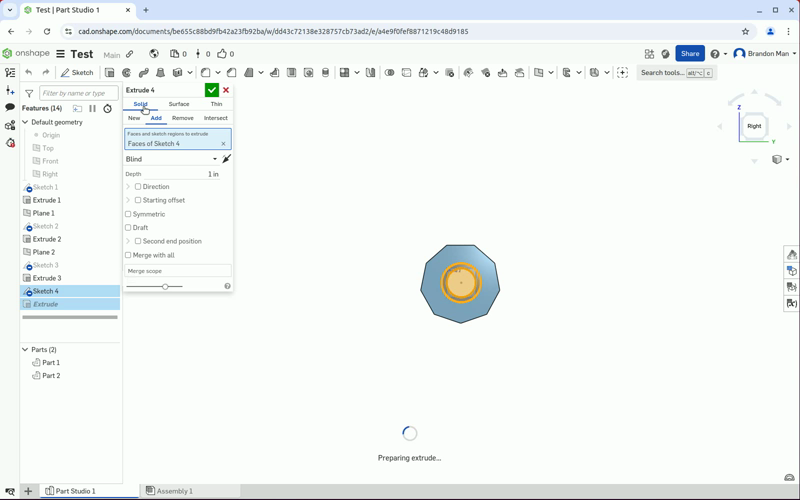
click(143, 106)
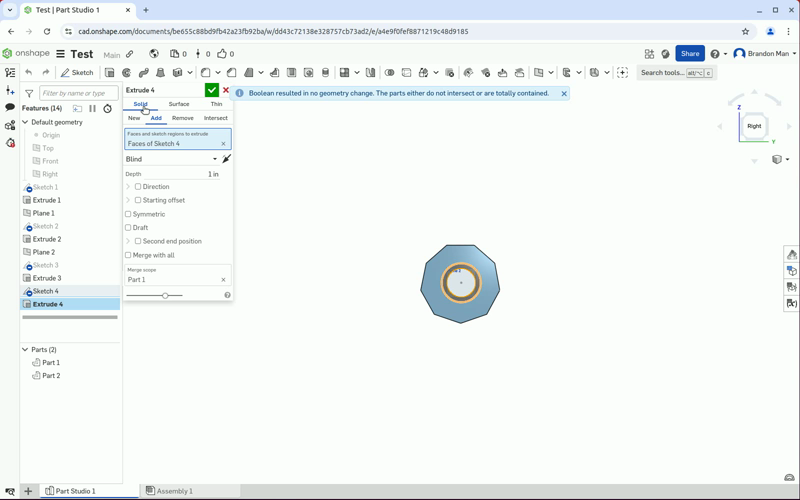
mouse_move(137, 120)
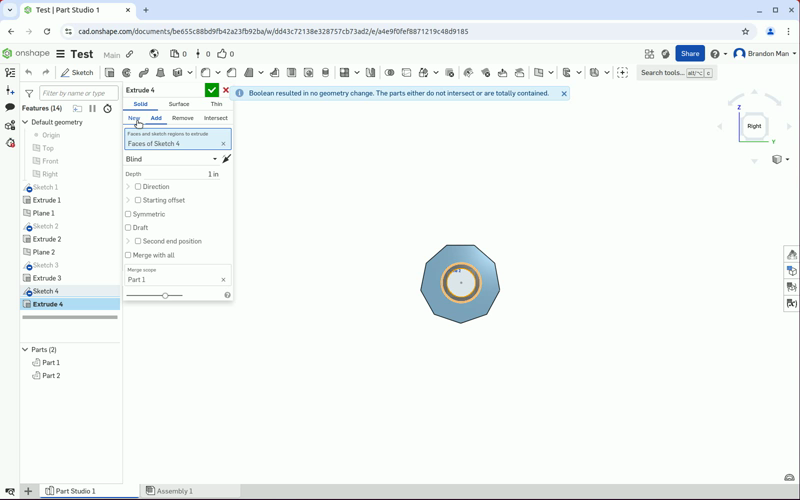
click(137, 120)
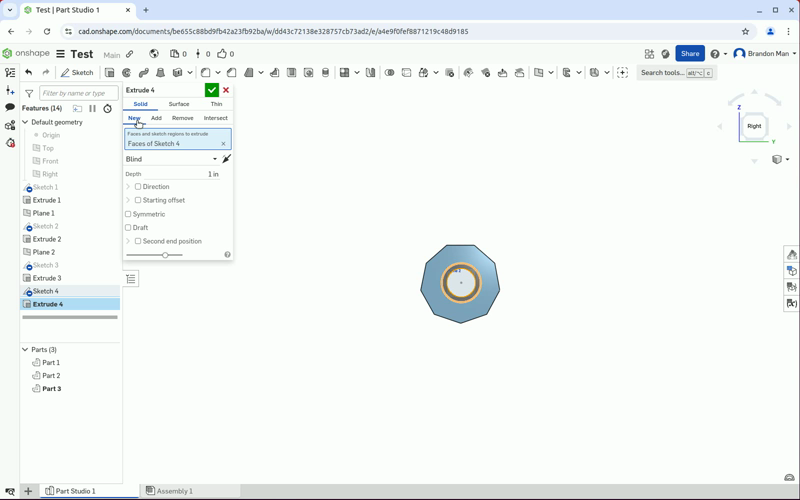
key(tab, 4)
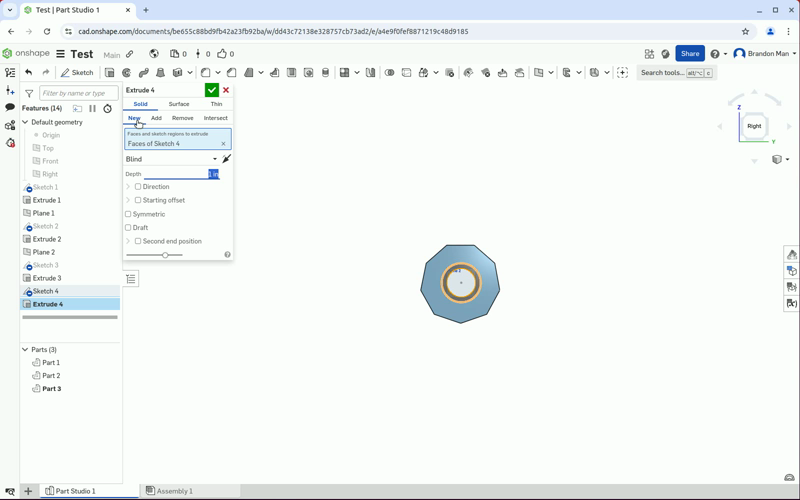
text(7.703)
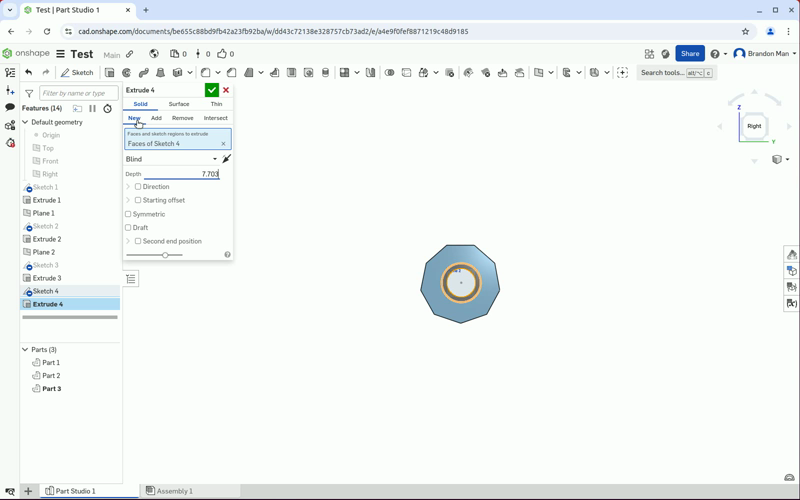
key(enter)
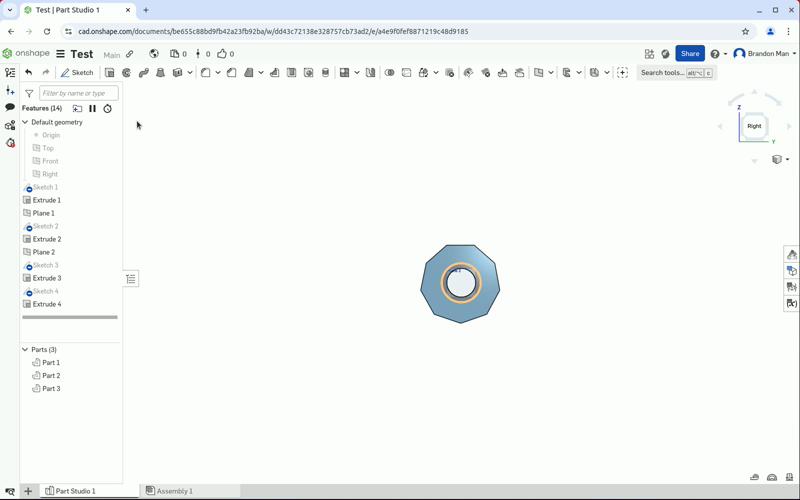
key(shift+h)
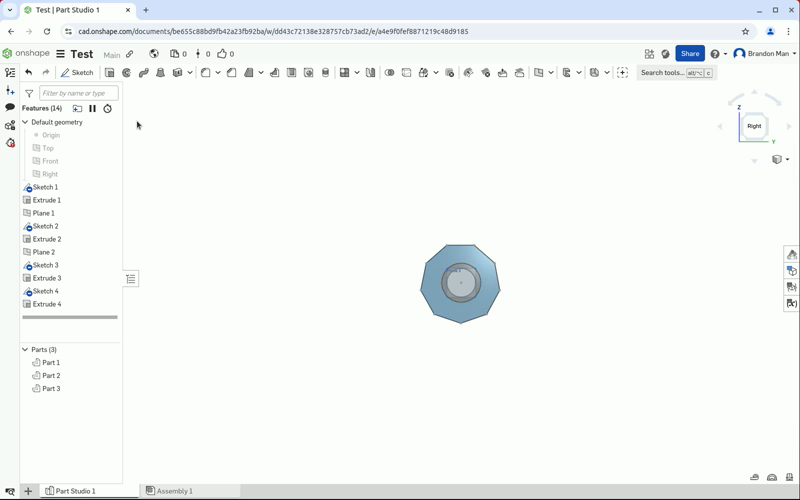
key(shift+h)
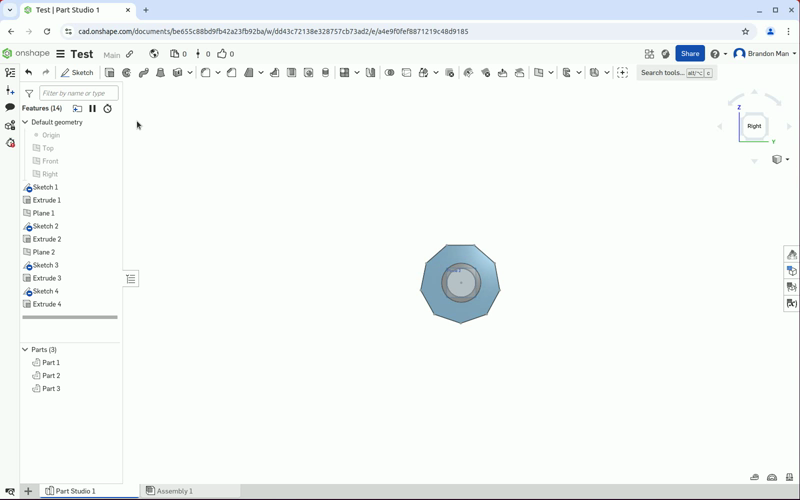
key(shift+7)
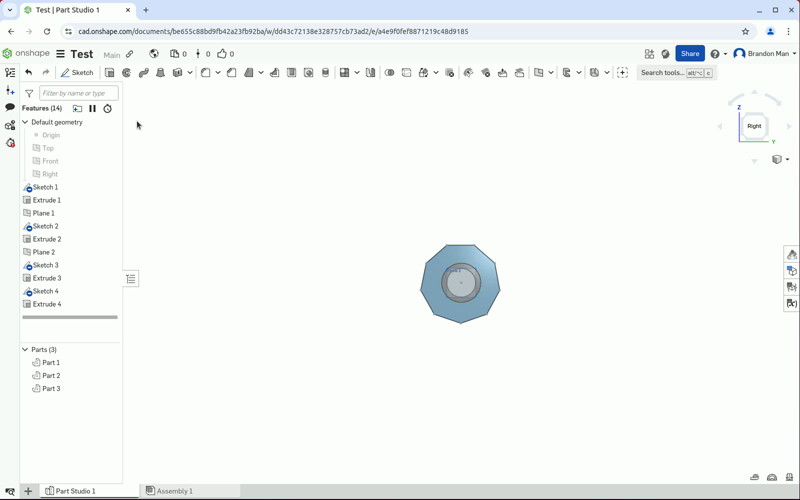
key(right, 2)
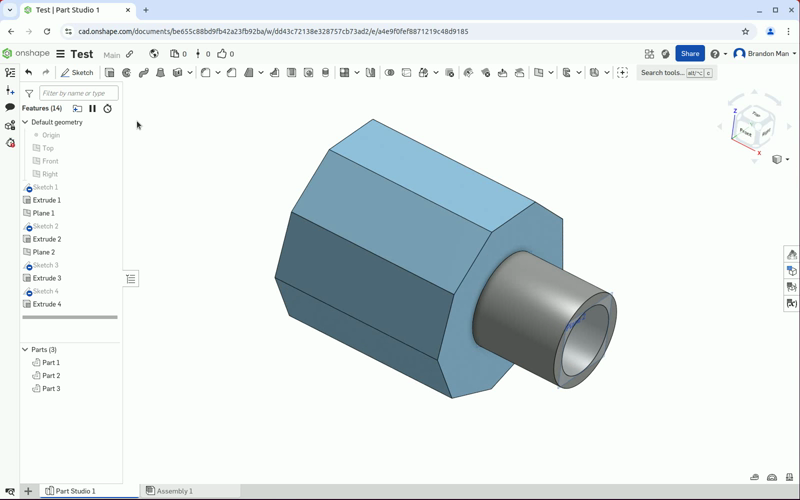
key(down, 2)
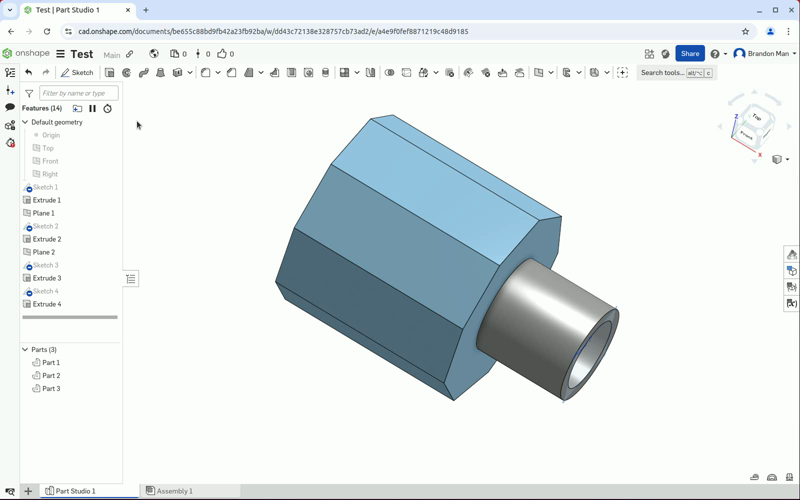
key(up, 2)
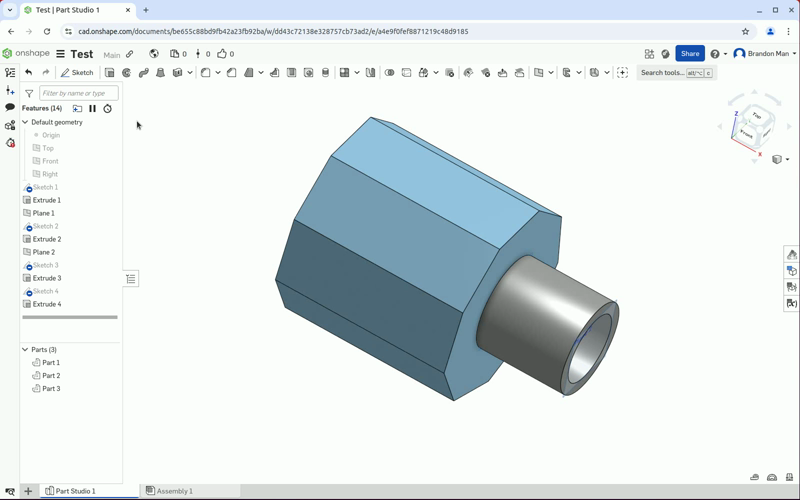
key(left, 2)
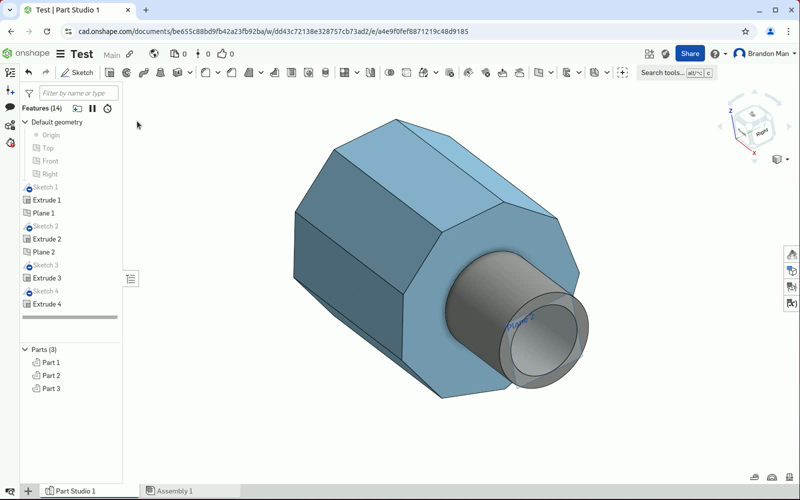
mouse_move(73, 189)
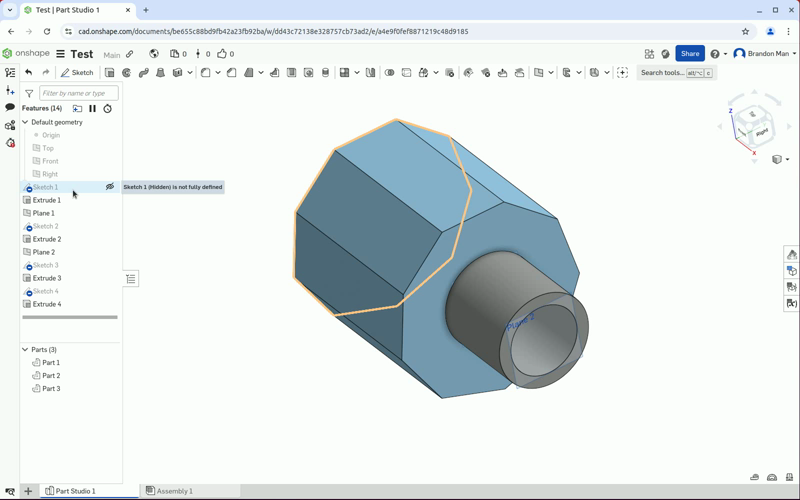
click(73, 189)